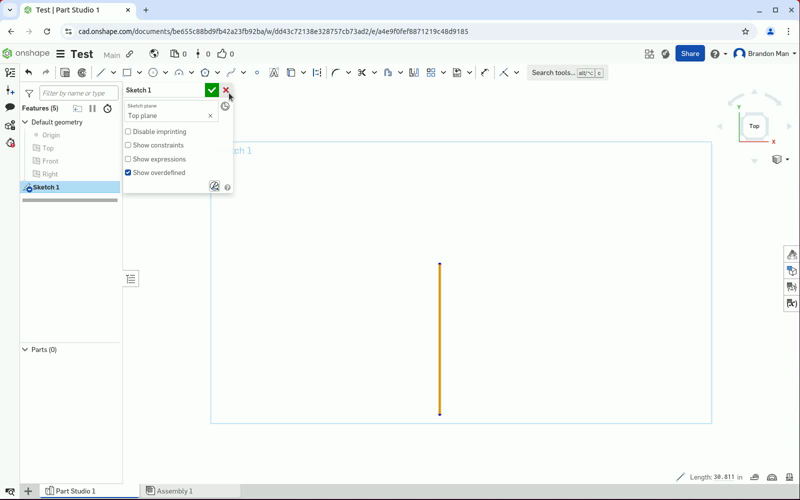
key(shift+h)
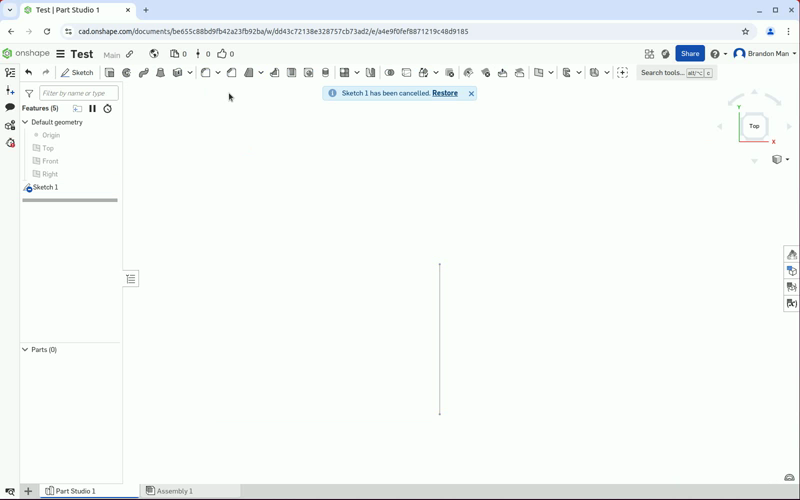
key(shift+s)
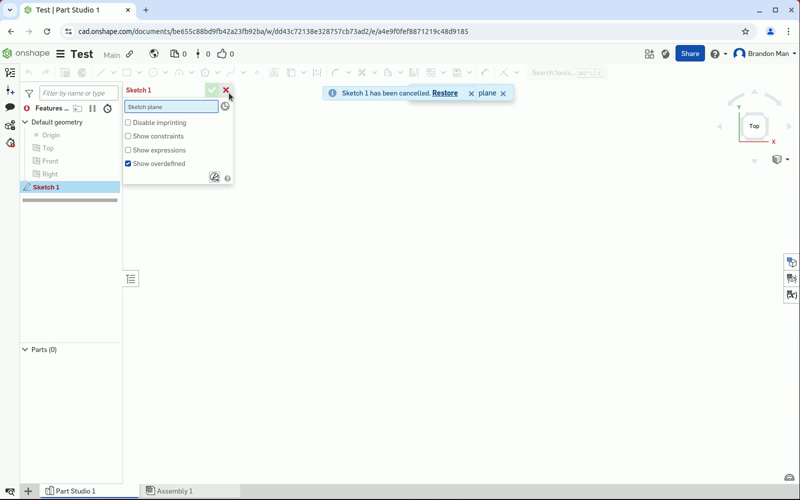
mouse_move(73, 150)
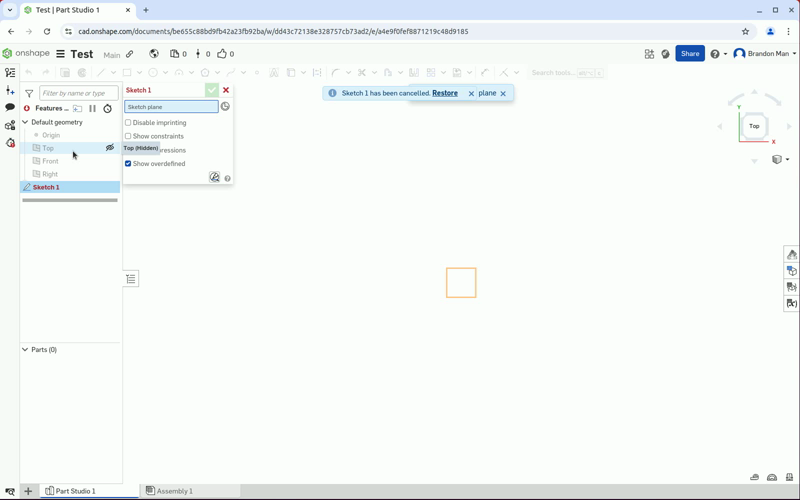
click(73, 150)
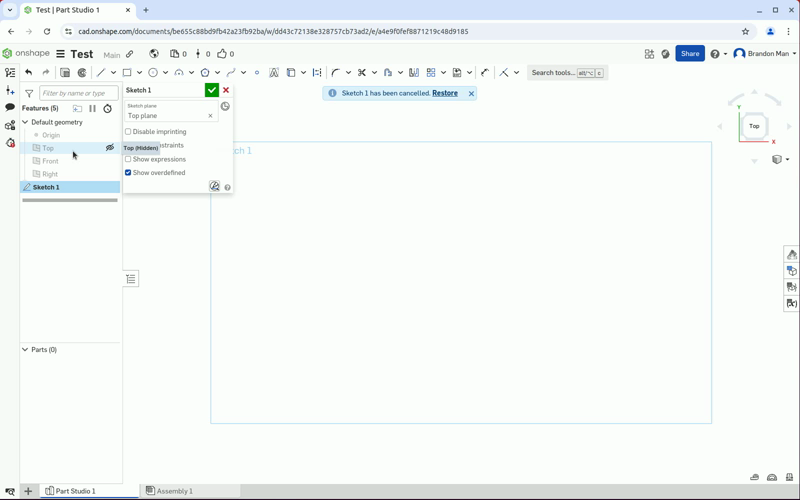
mouse_move(73, 352)
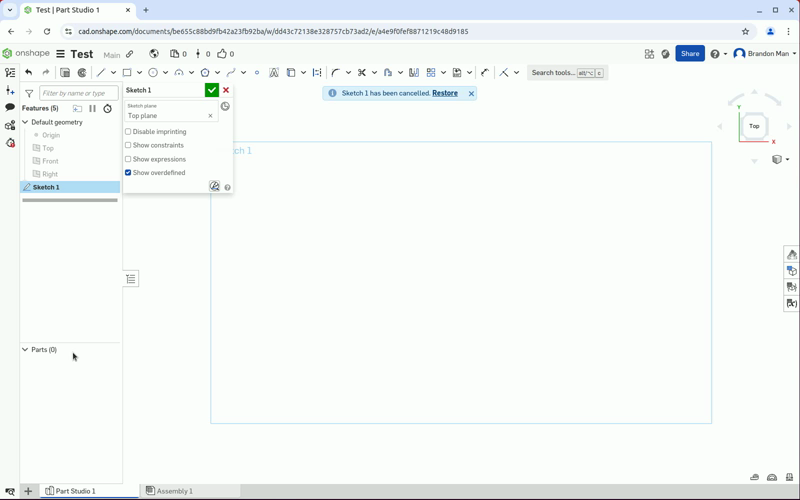
key(y)
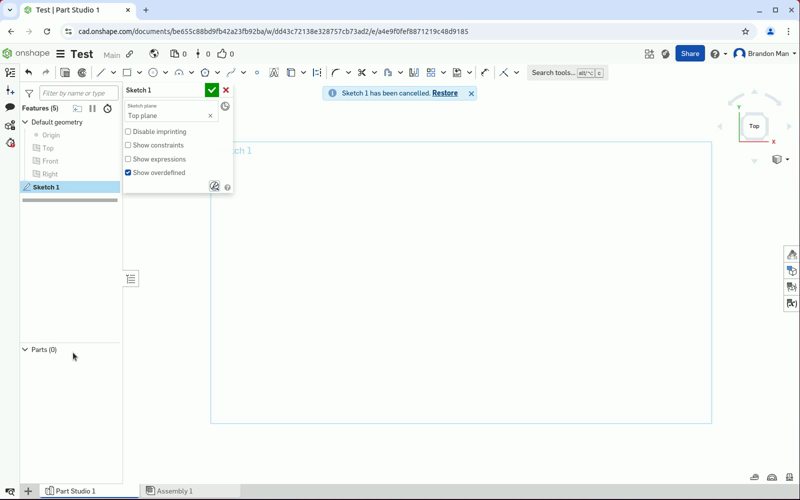
key(a)
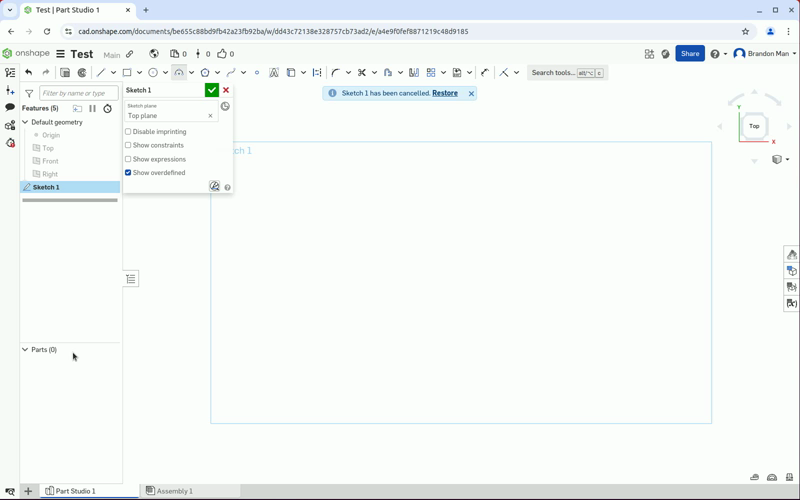
key_down(shift)
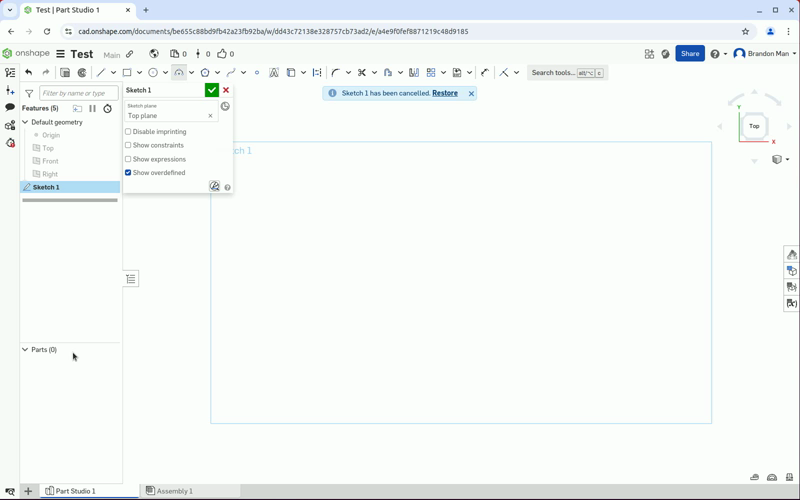
mouse_move(348, 357)
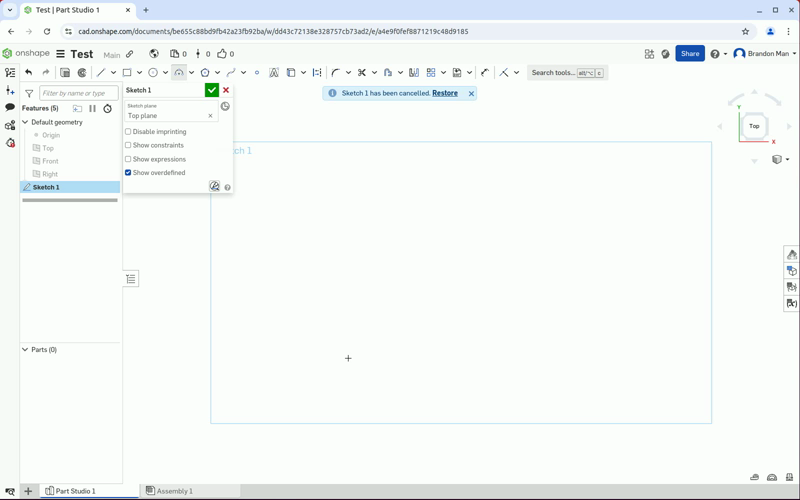
click(348, 357)
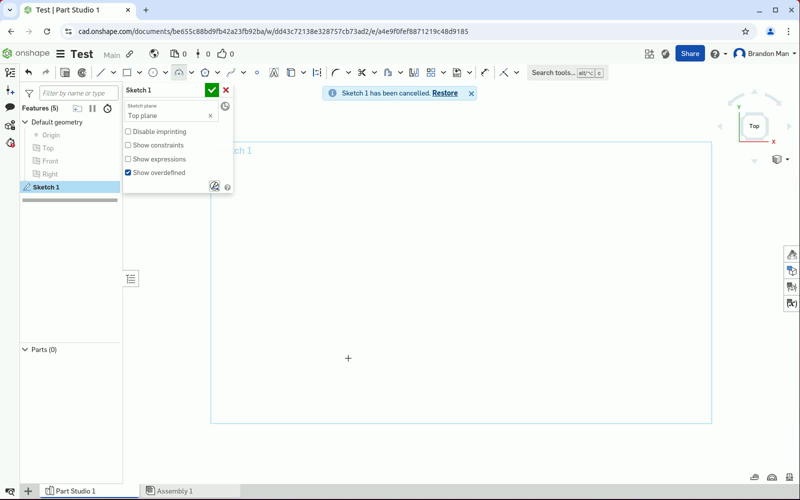
key_up(shift)
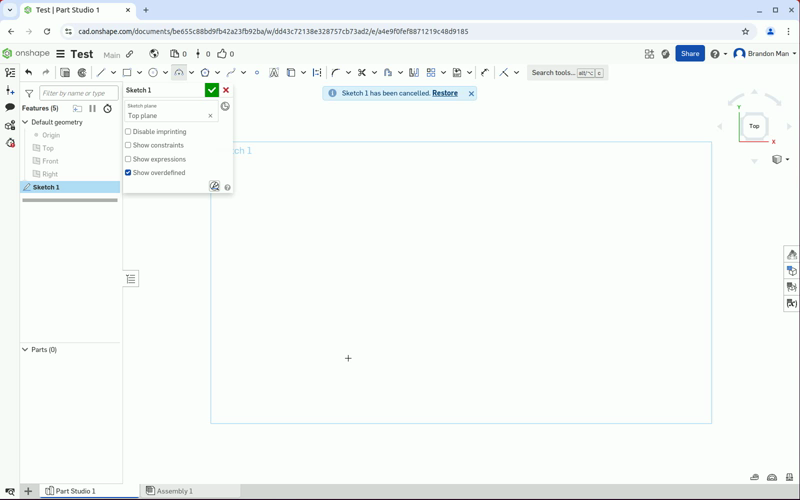
key_down(shift)
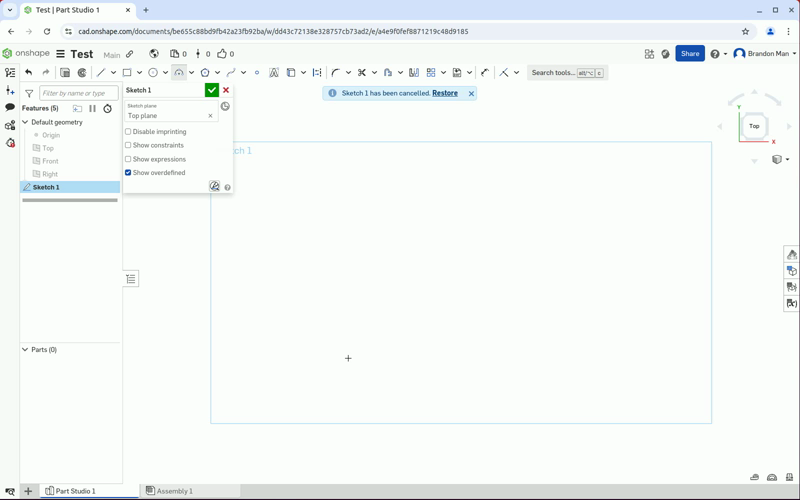
mouse_move(359, 369)
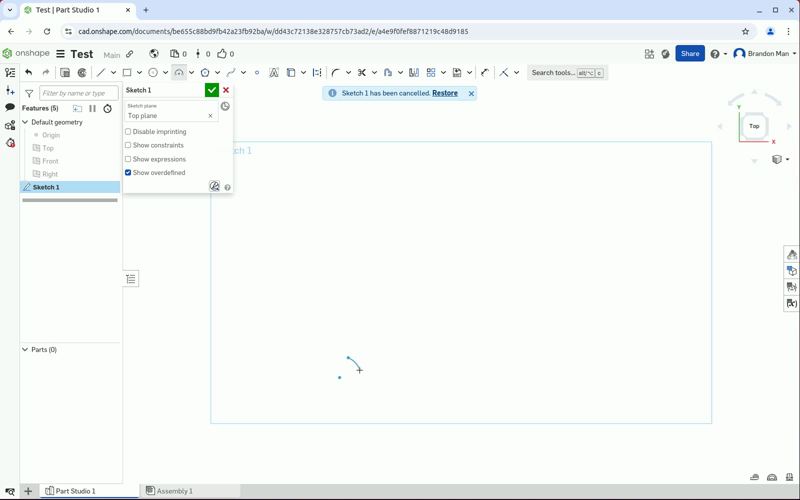
click(359, 369)
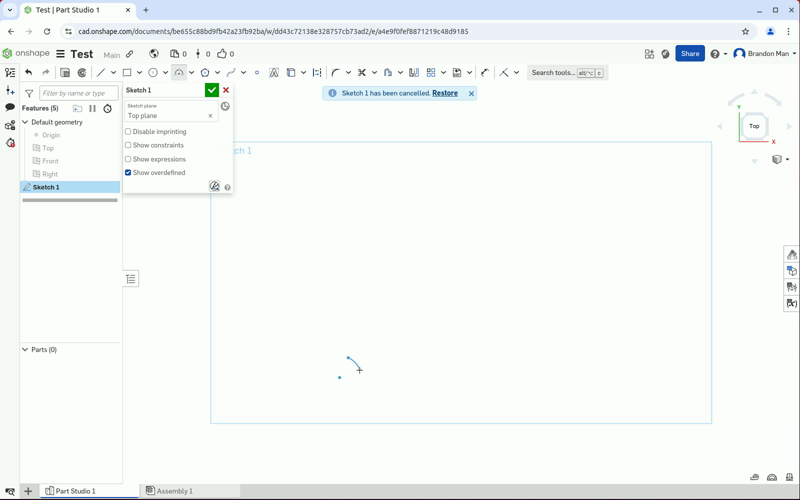
mouse_move(351, 366)
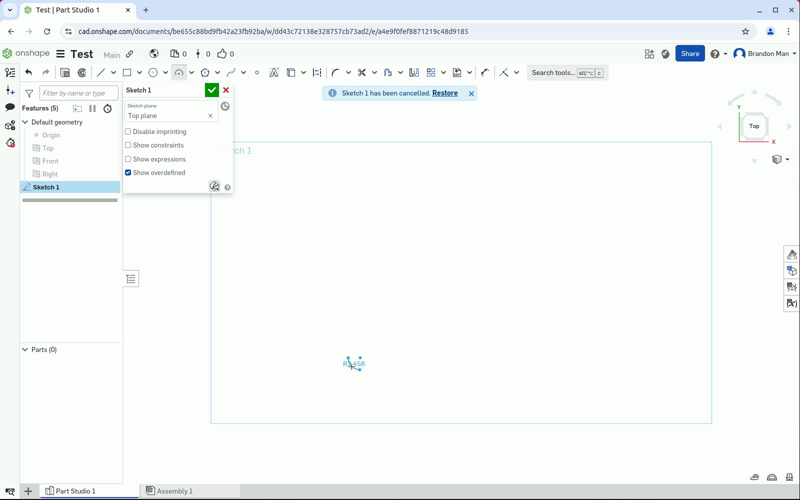
click(351, 366)
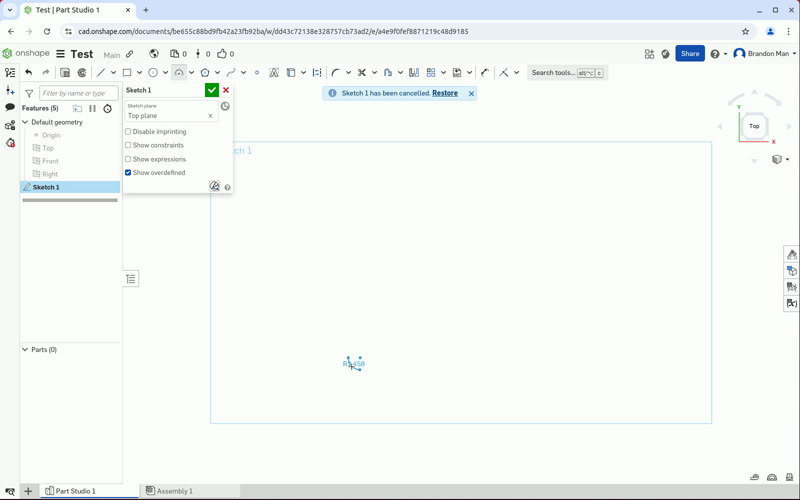
key_up(shift)
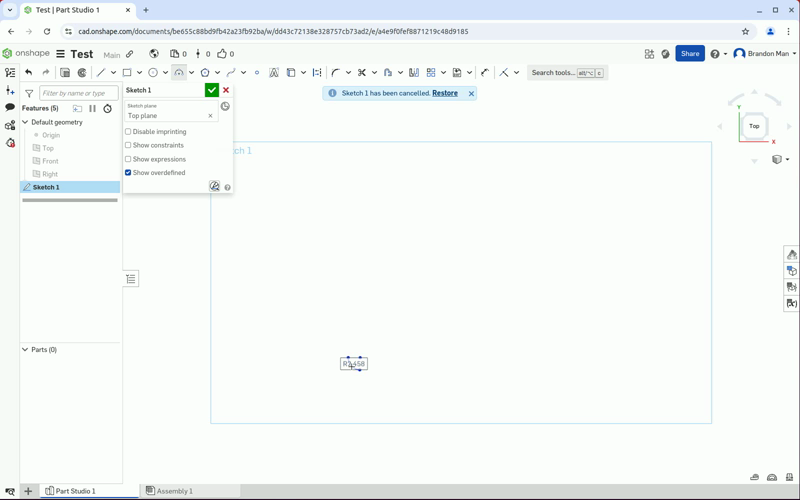
key(esc)
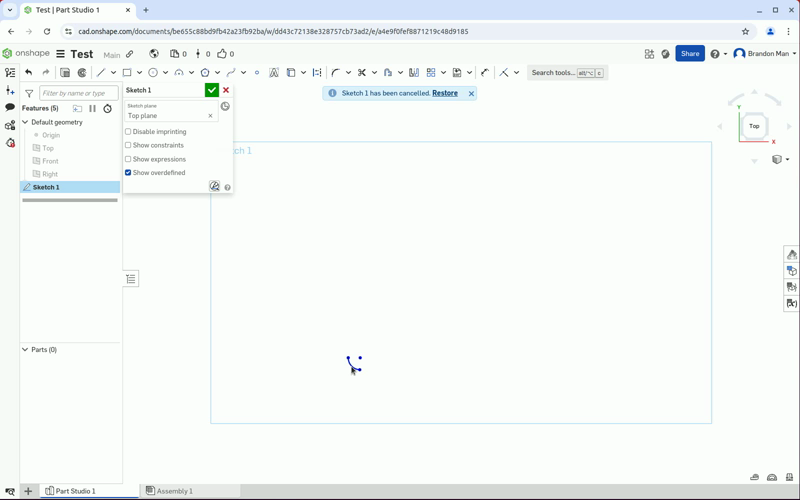
key(l)
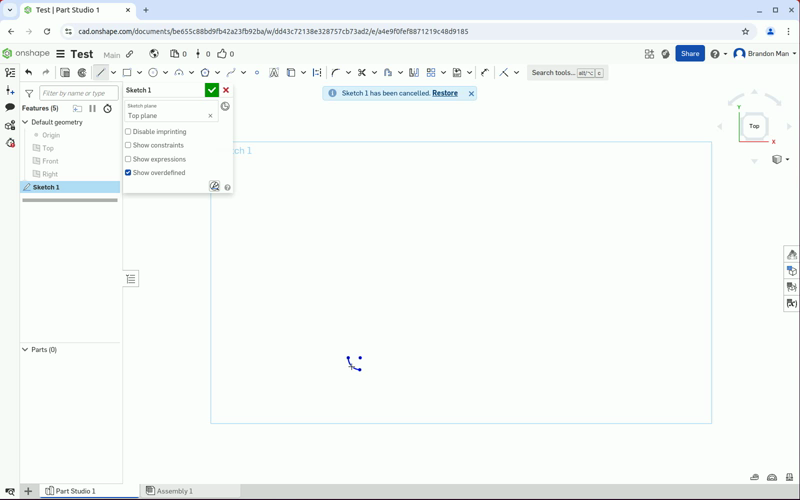
mouse_move(359, 369)
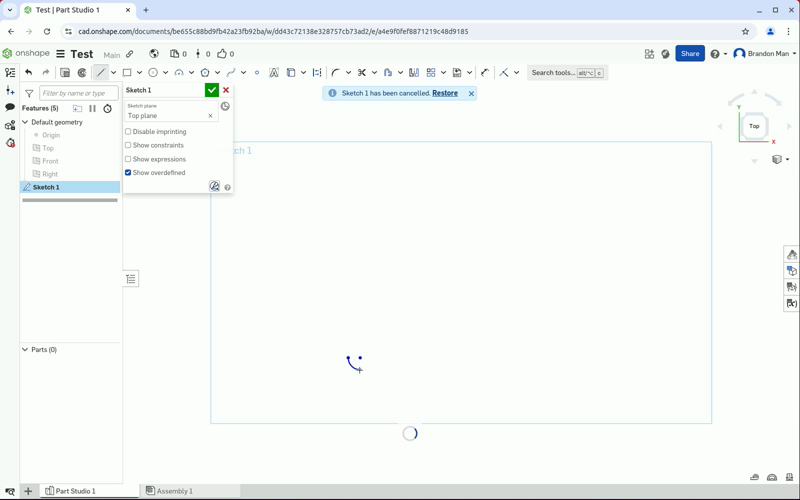
click(359, 369)
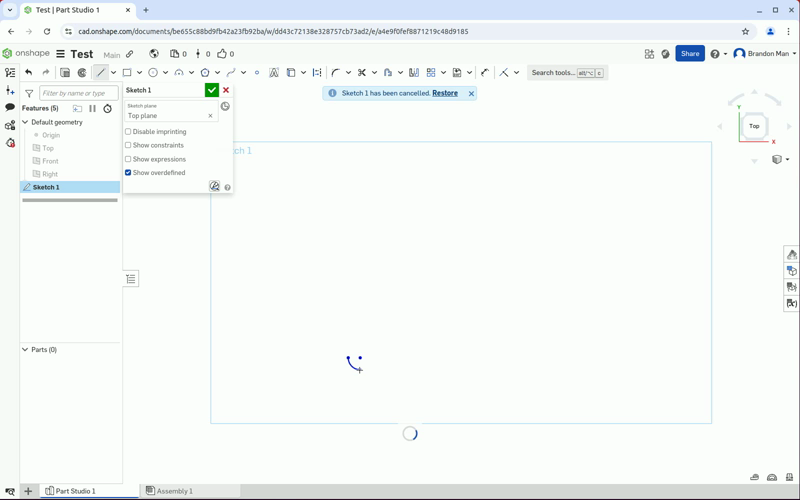
key_down(shift)
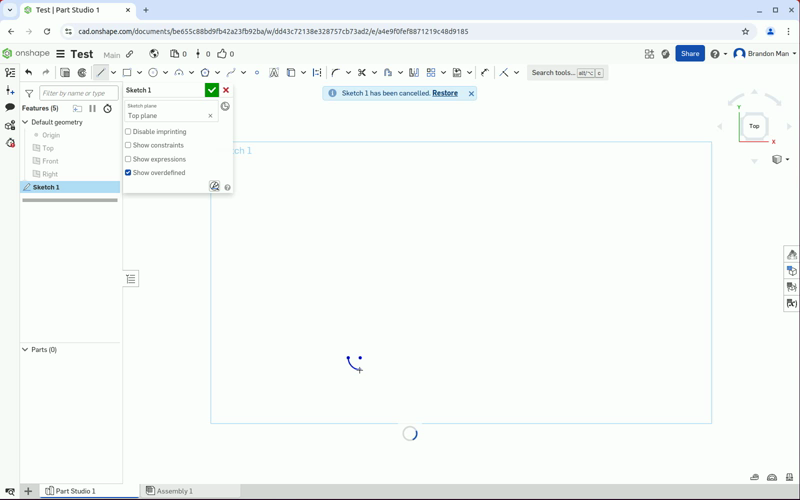
mouse_move(560, 369)
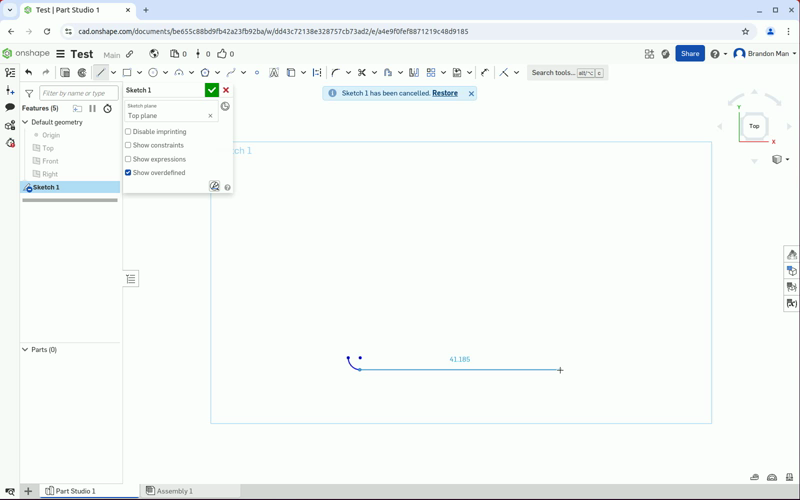
click(560, 369)
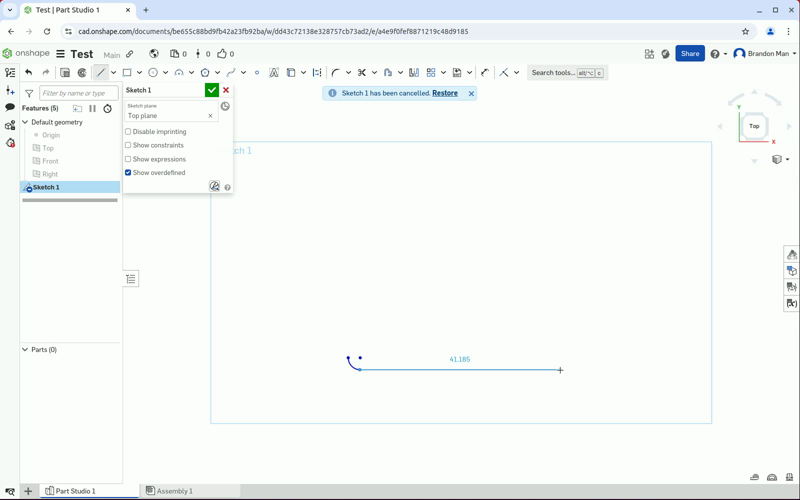
key_up(shift)
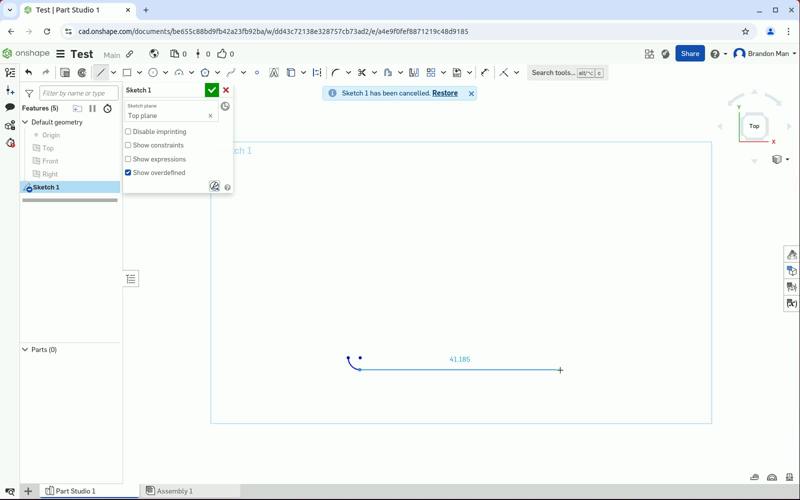
key(esc)
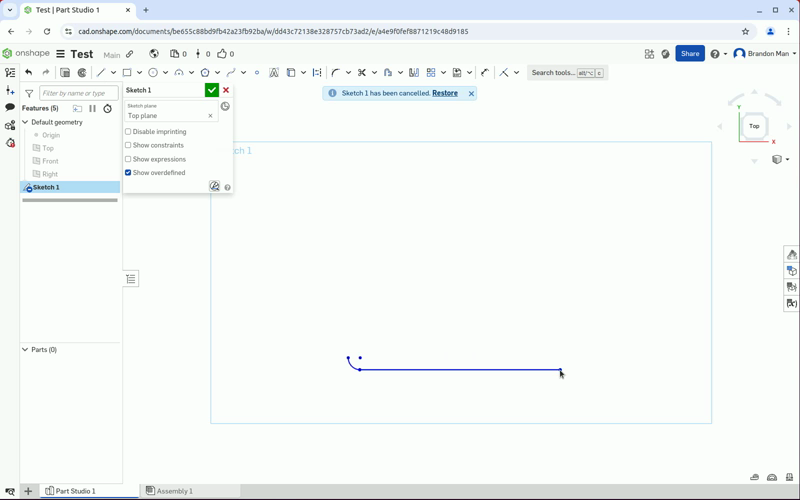
key(a)
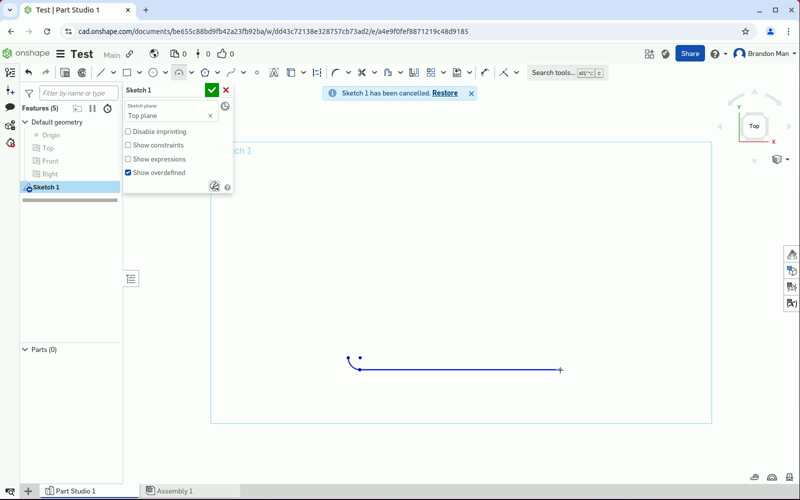
mouse_move(560, 369)
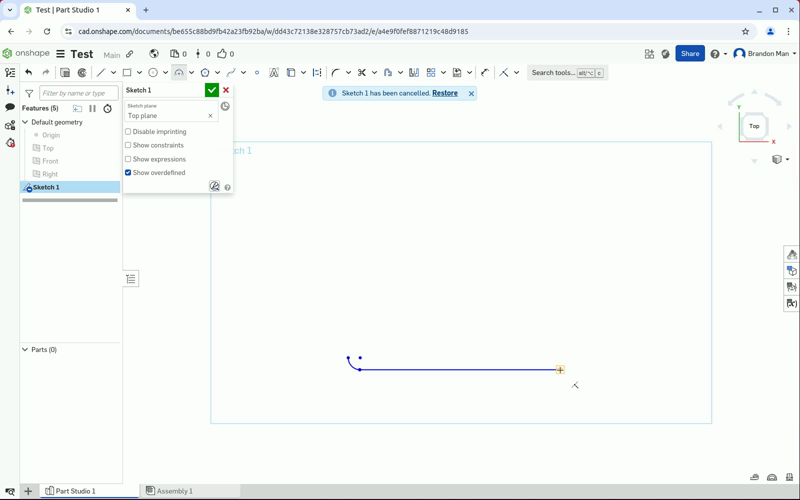
click(560, 369)
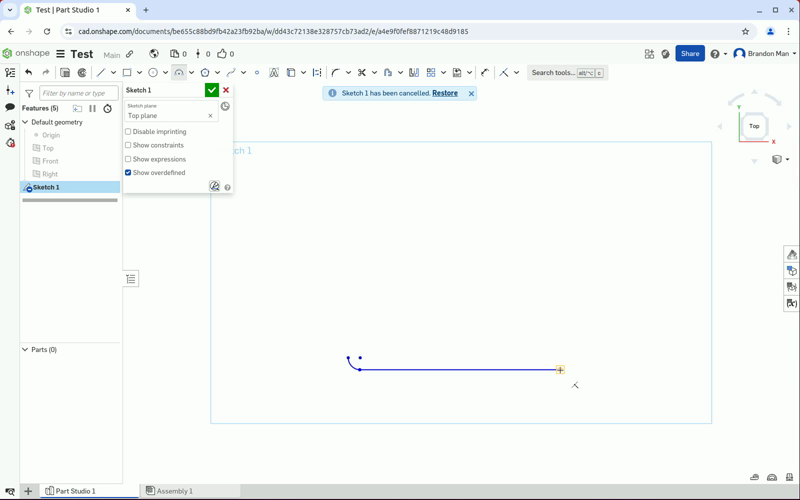
key_down(shift)
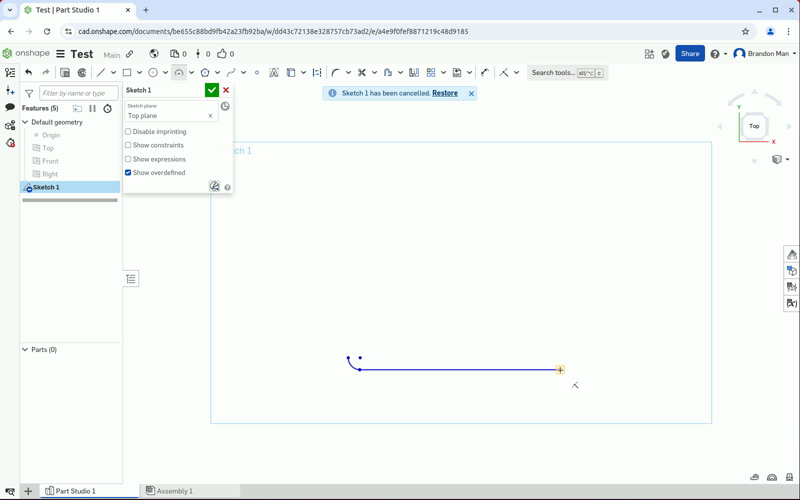
mouse_move(572, 357)
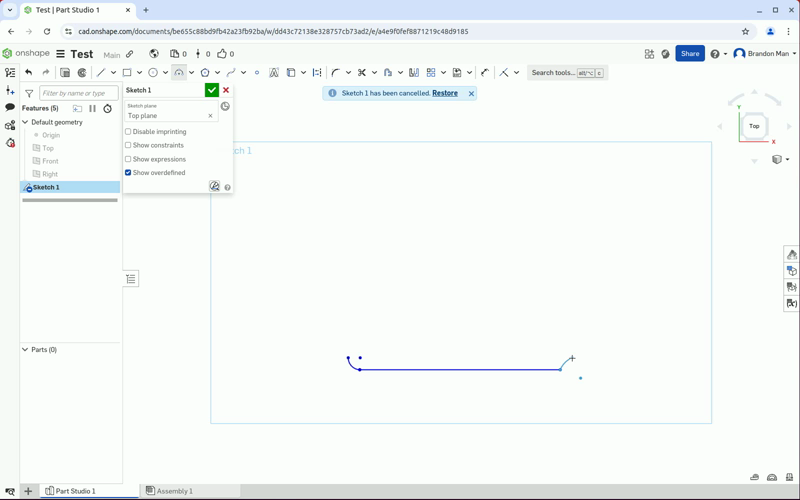
click(572, 357)
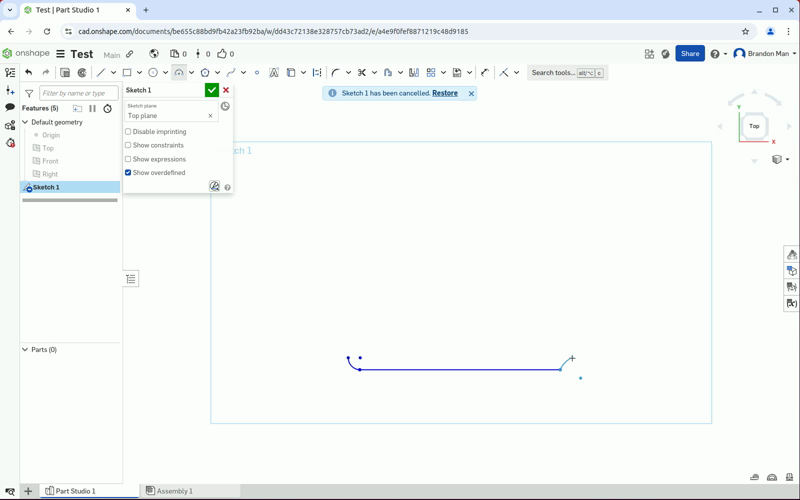
mouse_move(568, 366)
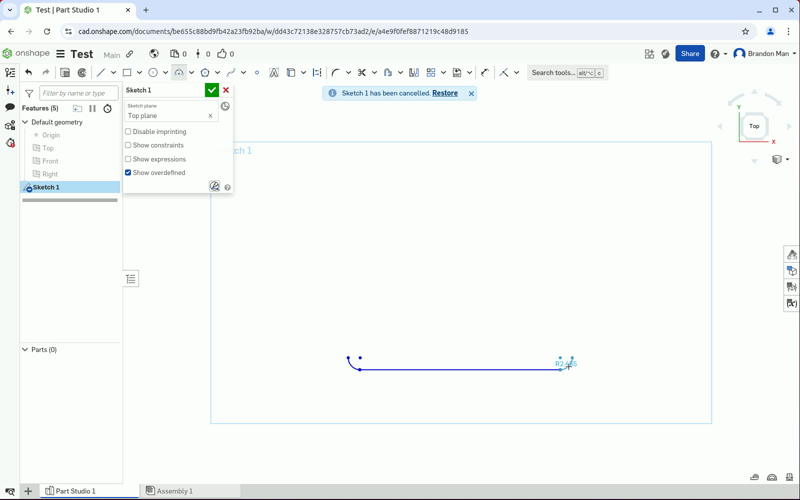
click(568, 366)
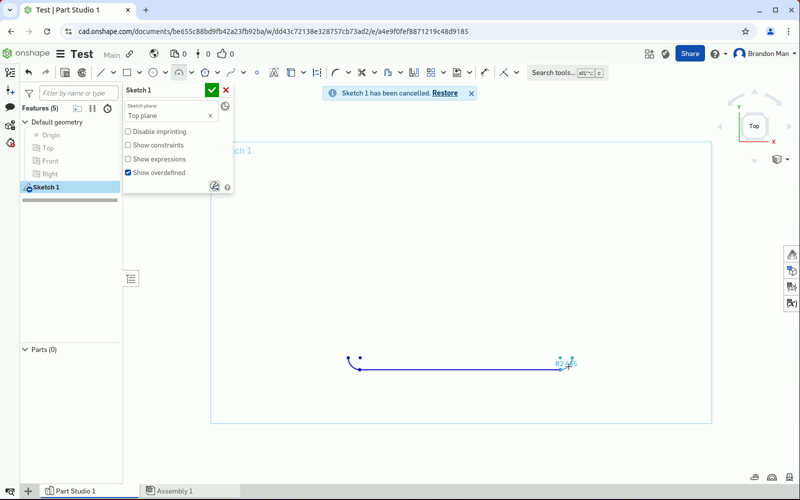
key_up(shift)
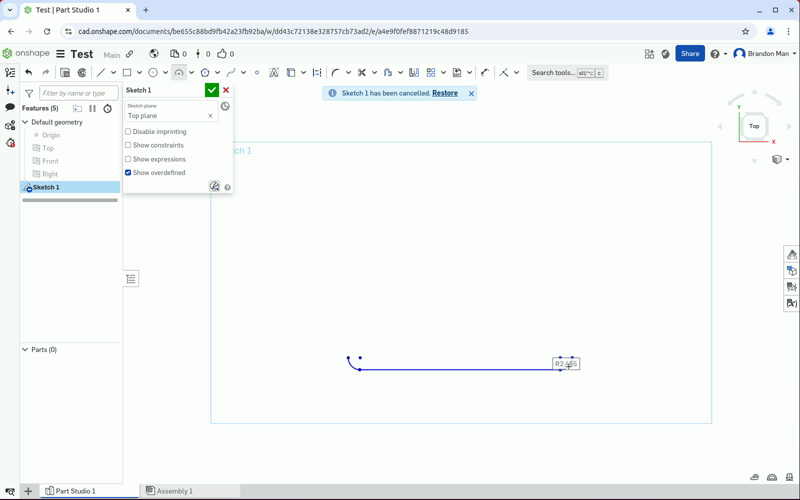
key(esc)
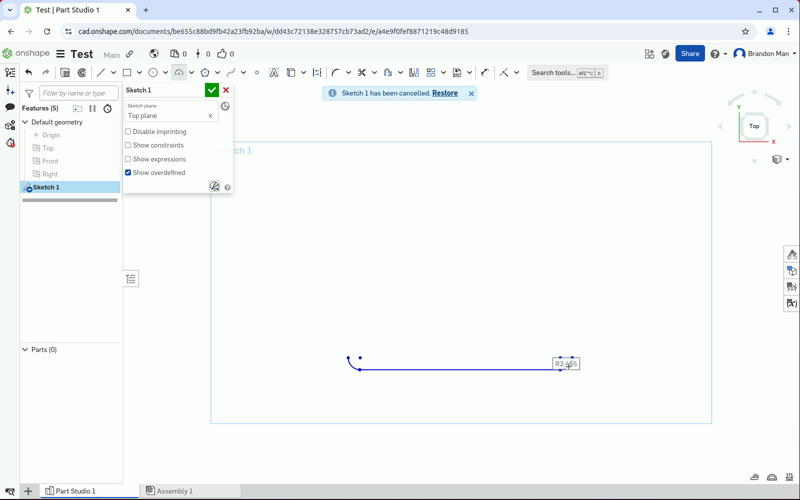
key(l)
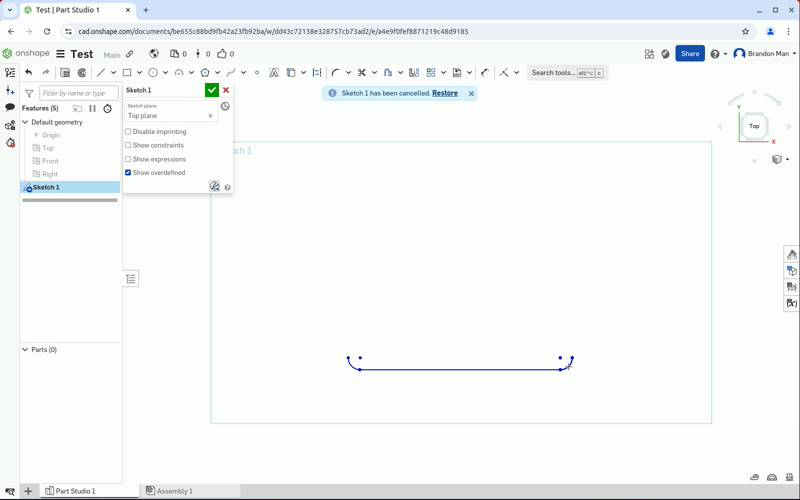
mouse_move(572, 357)
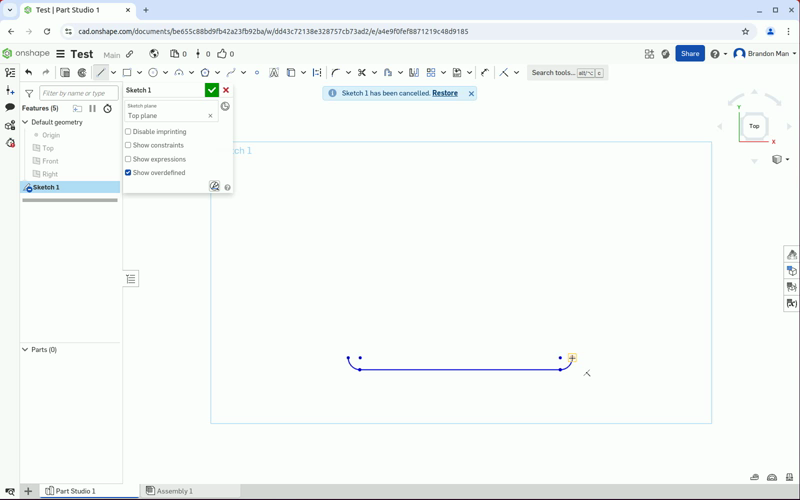
click(572, 357)
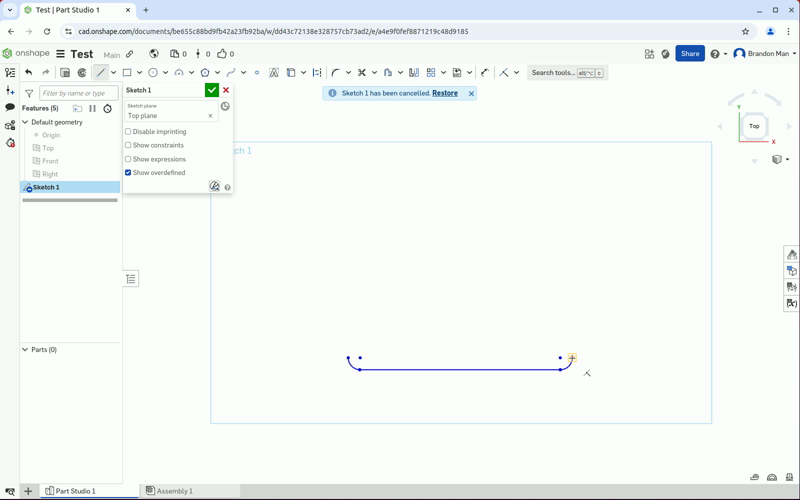
key_down(shift)
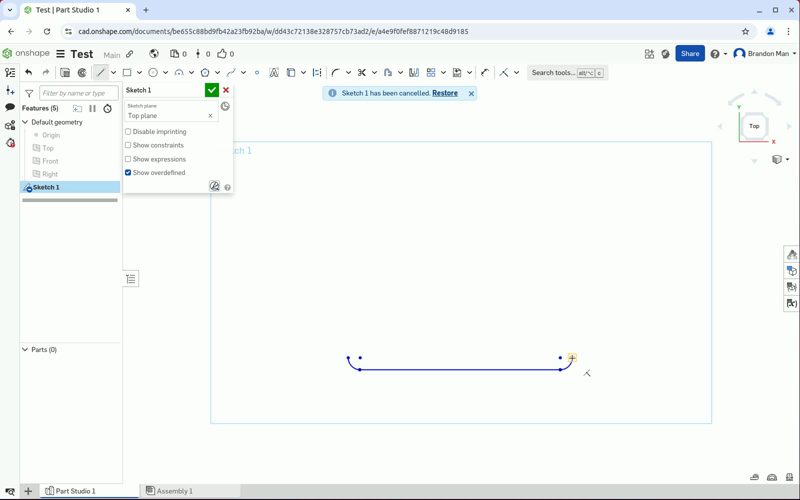
mouse_move(572, 209)
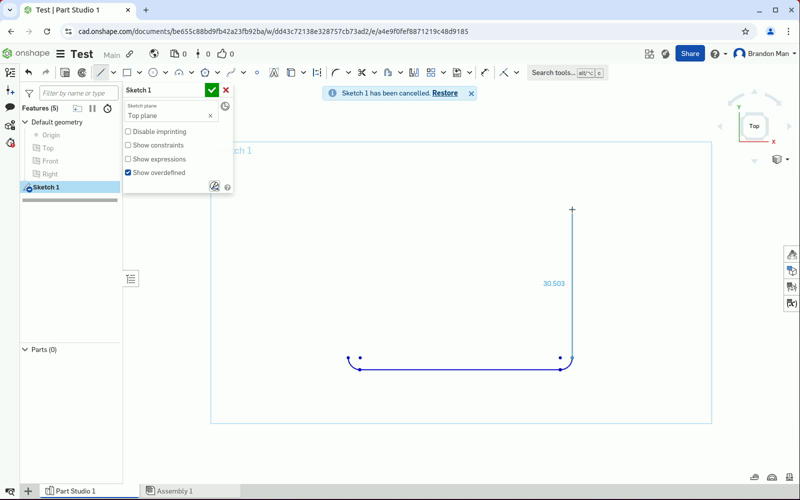
click(572, 209)
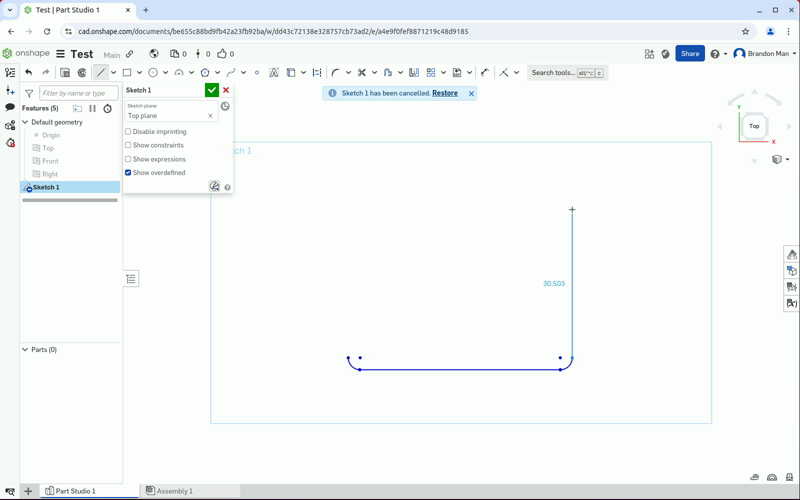
key_up(shift)
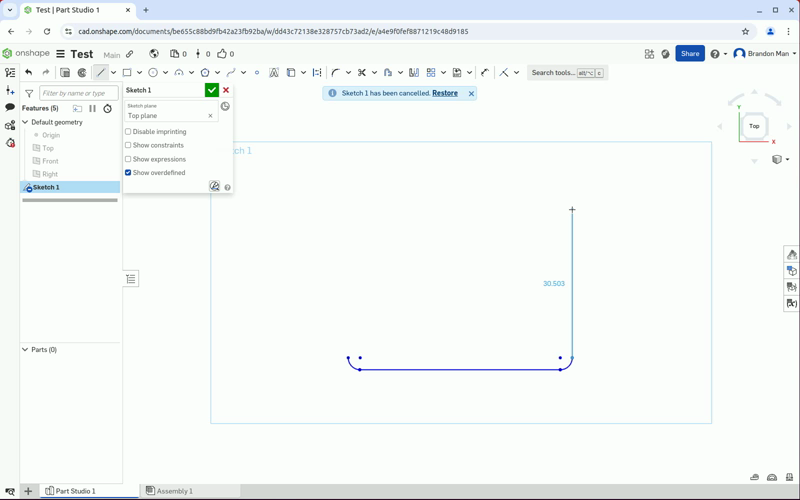
key(esc)
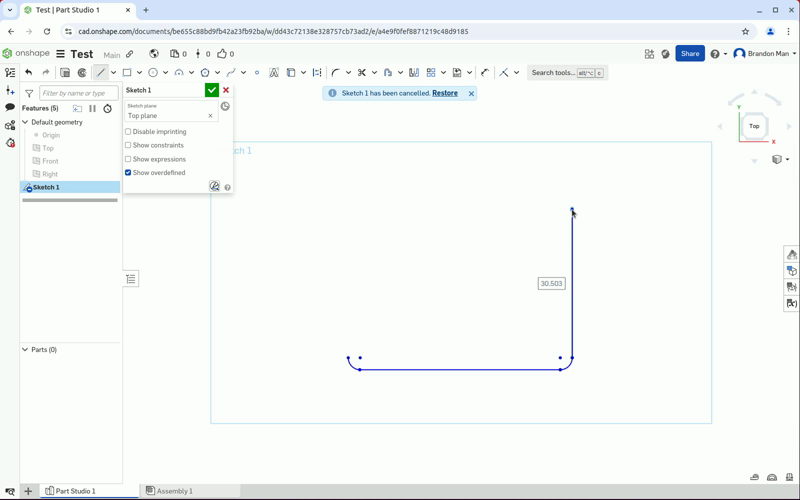
key(a)
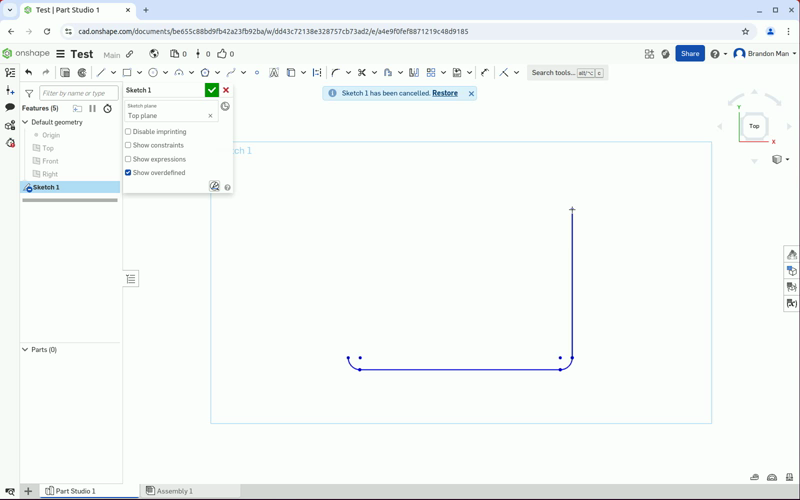
mouse_move(572, 209)
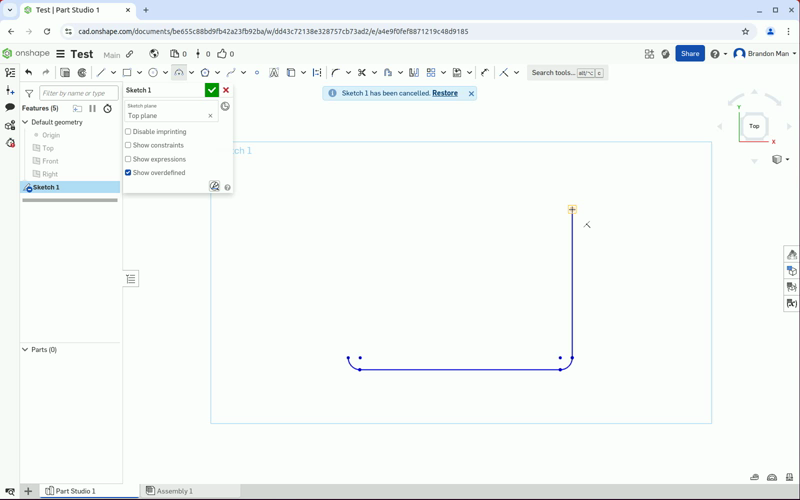
click(572, 209)
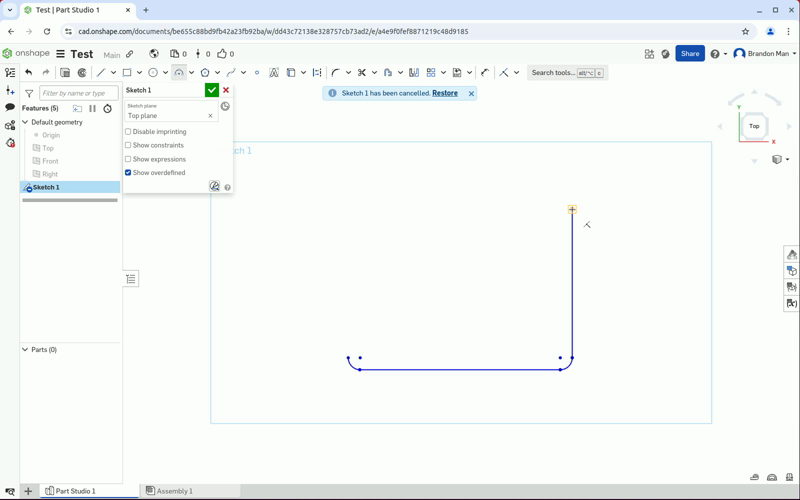
key_down(shift)
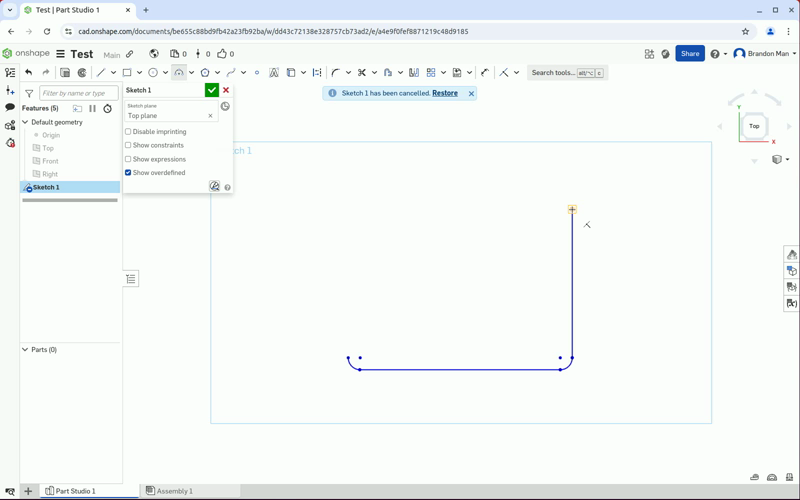
mouse_move(560, 197)
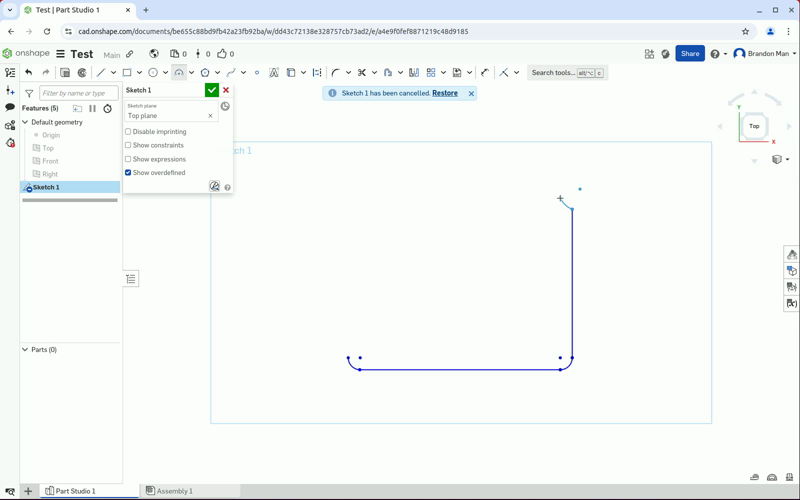
click(560, 197)
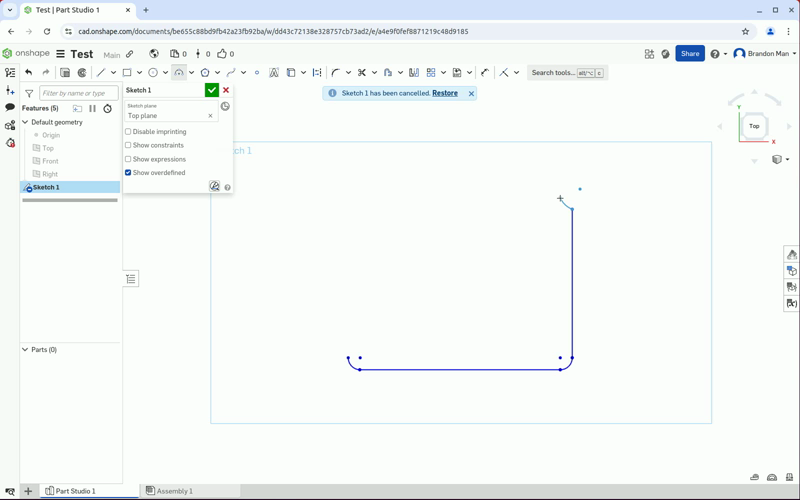
mouse_move(568, 201)
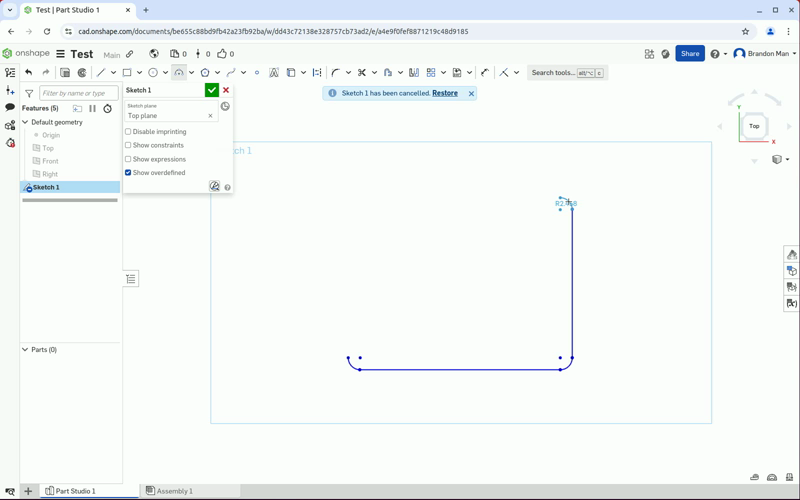
click(568, 201)
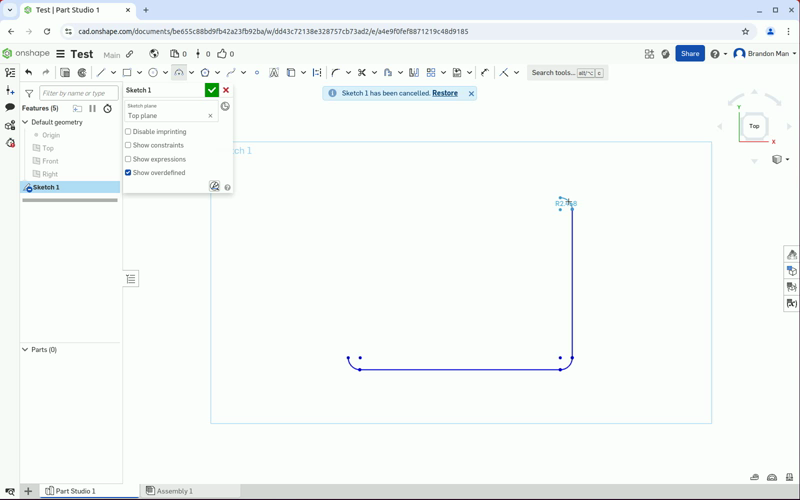
key_up(shift)
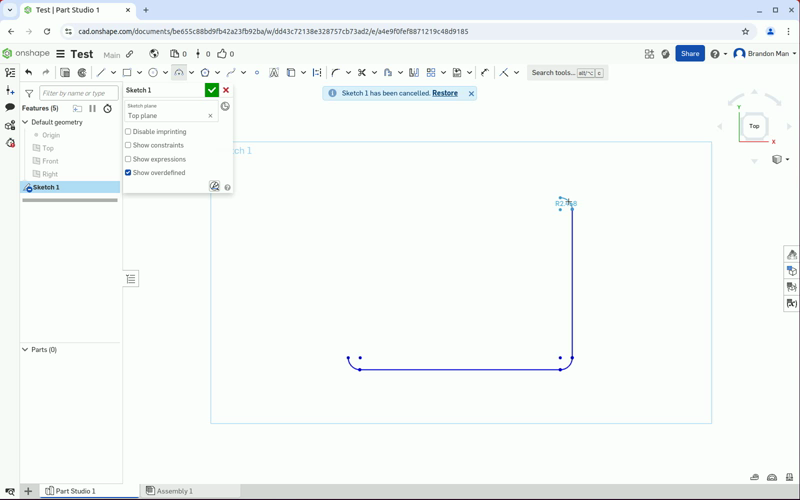
key(esc)
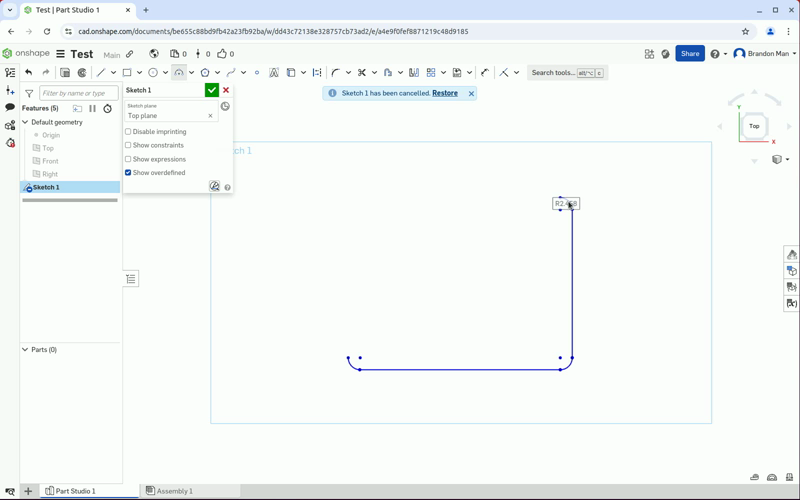
key(l)
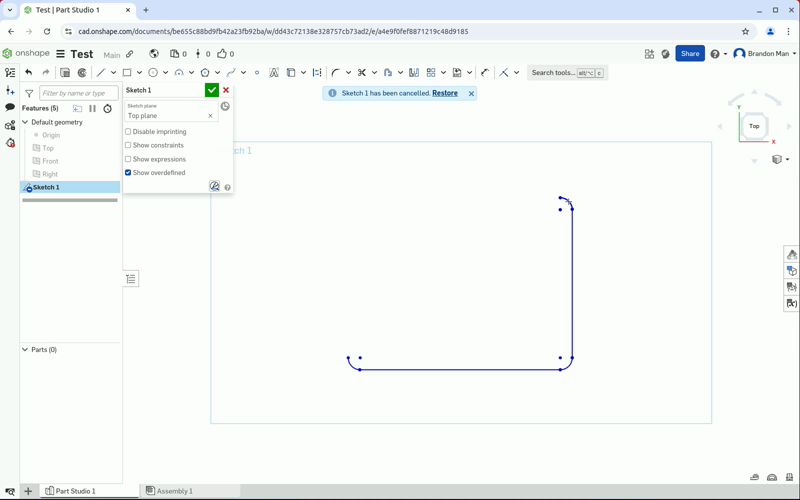
mouse_move(560, 197)
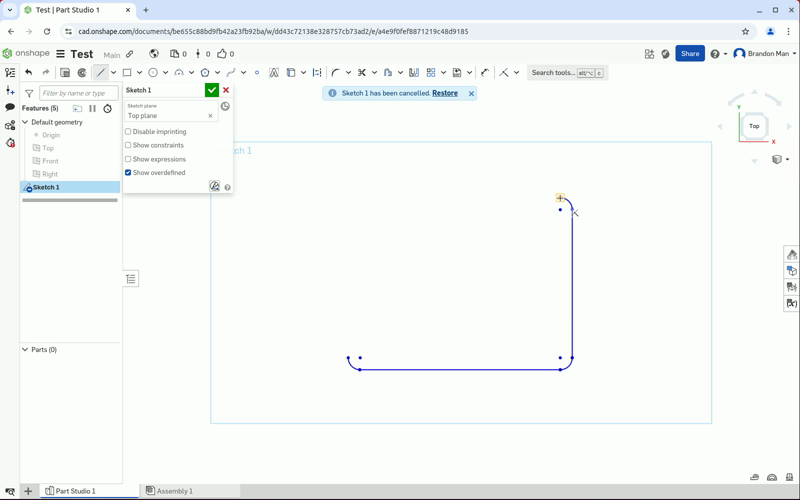
click(560, 197)
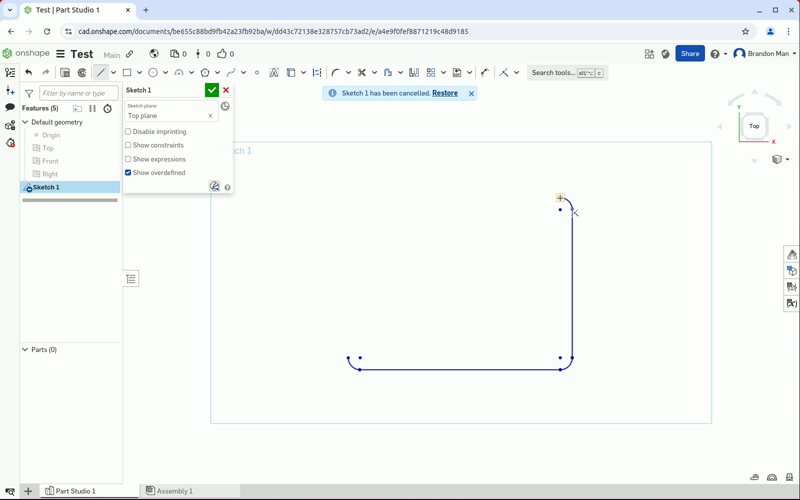
key_down(shift)
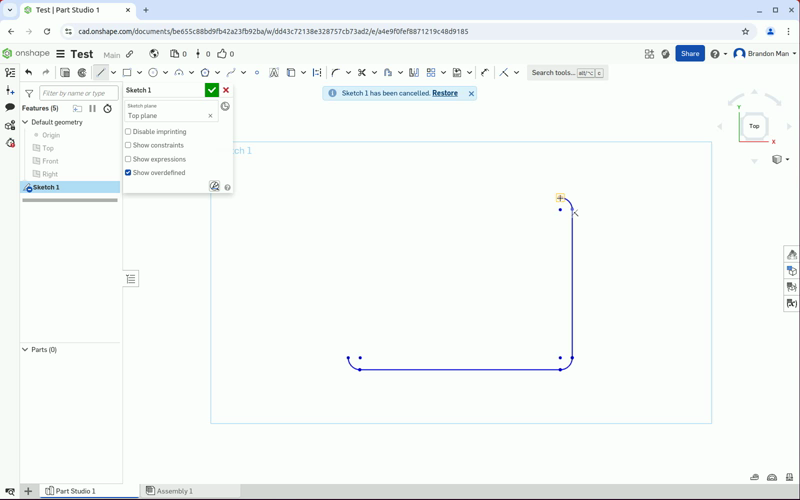
mouse_move(359, 197)
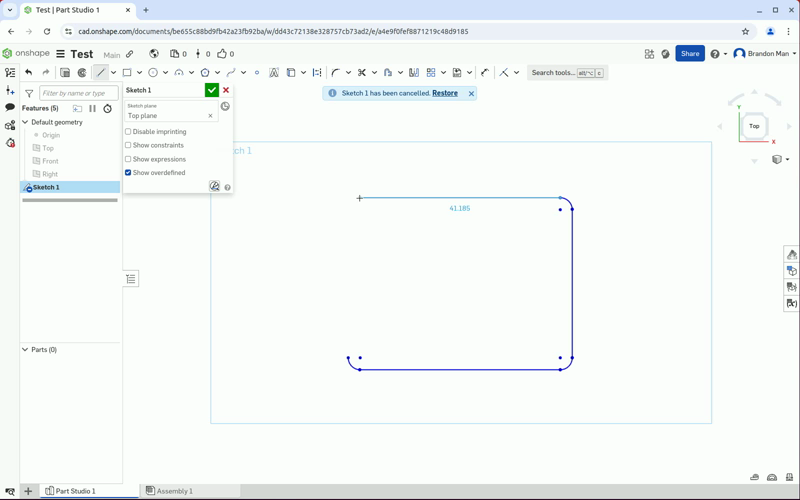
click(359, 197)
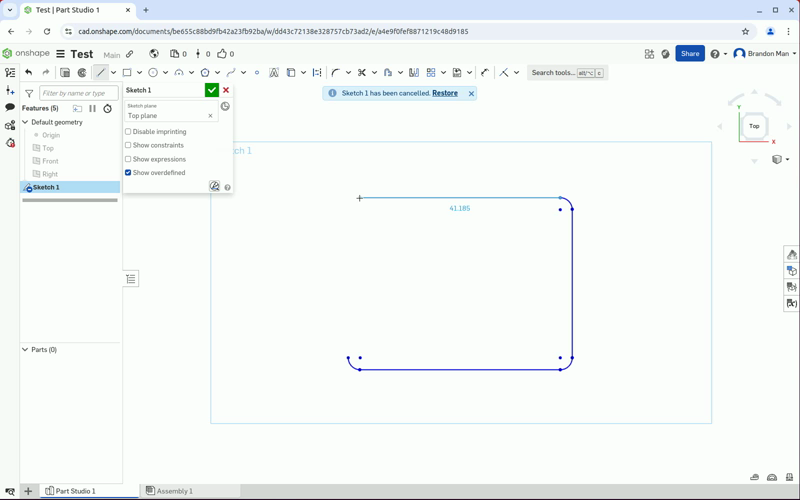
key_up(shift)
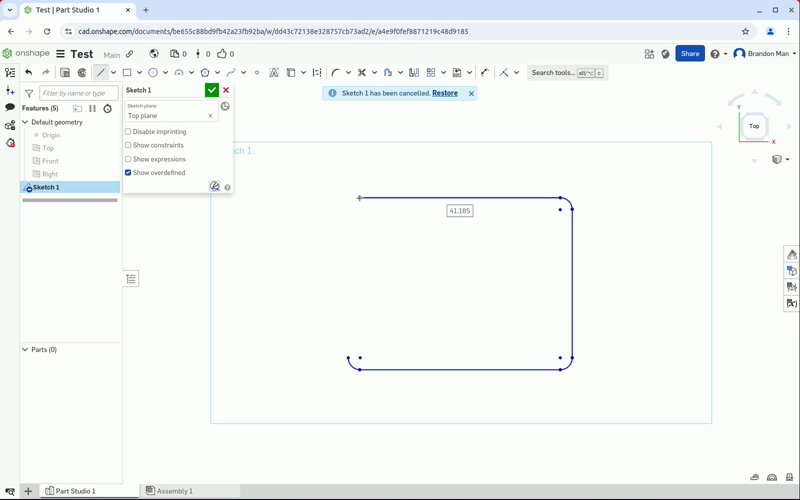
key(esc)
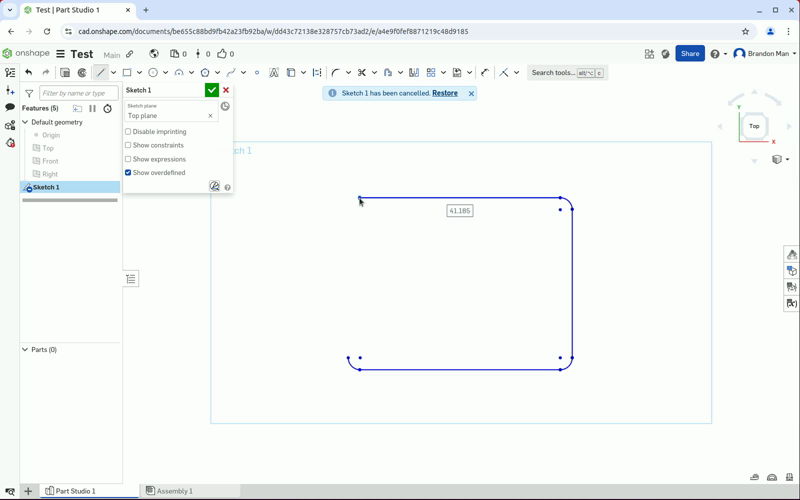
key(a)
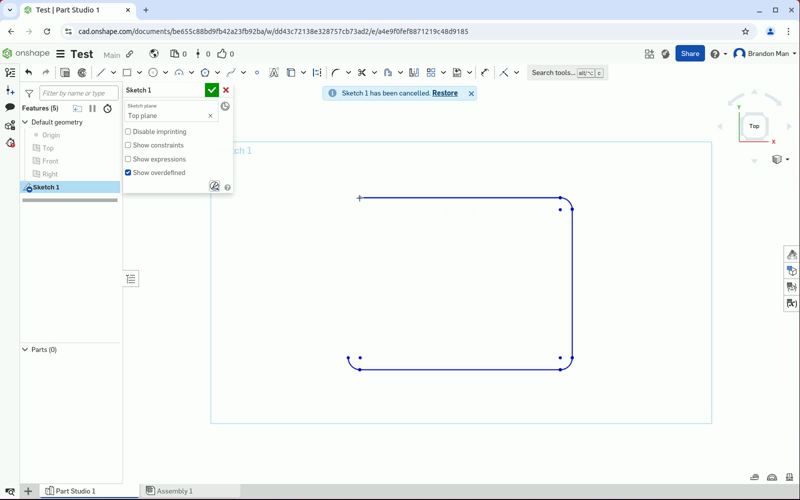
mouse_move(359, 197)
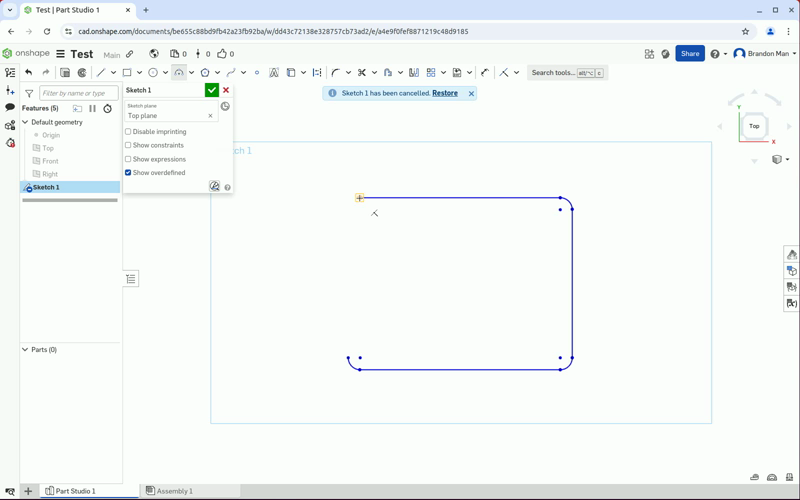
click(359, 197)
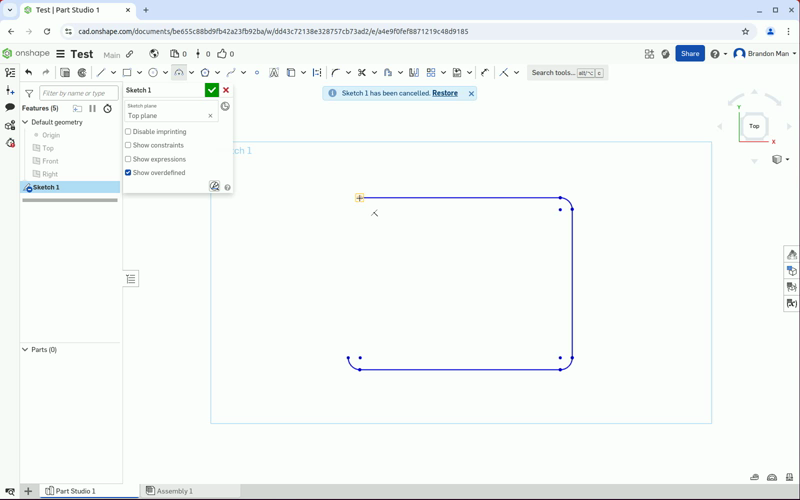
key_down(shift)
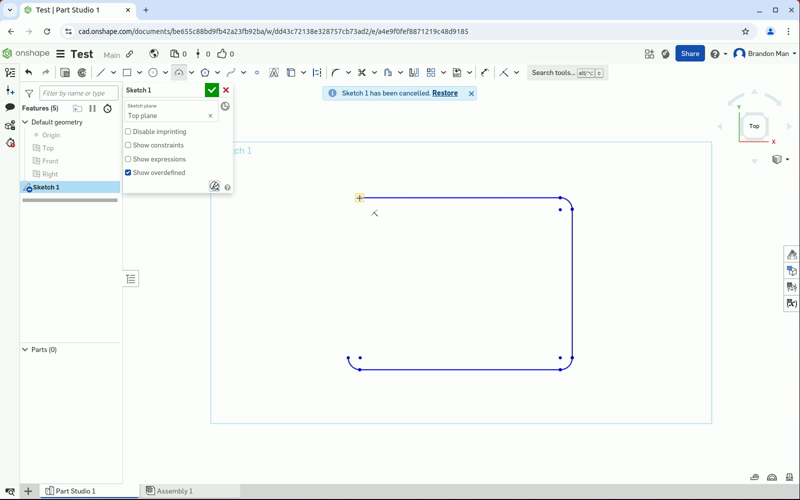
mouse_move(348, 209)
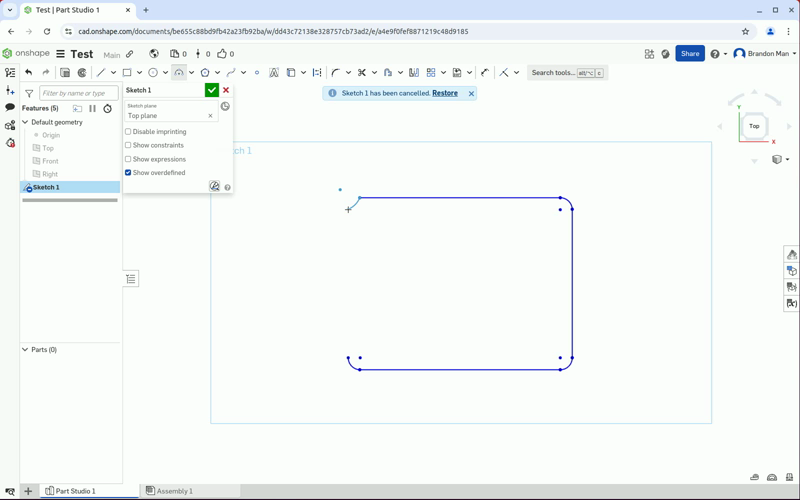
click(348, 209)
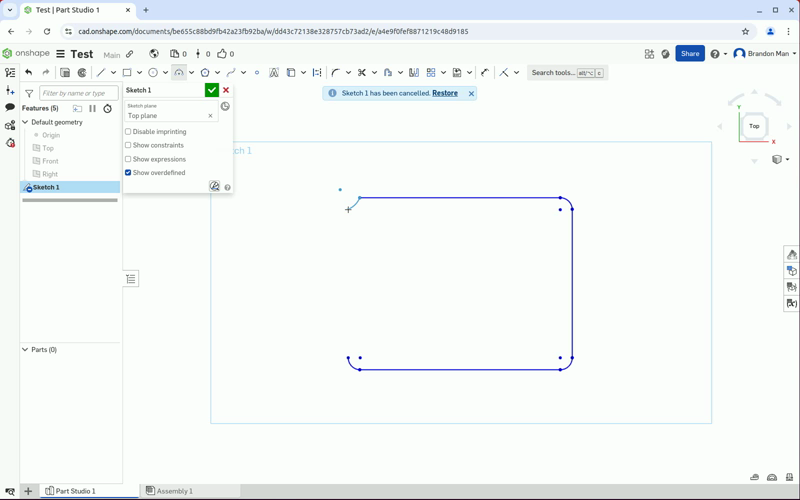
mouse_move(351, 201)
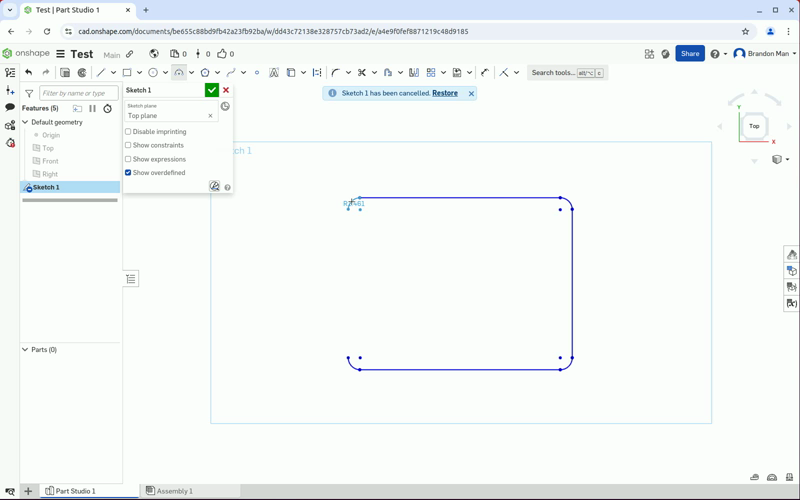
click(351, 201)
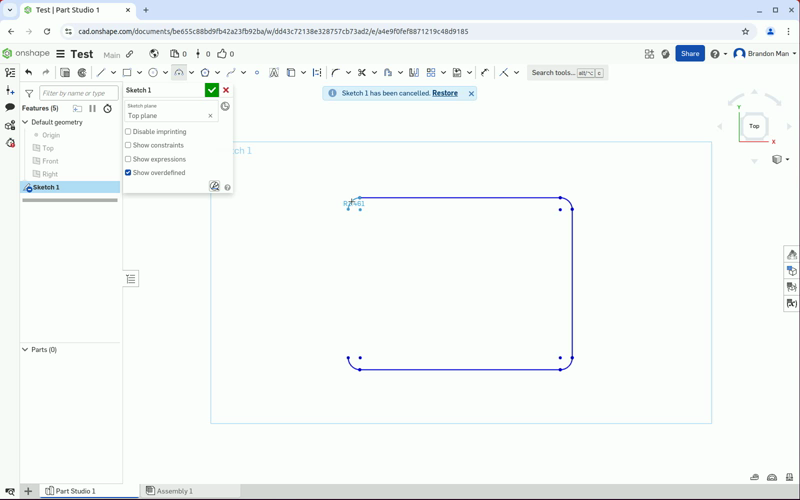
key_up(shift)
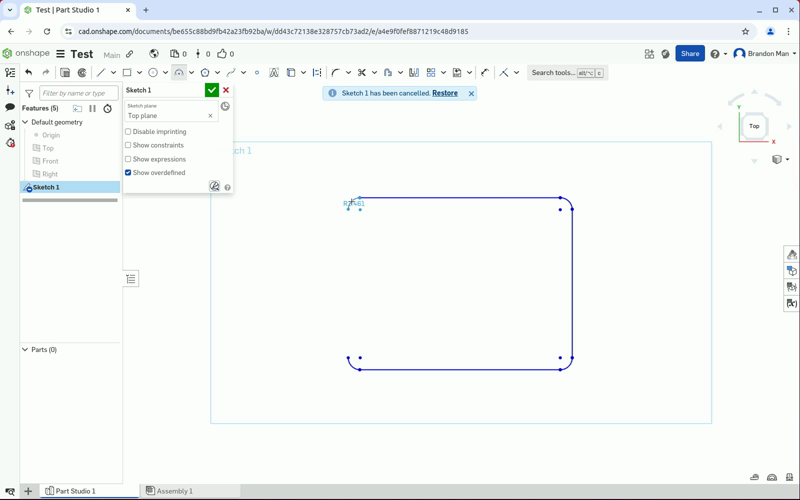
key(esc)
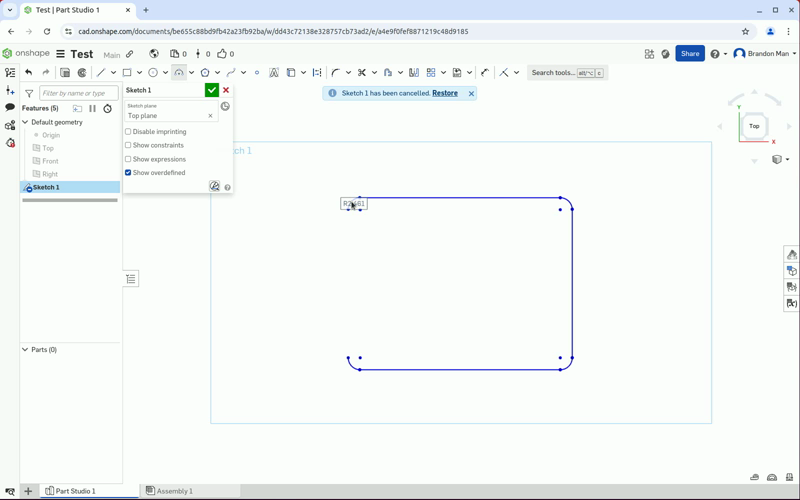
key(l)
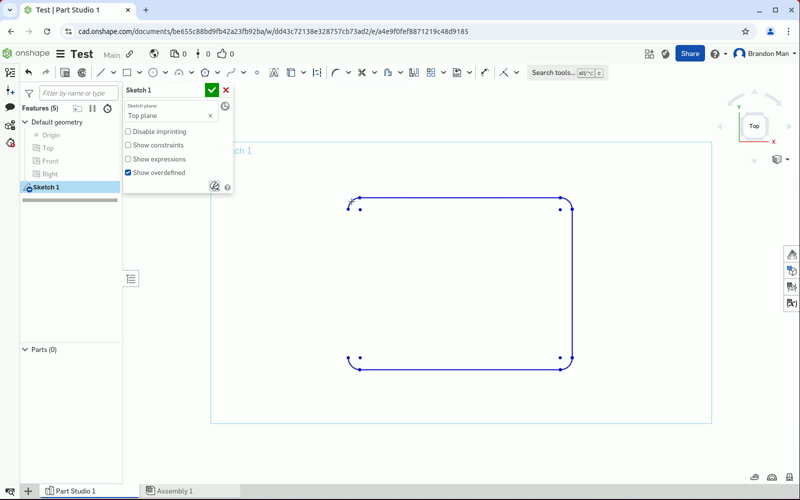
mouse_move(348, 209)
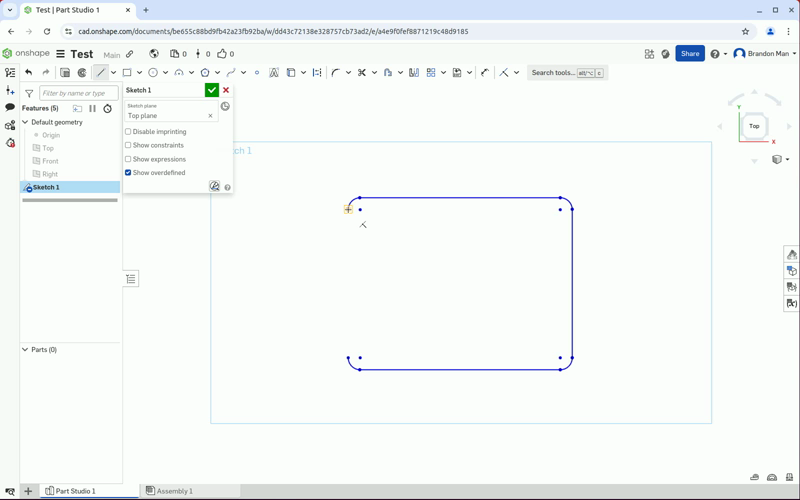
click(348, 209)
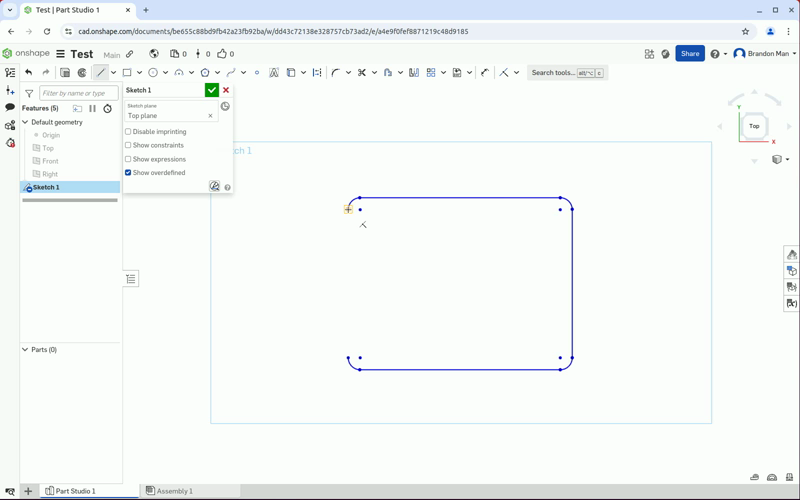
key_down(shift)
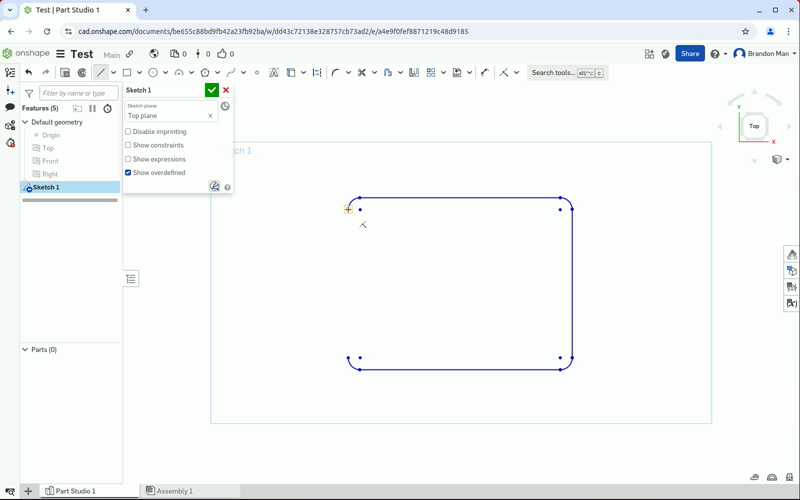
mouse_move(348, 357)
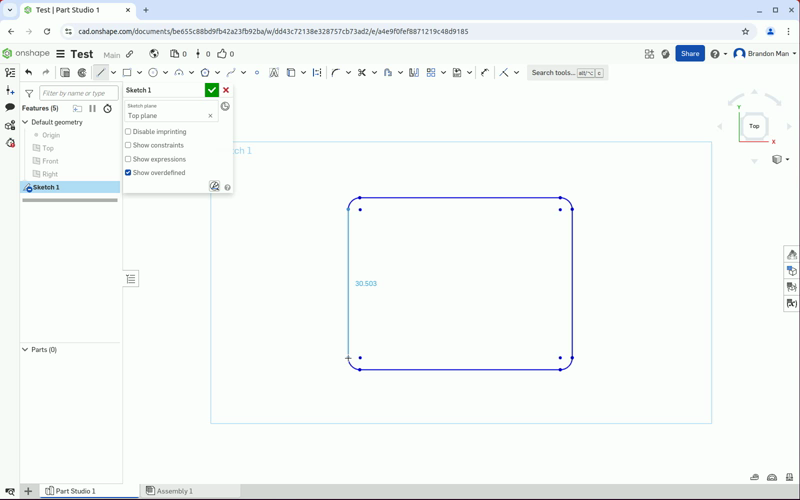
key_up(shift)
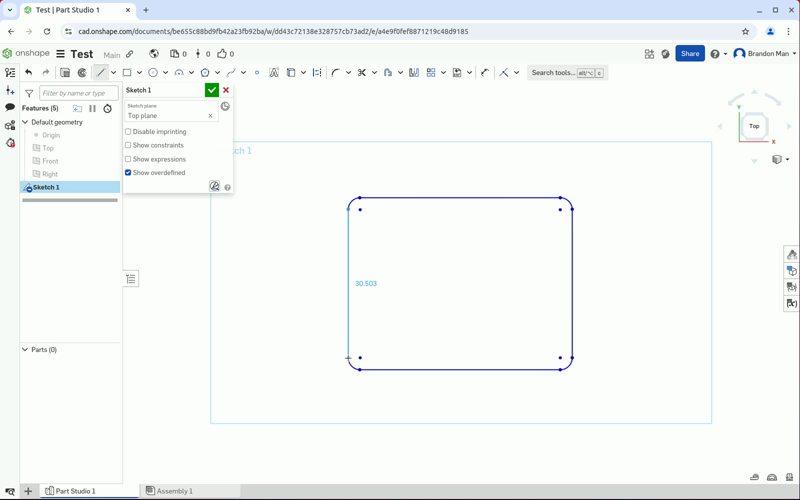
click(348, 357)
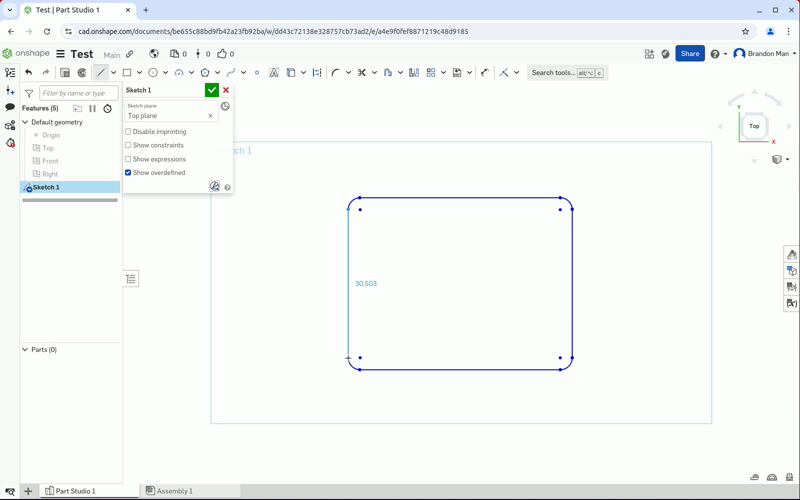
key(esc)
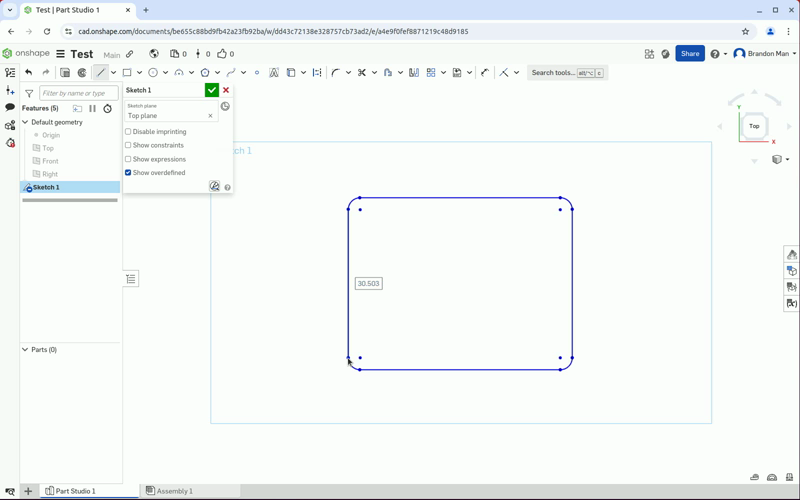
mouse_move(526, 335)
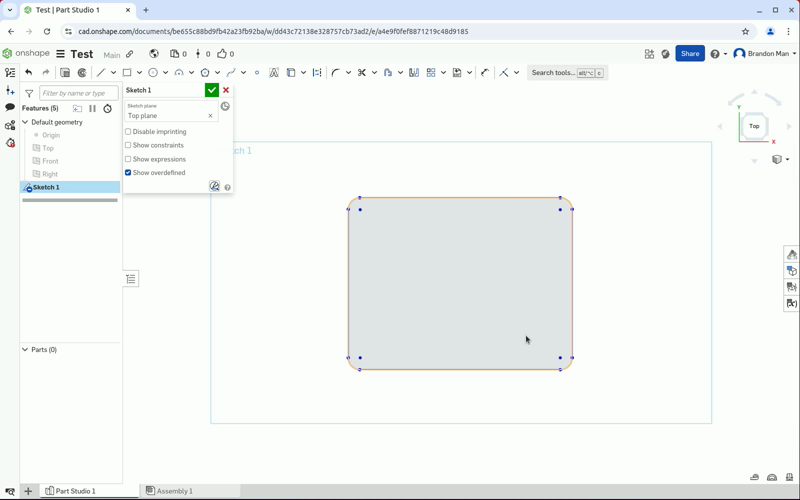
click(526, 335)
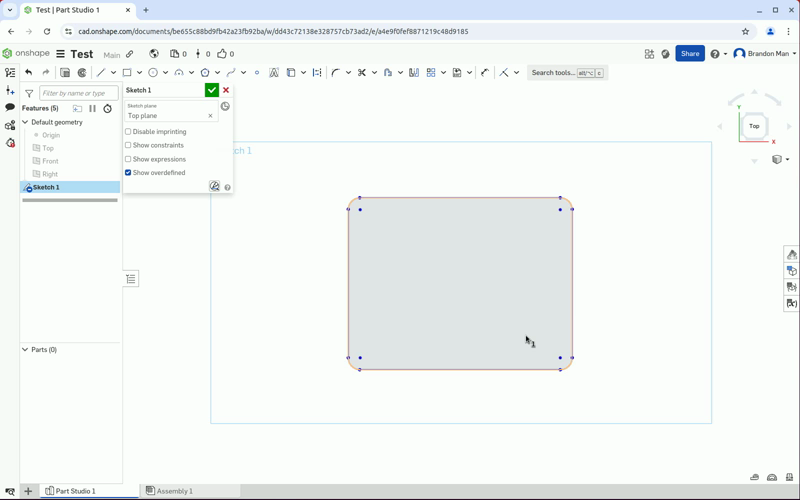
mouse_move(73, 352)
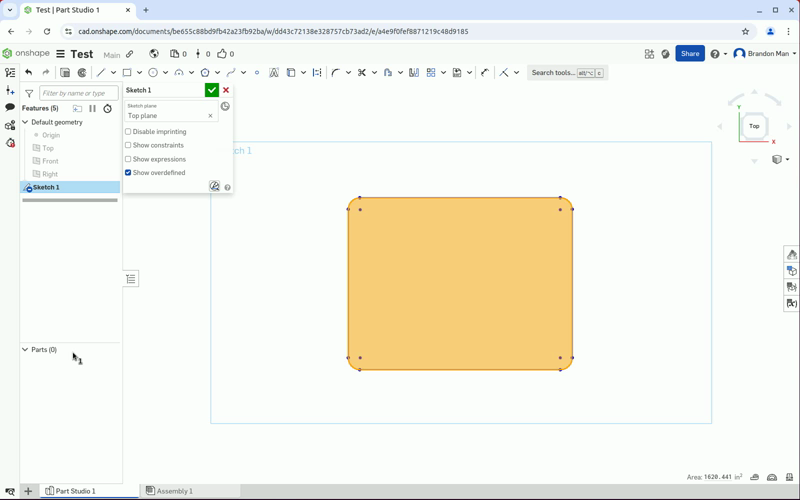
key(shift+y)
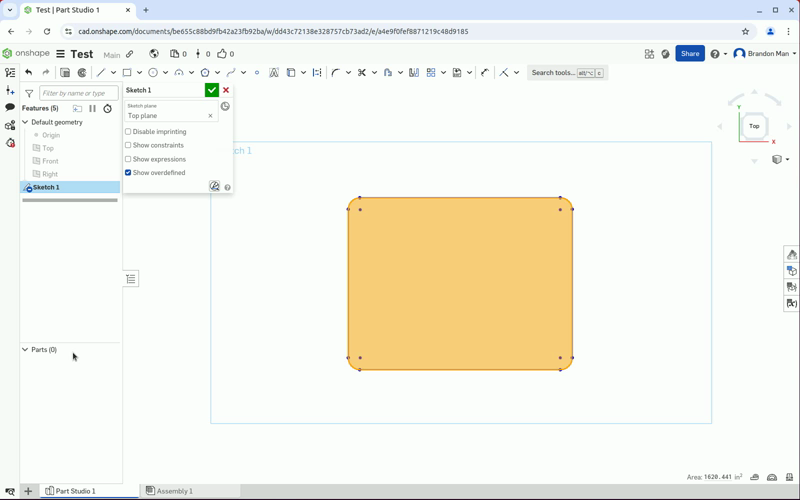
key(shift+e)
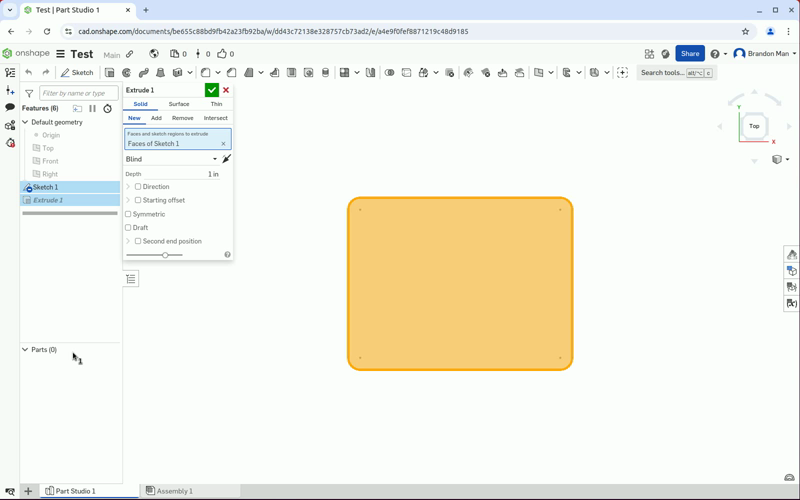
mouse_move(143, 106)
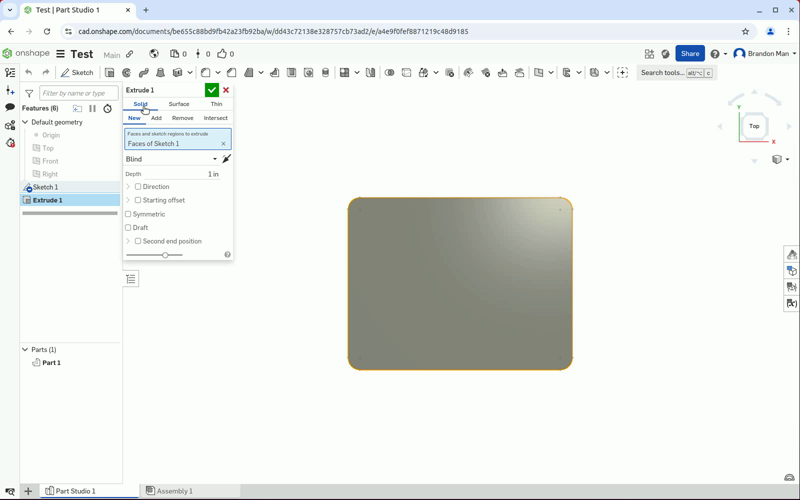
click(143, 106)
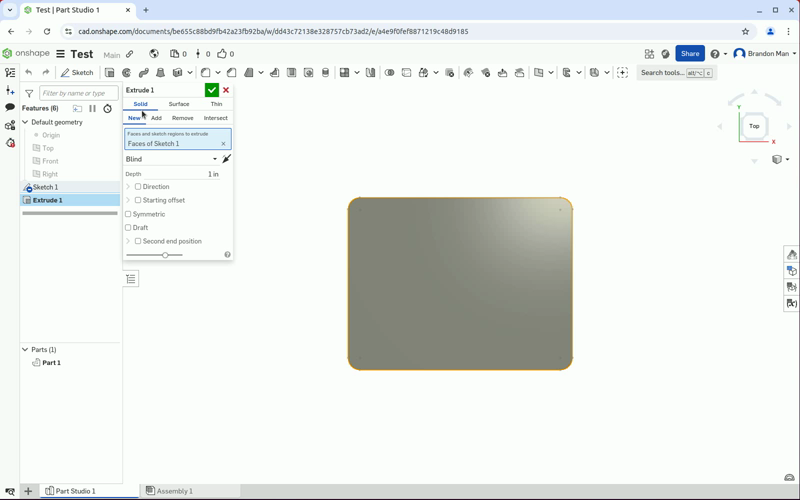
mouse_move(137, 120)
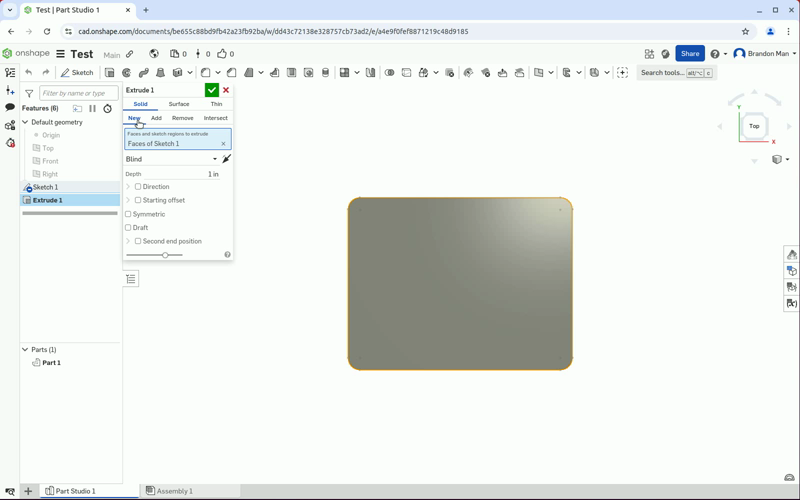
click(137, 120)
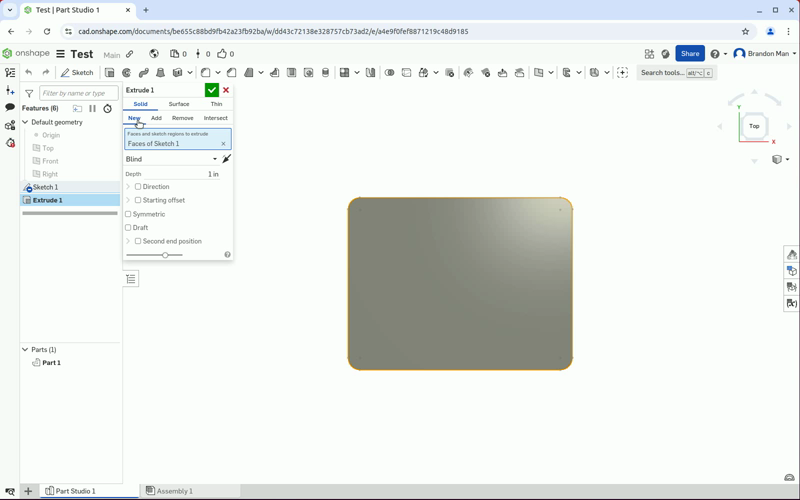
key(tab, 4)
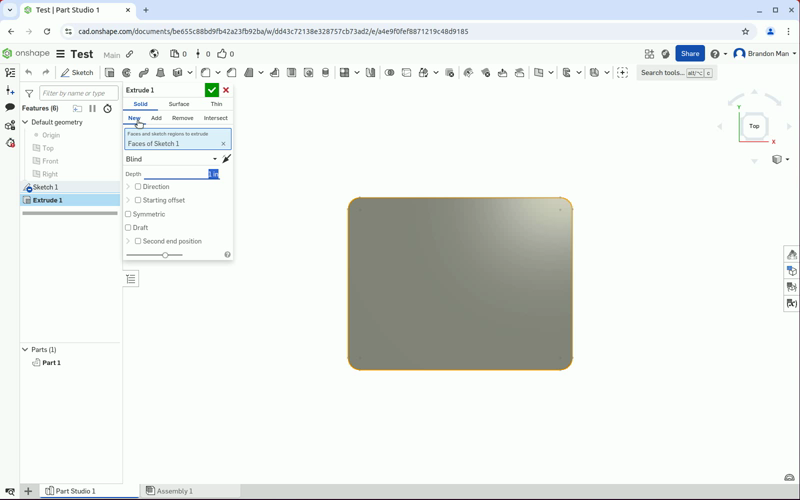
text(1.204)
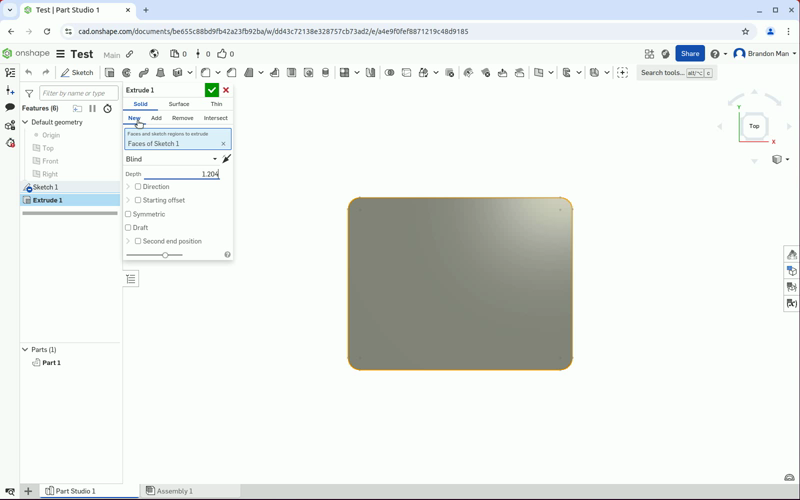
key(enter)
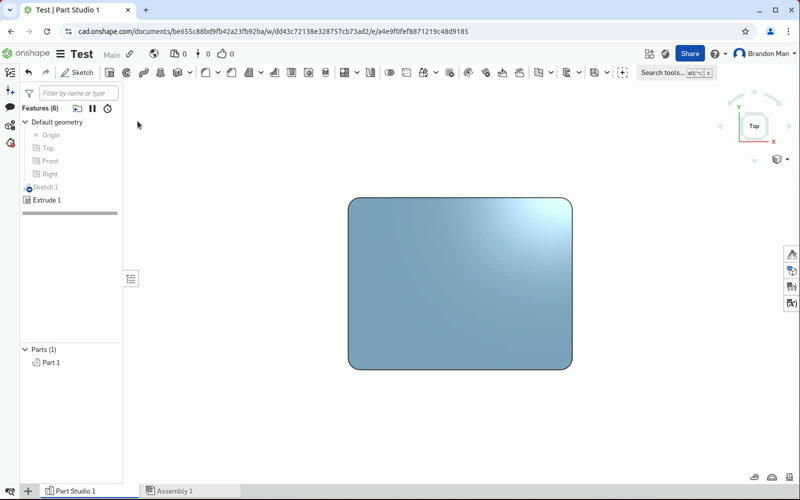
key(shift+h)
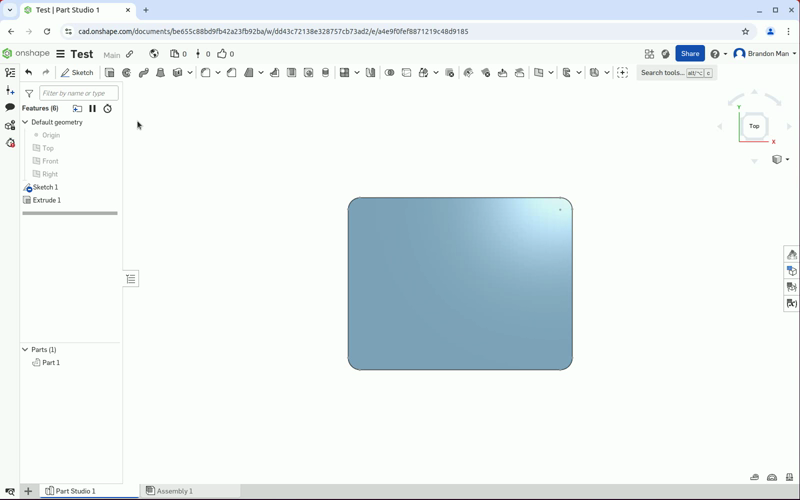
key(shift+h)
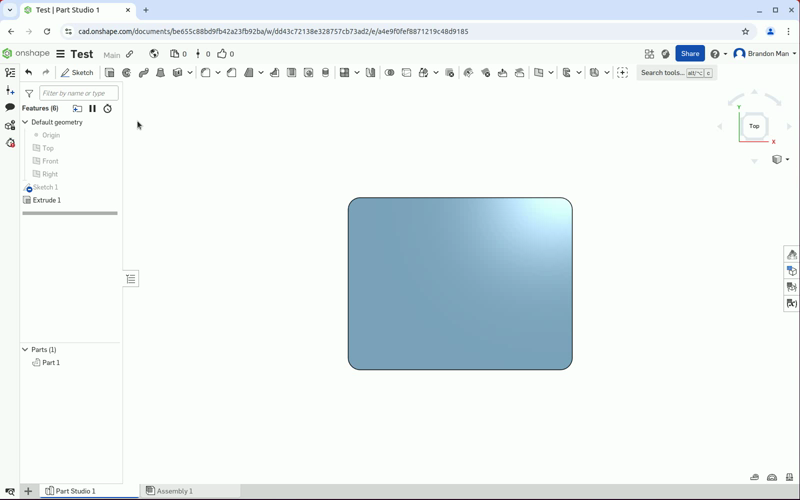
mouse_move(73, 189)
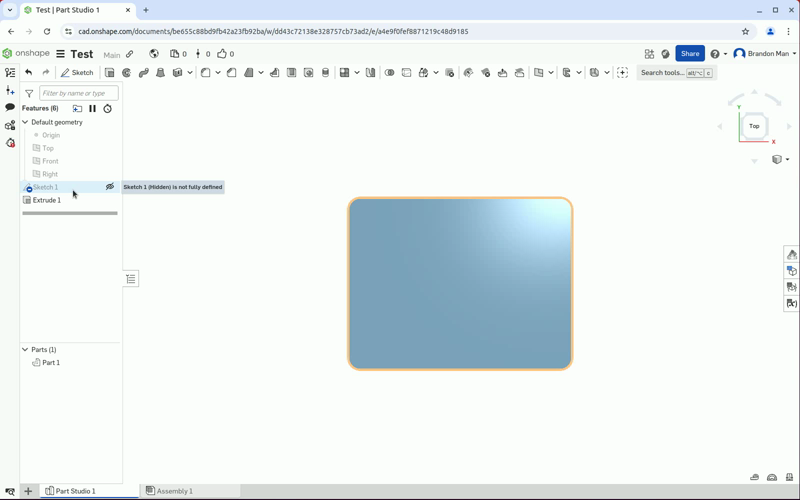
click(73, 189)
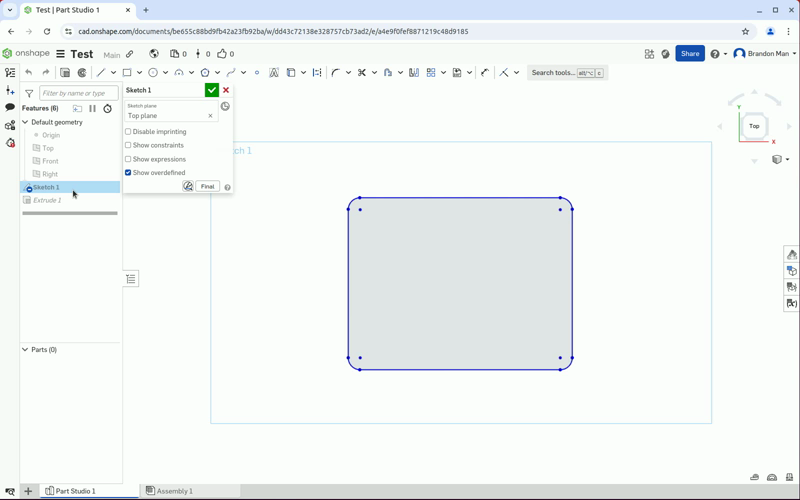
mouse_move(229, 92)
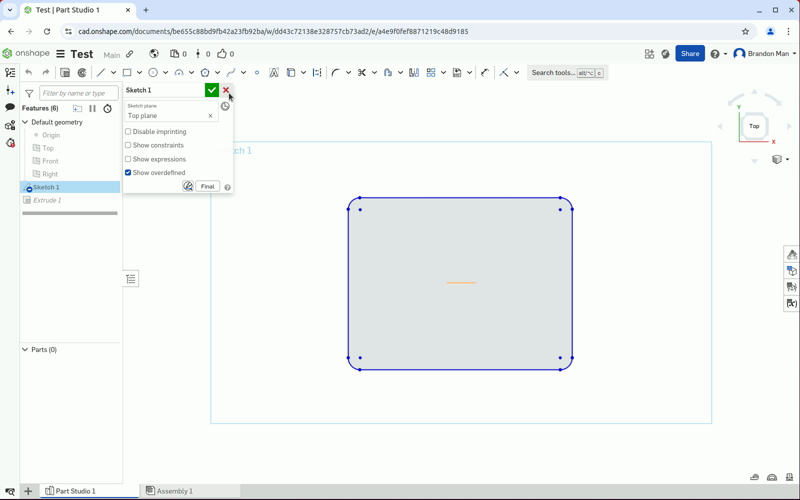
click(229, 92)
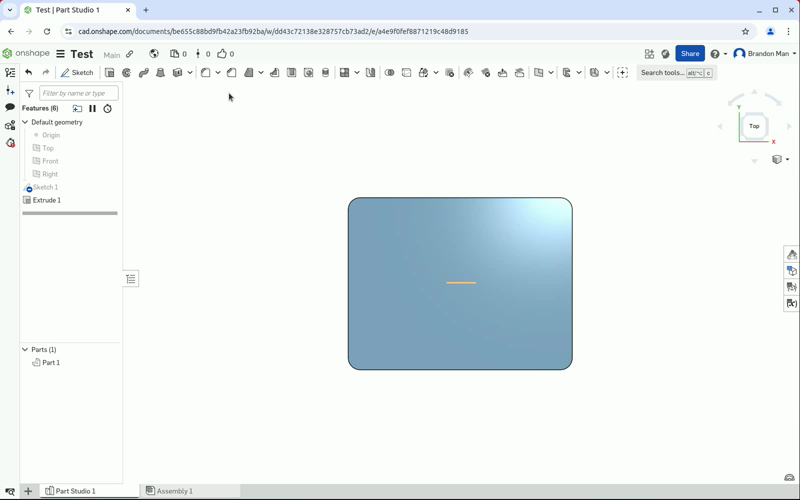
mouse_move(541, 75)
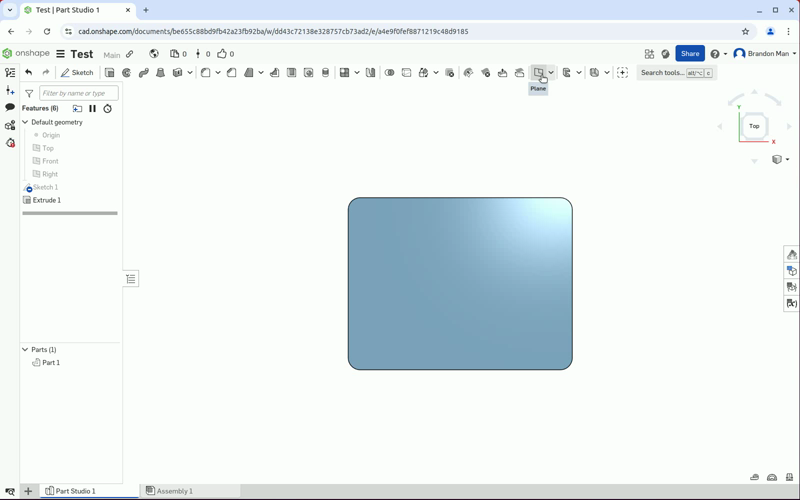
click(541, 75)
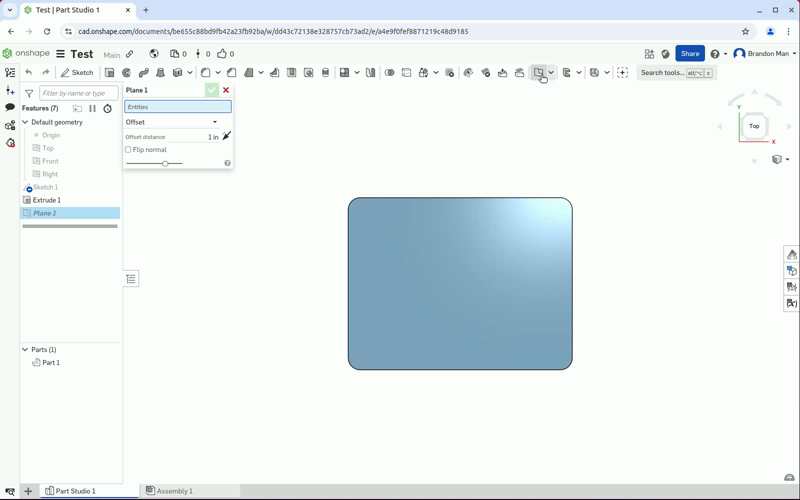
mouse_move(73, 150)
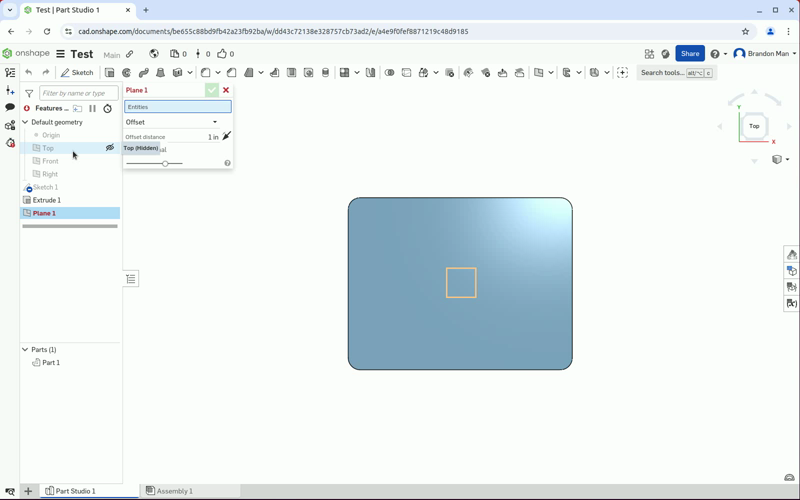
click(73, 150)
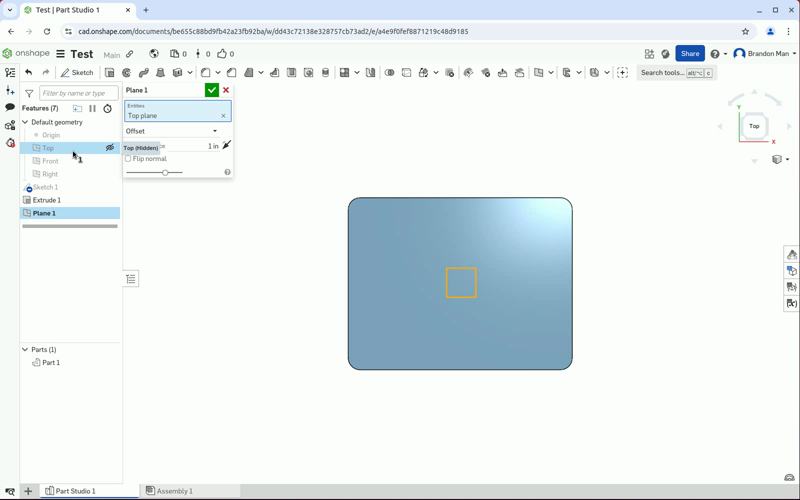
key(tab, 2)
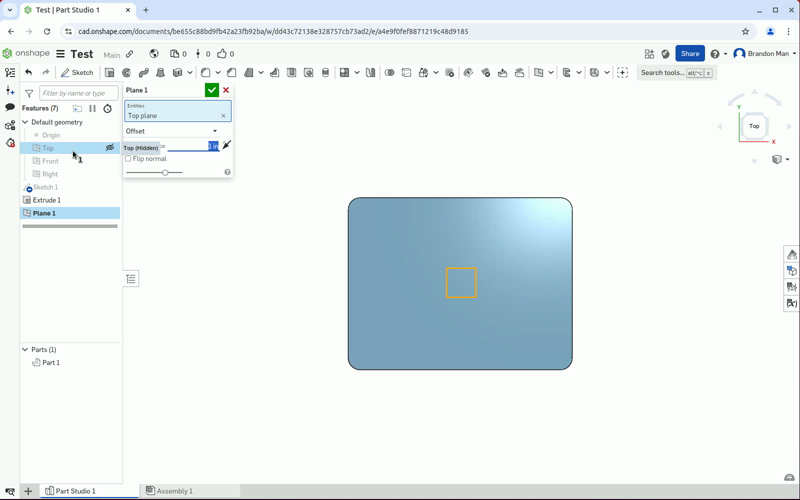
text(1.202)
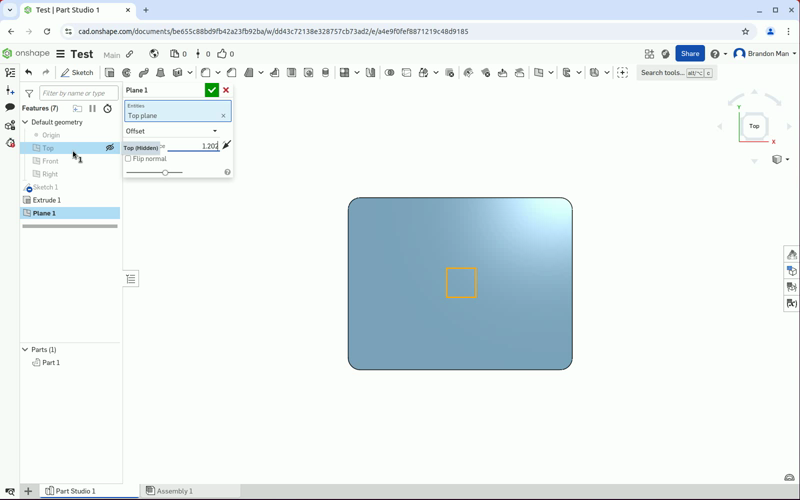
key(enter, 2)
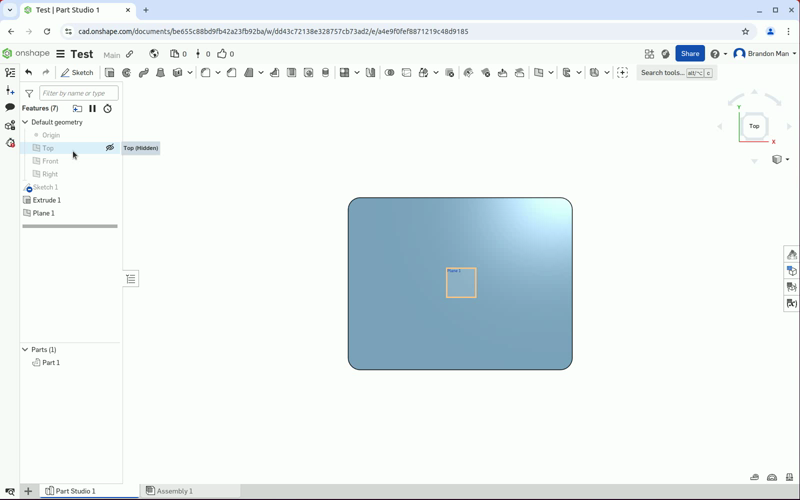
key(shift+s)
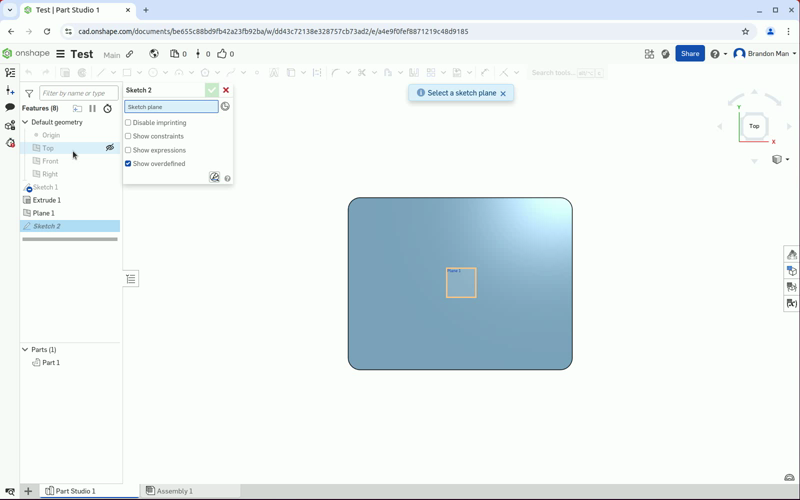
mouse_move(73, 215)
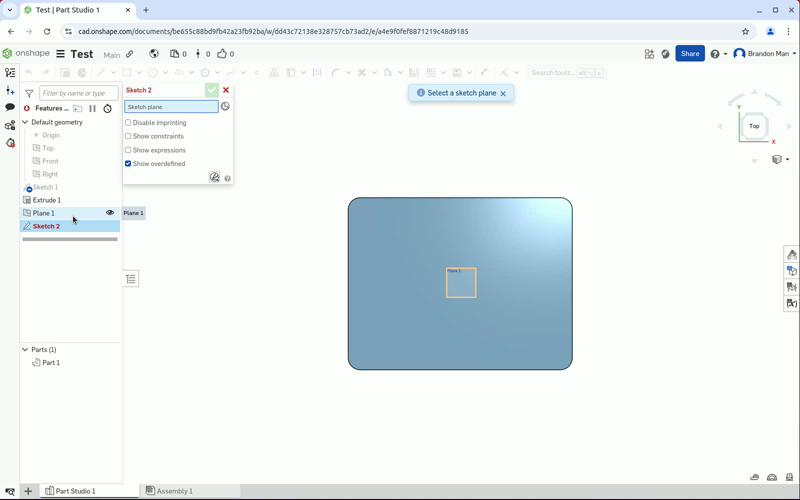
click(73, 215)
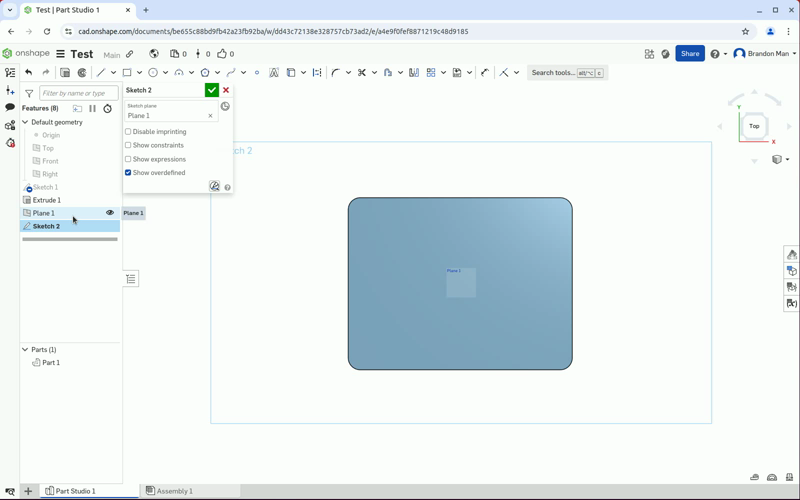
mouse_move(73, 352)
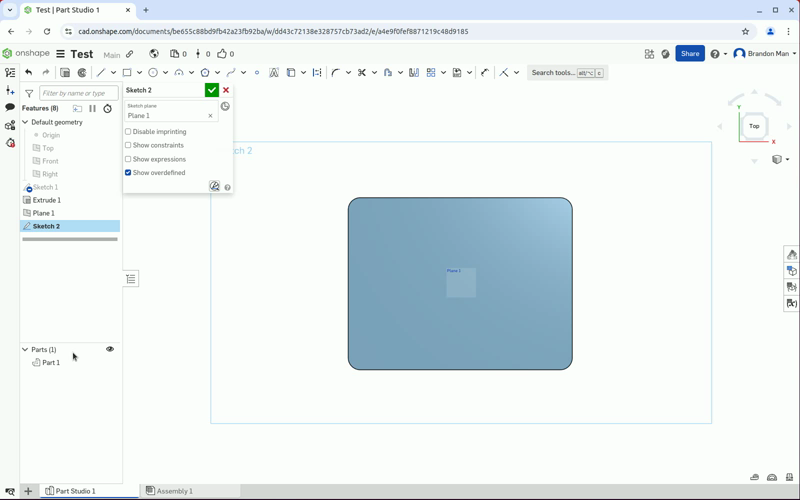
key(y)
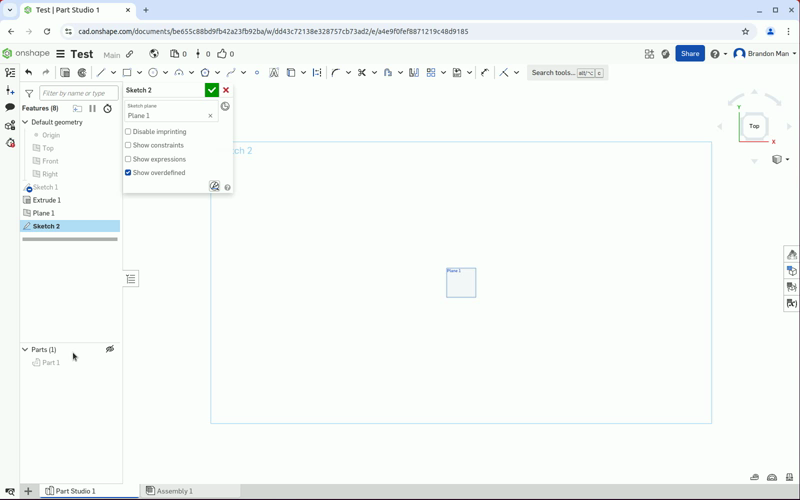
key(c)
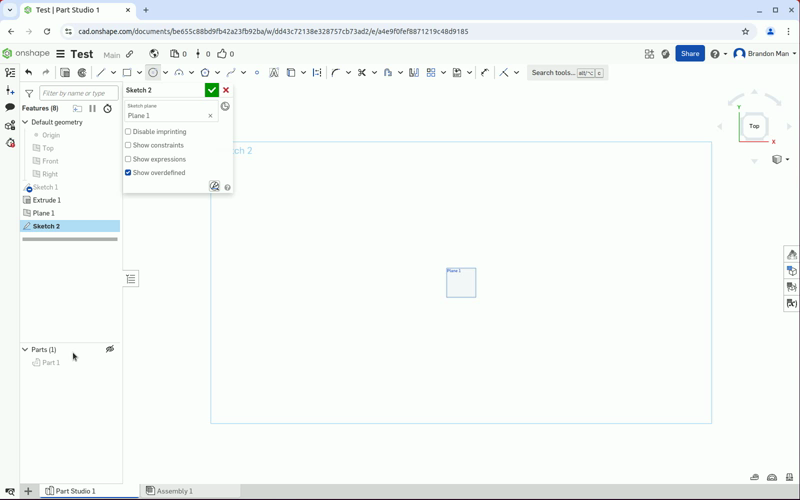
key_down(shift)
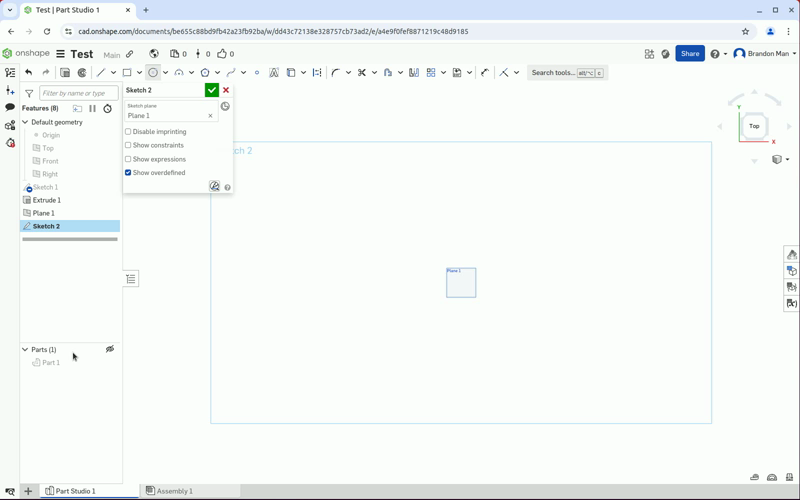
mouse_move(360, 207)
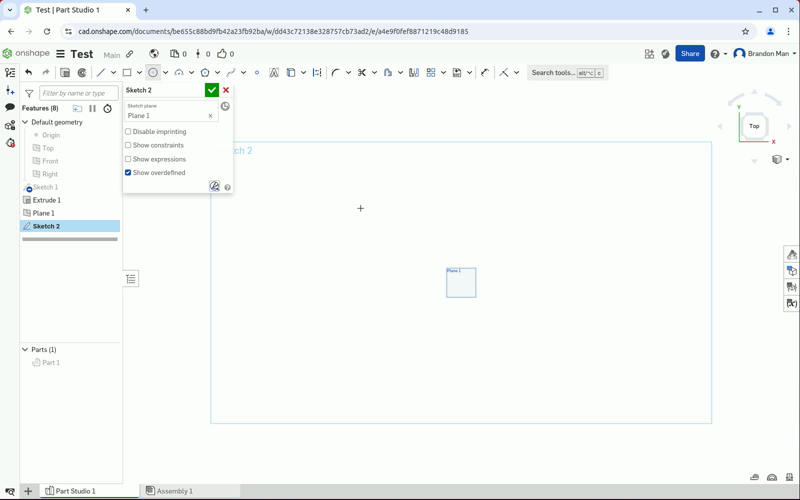
click(360, 207)
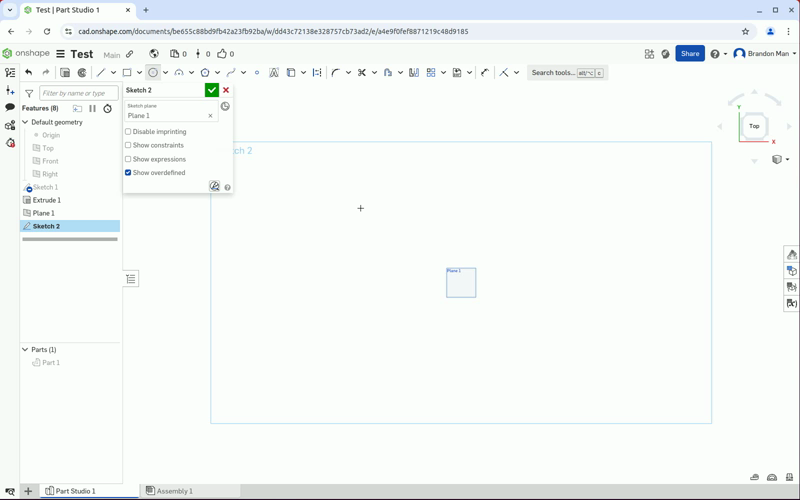
key_up(shift)
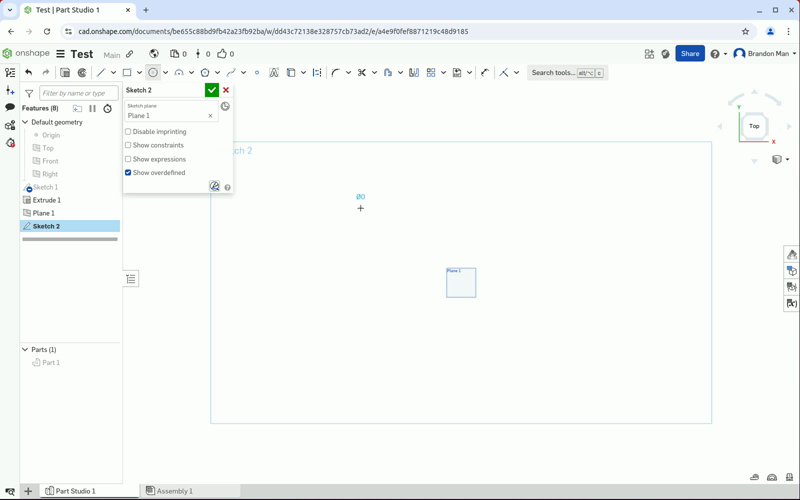
mouse_move(373, 207)
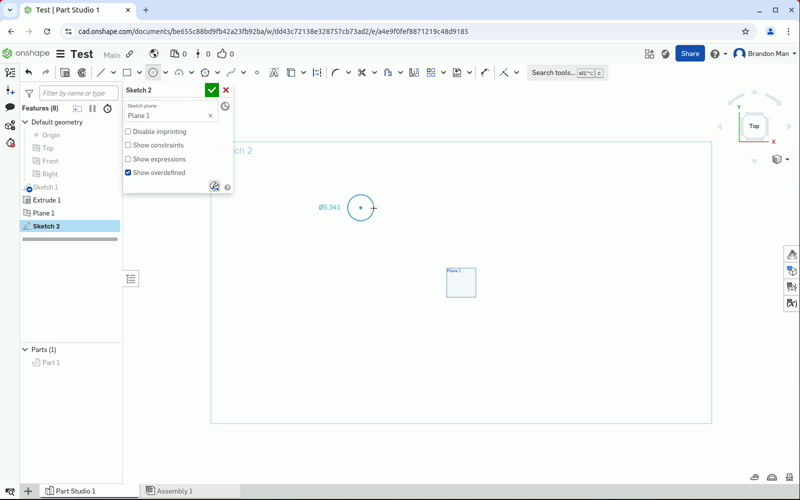
click(373, 207)
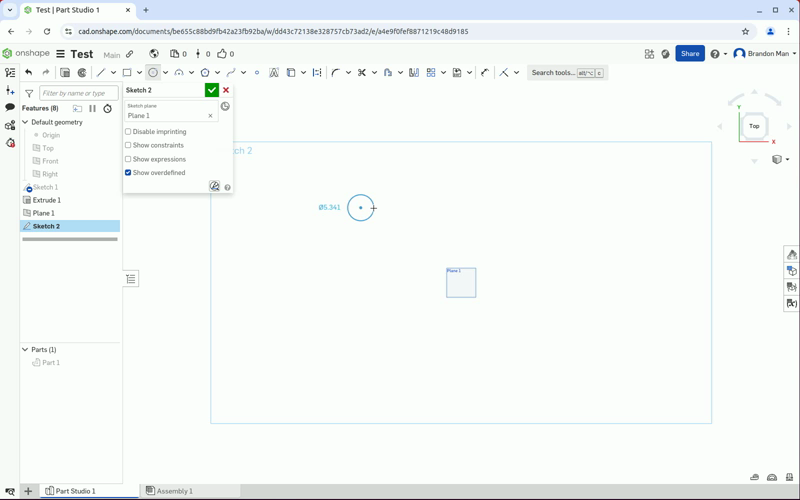
key(esc)
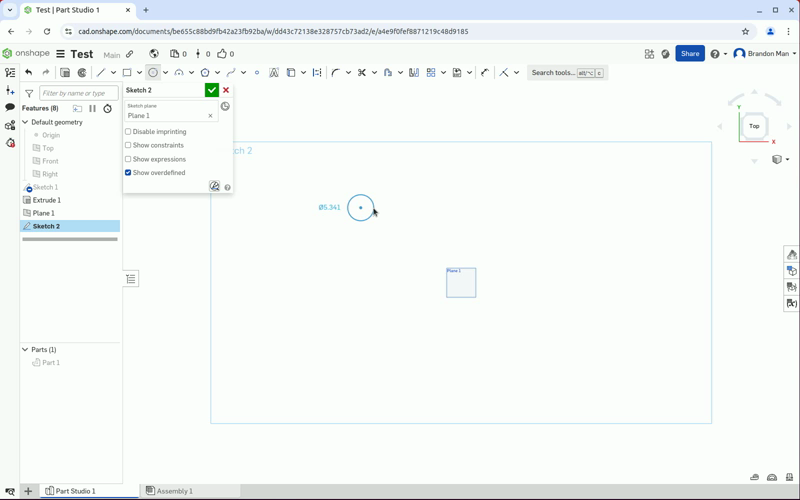
mouse_move(357, 214)
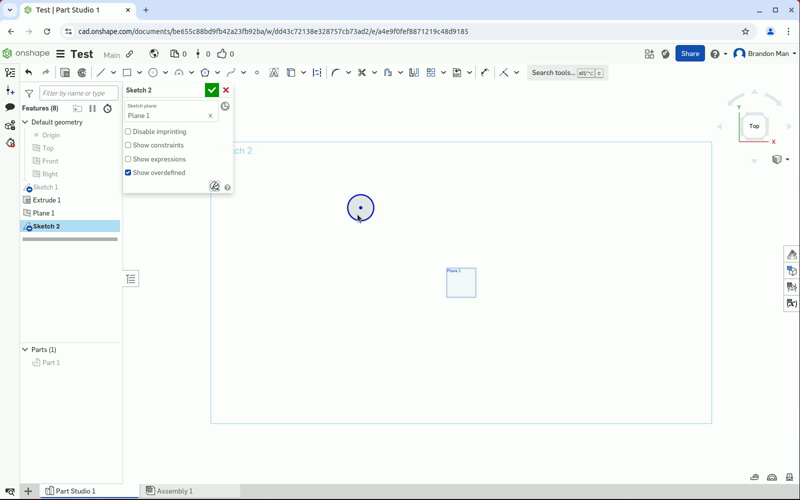
scroll(6)
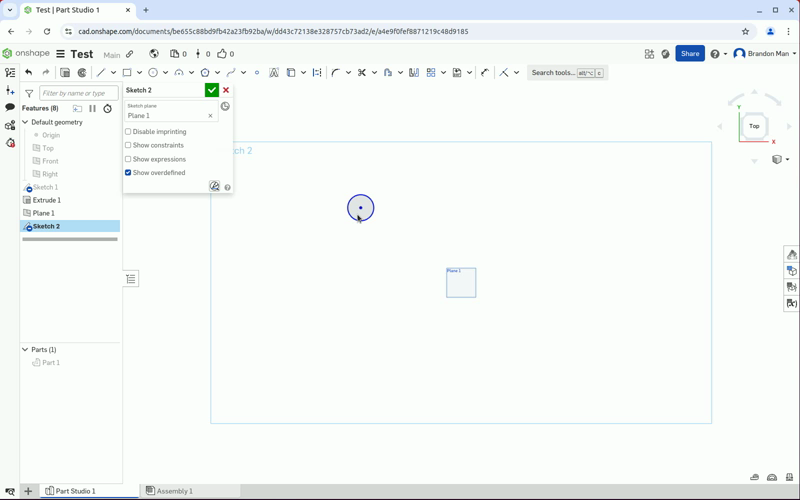
scroll(6)
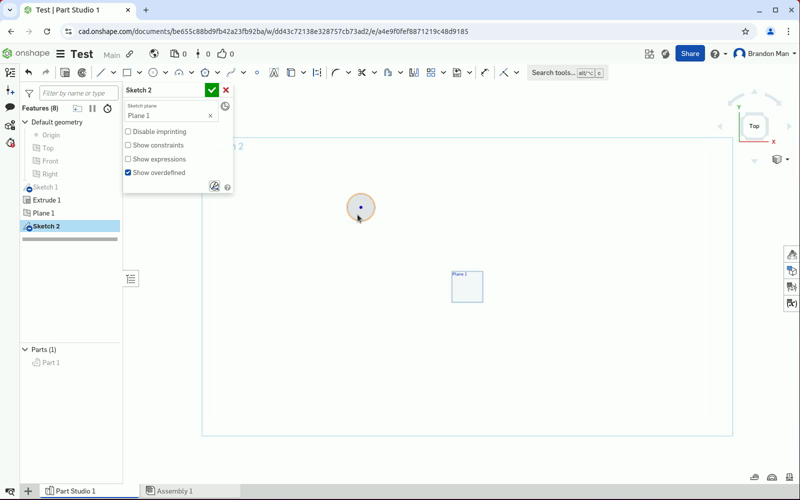
scroll(6)
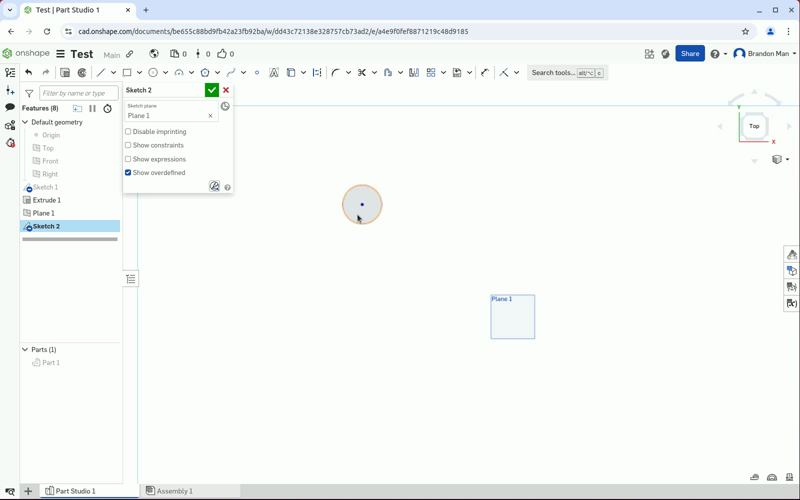
scroll(6)
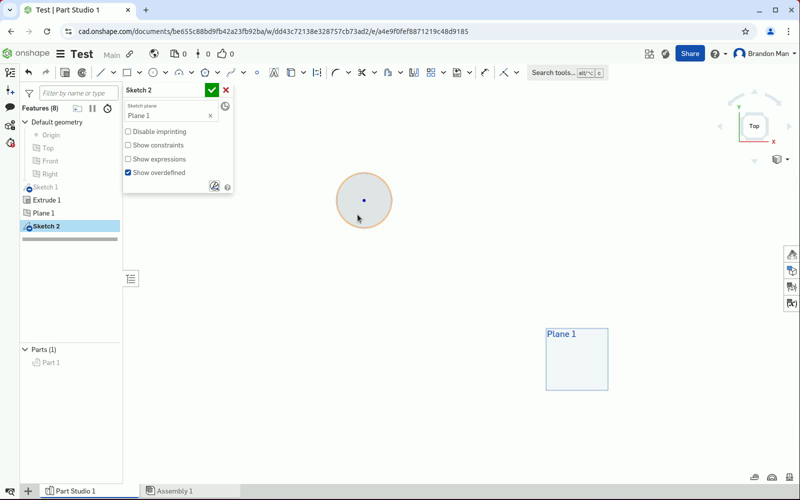
scroll(6)
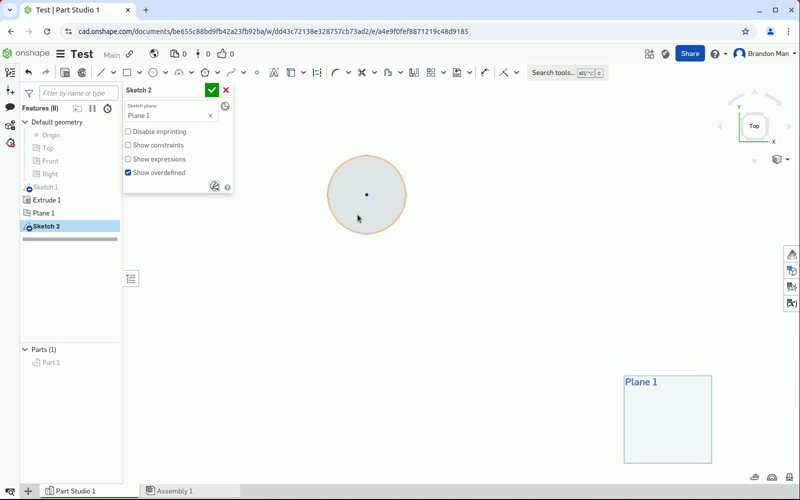
scroll(6)
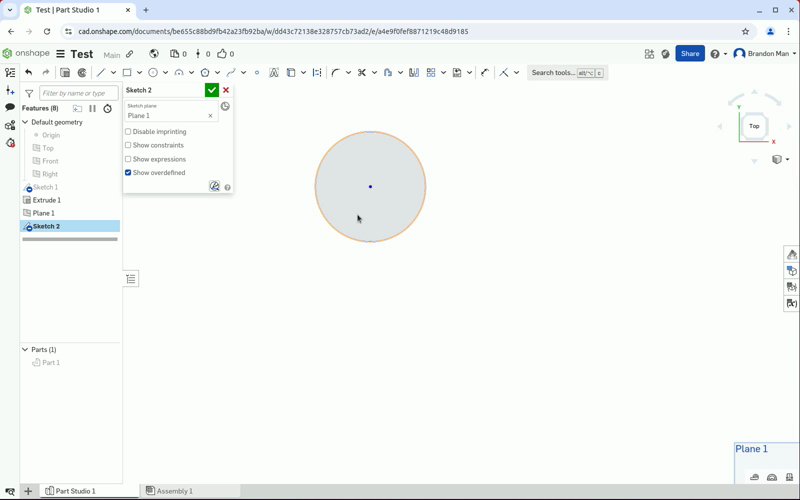
scroll(6)
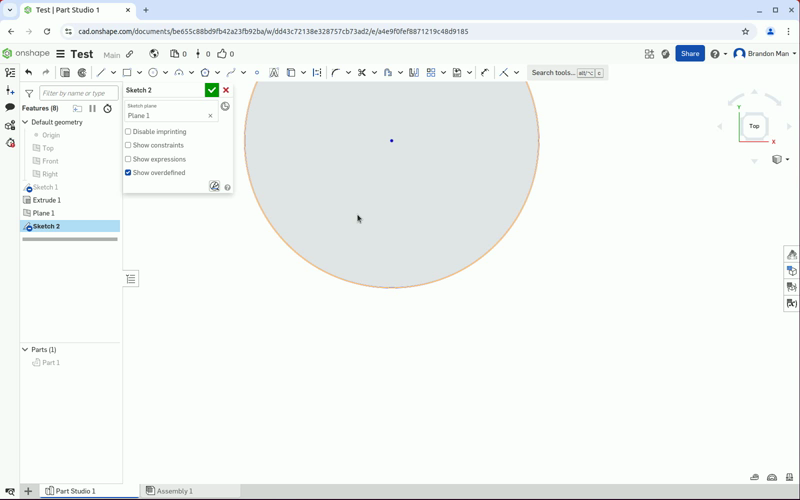
click(357, 214)
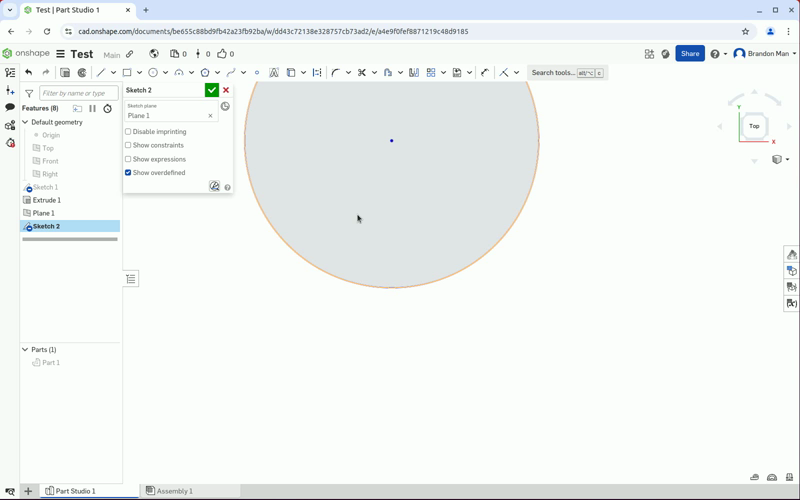
scroll(-6)
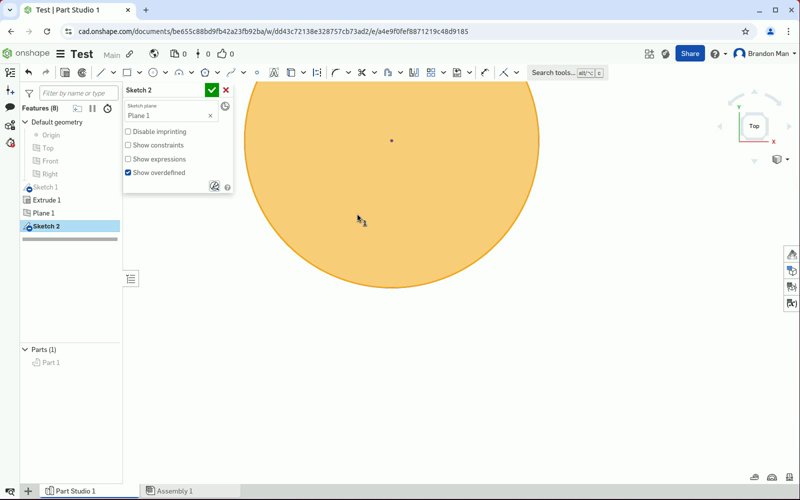
scroll(-6)
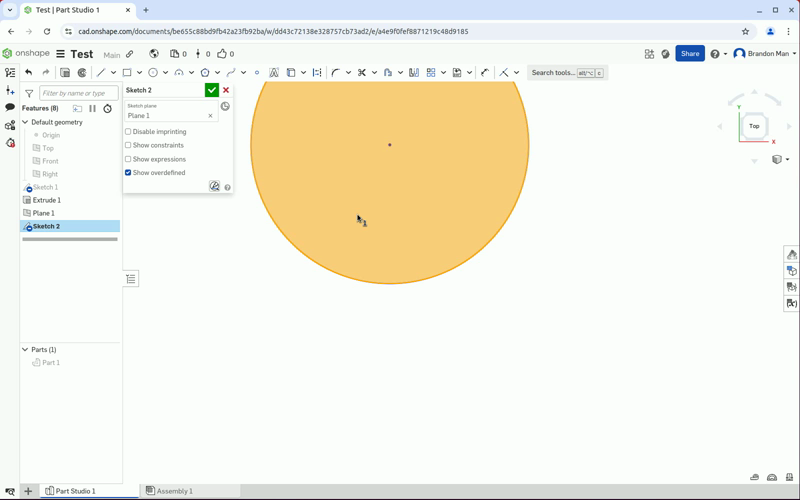
scroll(-6)
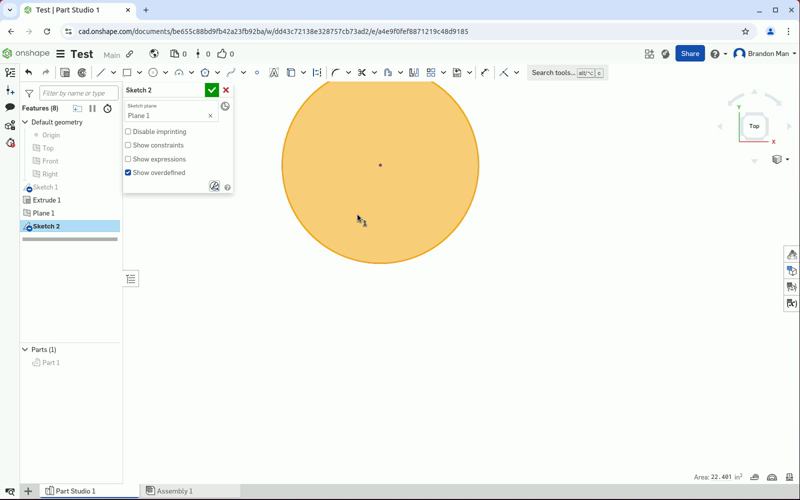
scroll(-6)
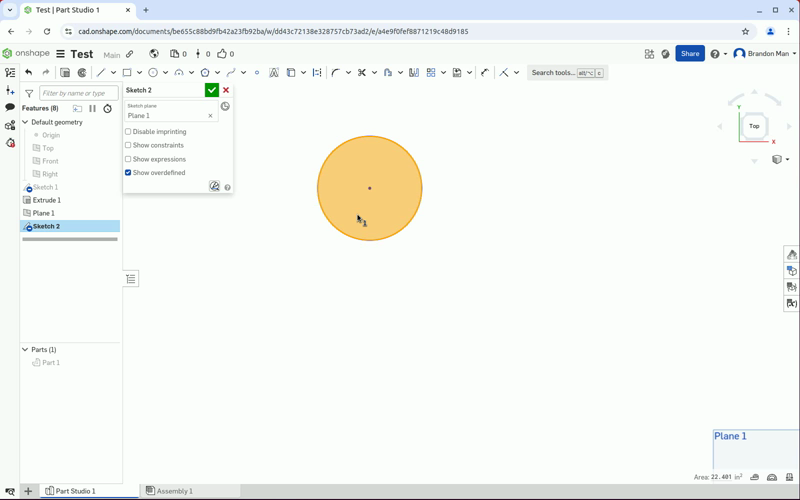
scroll(-6)
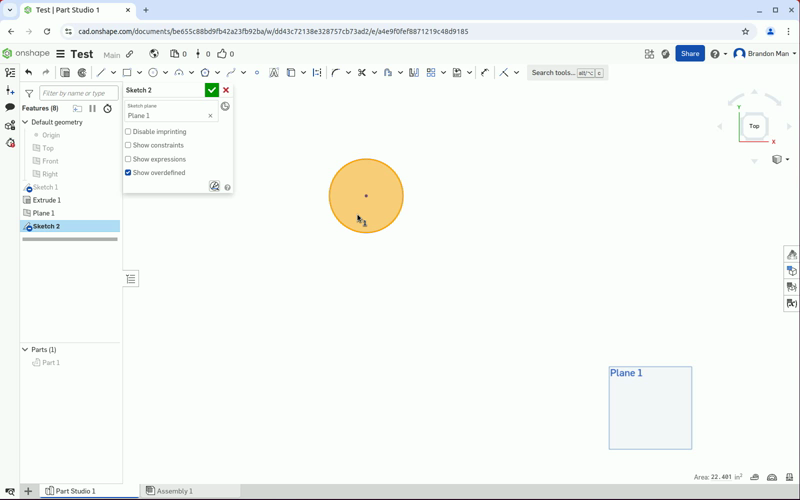
scroll(-6)
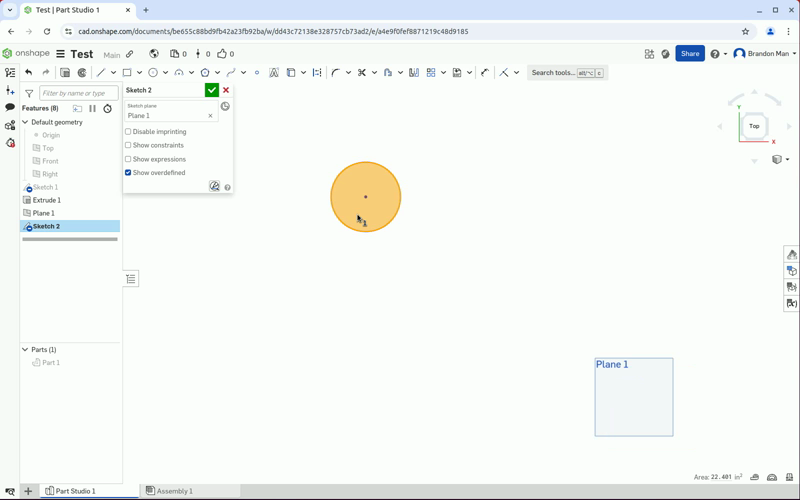
scroll(-6)
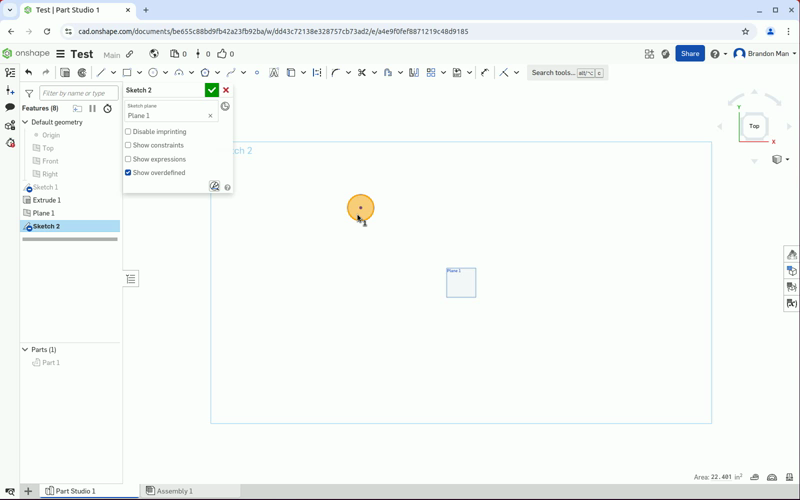
mouse_move(73, 352)
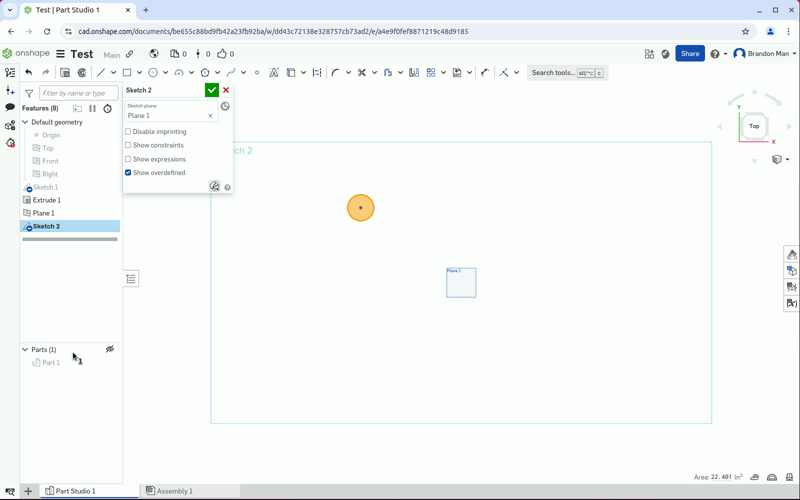
key(shift+y)
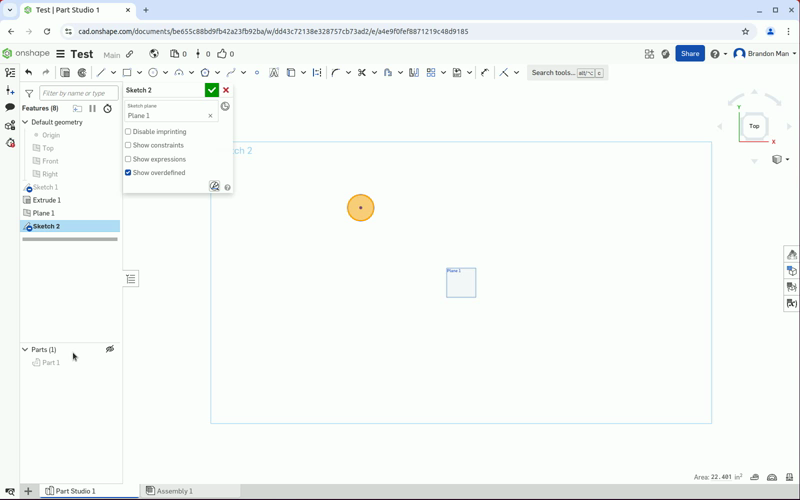
key(shift+e)
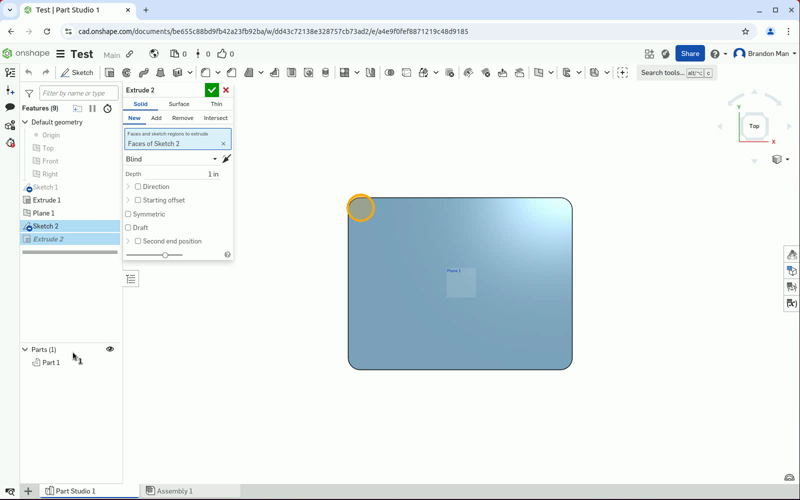
mouse_move(143, 106)
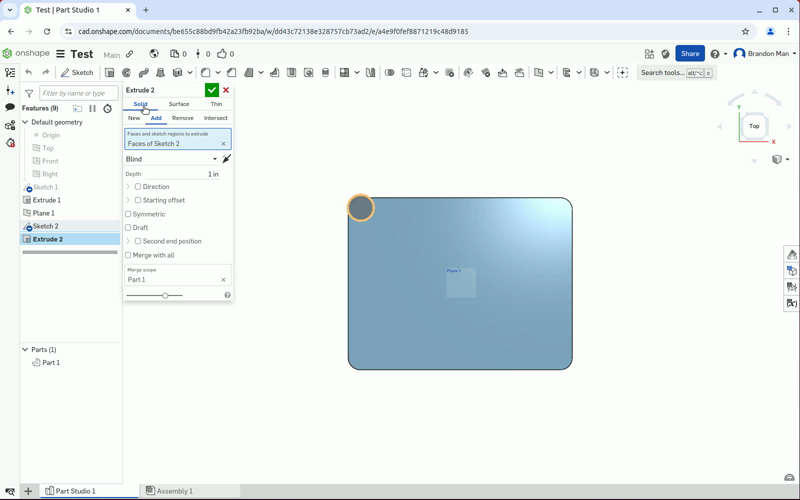
click(143, 106)
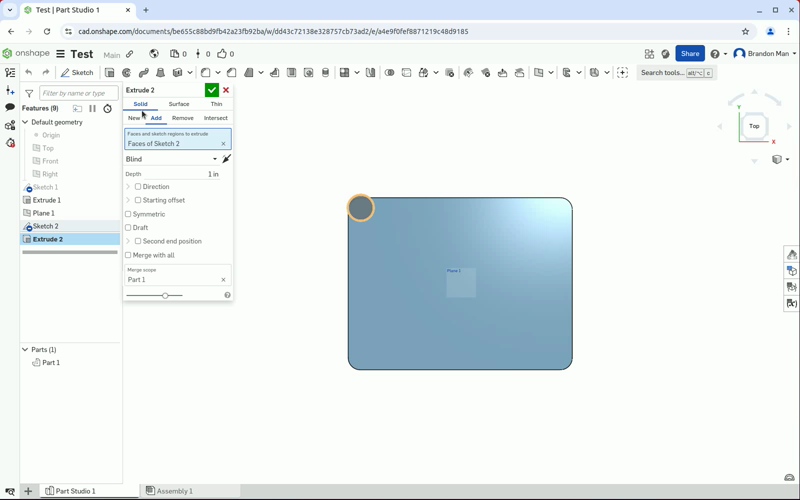
mouse_move(137, 120)
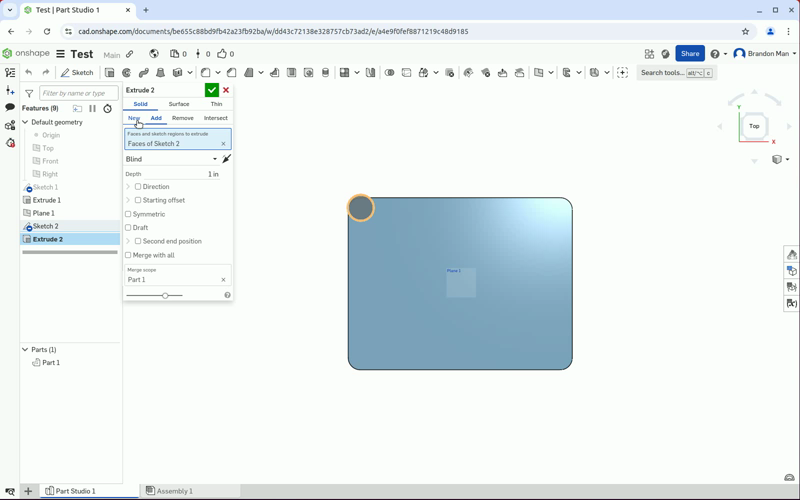
click(137, 120)
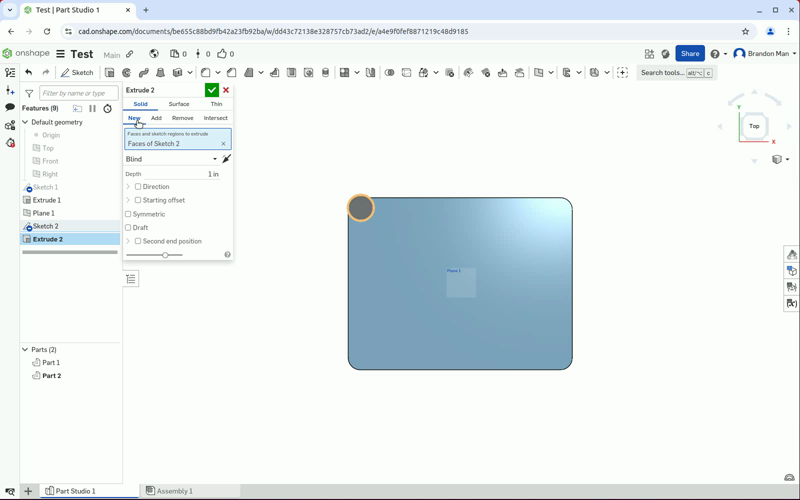
key(tab, 4)
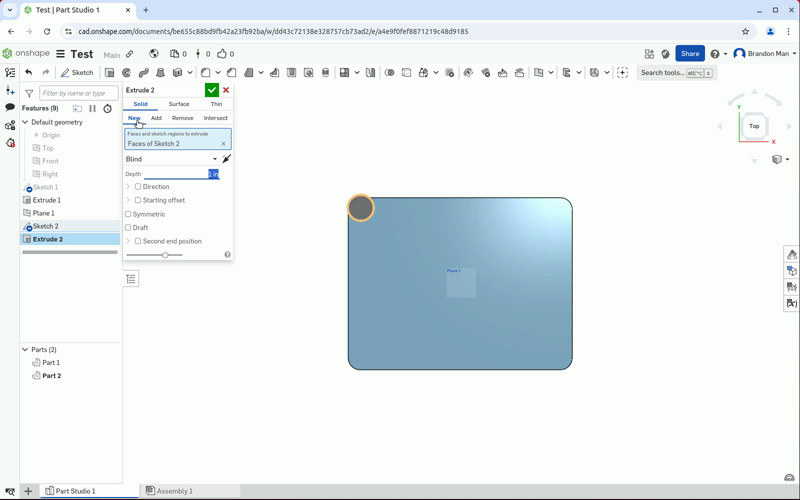
text(14.202)
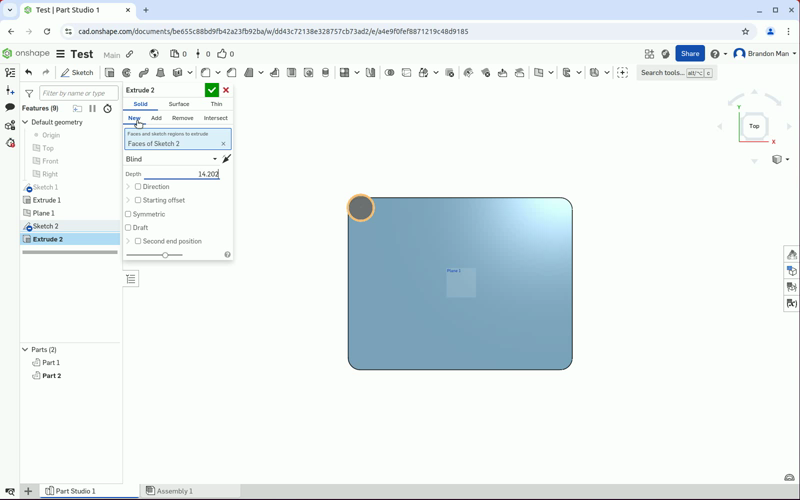
key(enter)
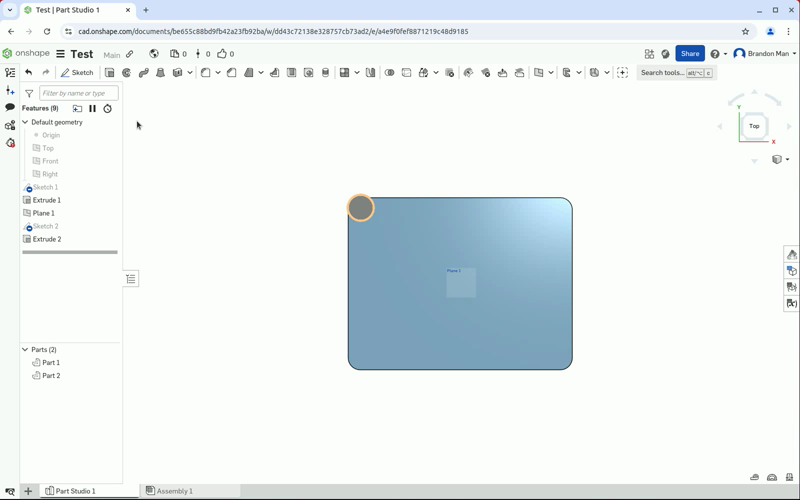
key(shift+h)
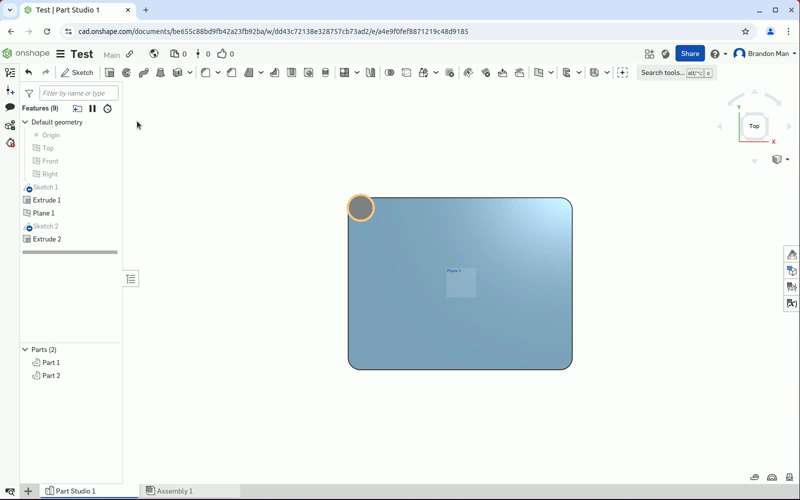
key(shift+h)
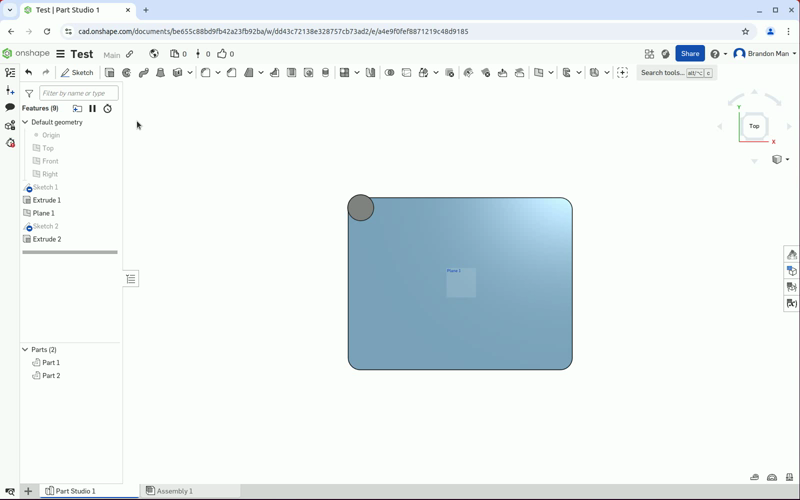
mouse_move(73, 189)
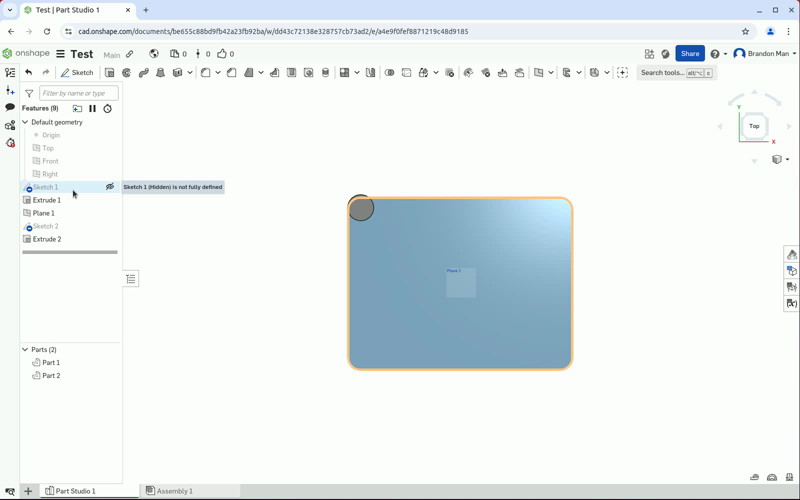
click(73, 189)
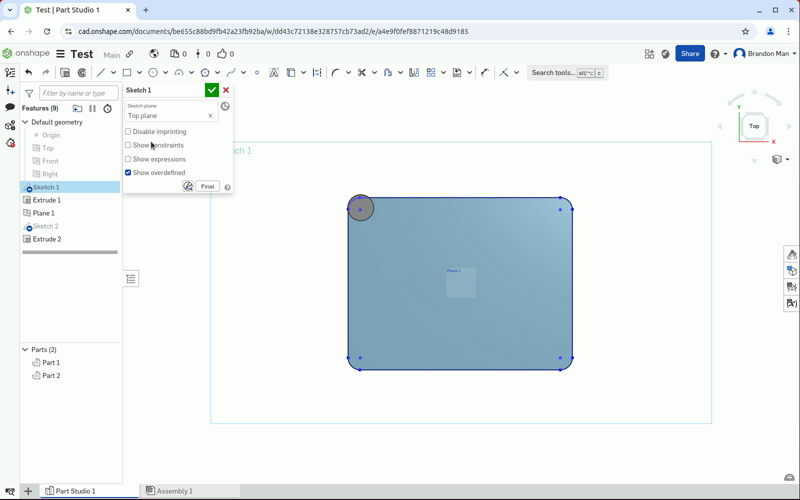
mouse_move(229, 92)
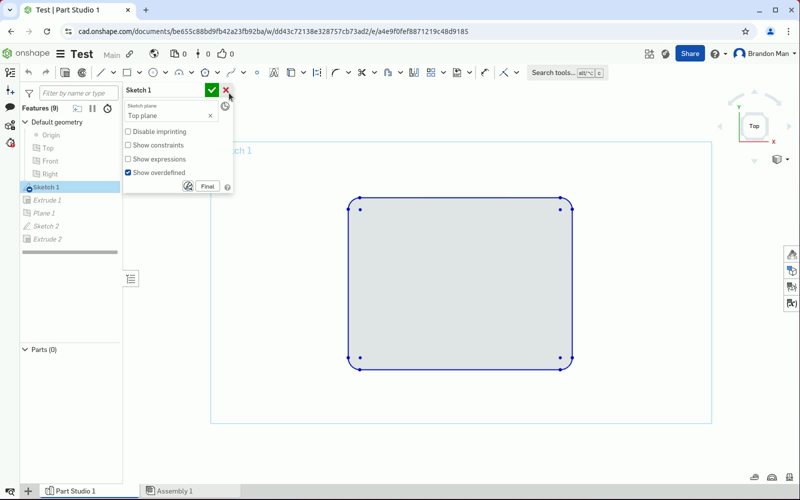
click(229, 92)
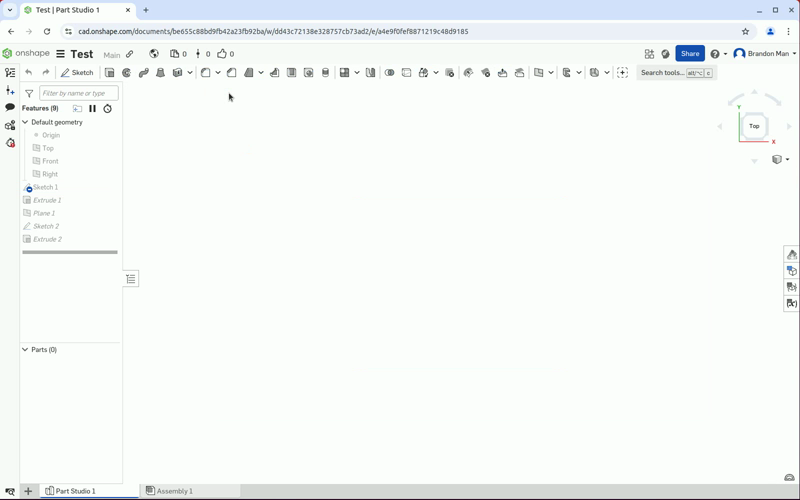
key(shift+s)
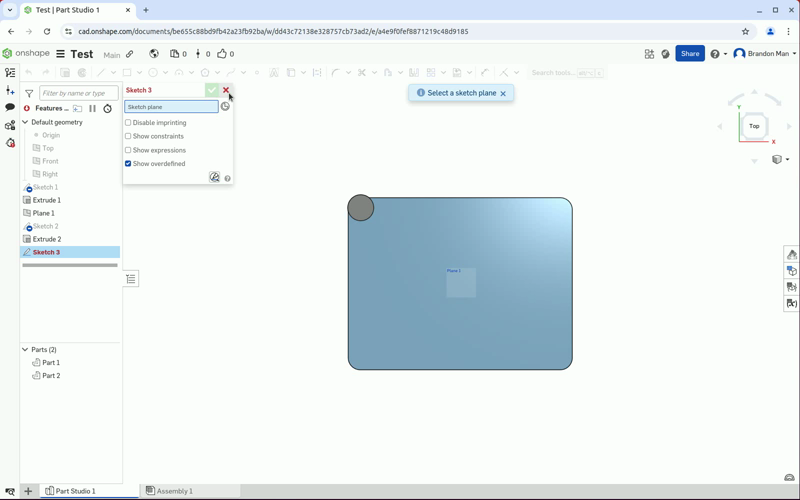
mouse_move(73, 215)
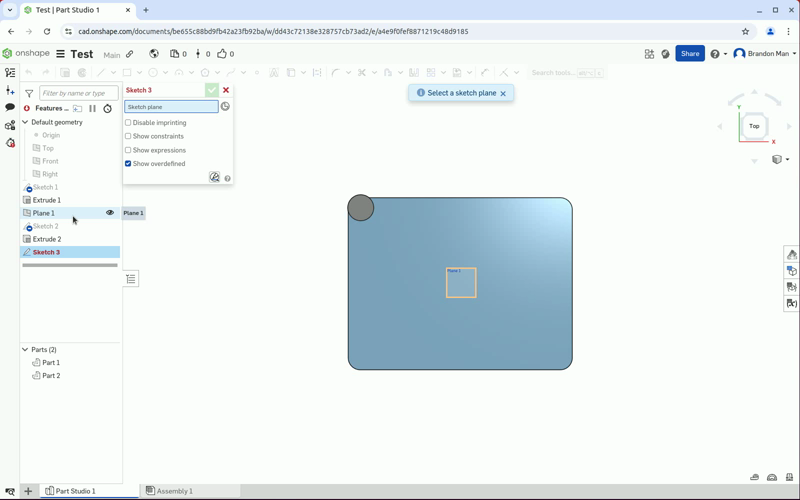
click(73, 215)
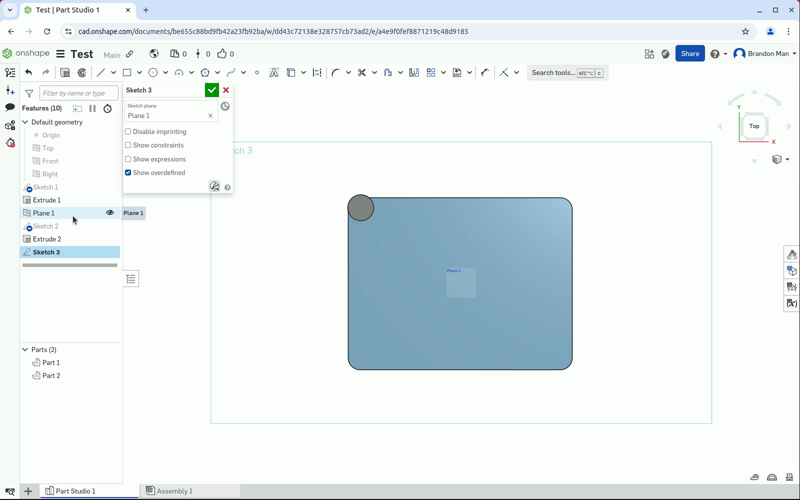
mouse_move(73, 352)
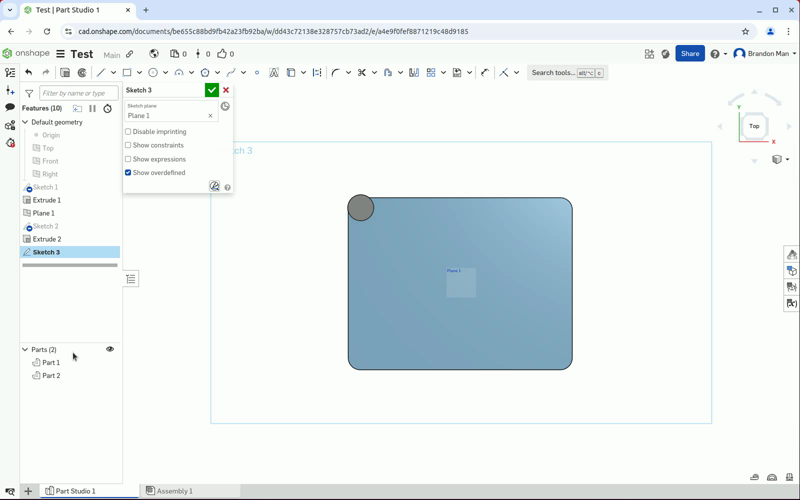
key(y)
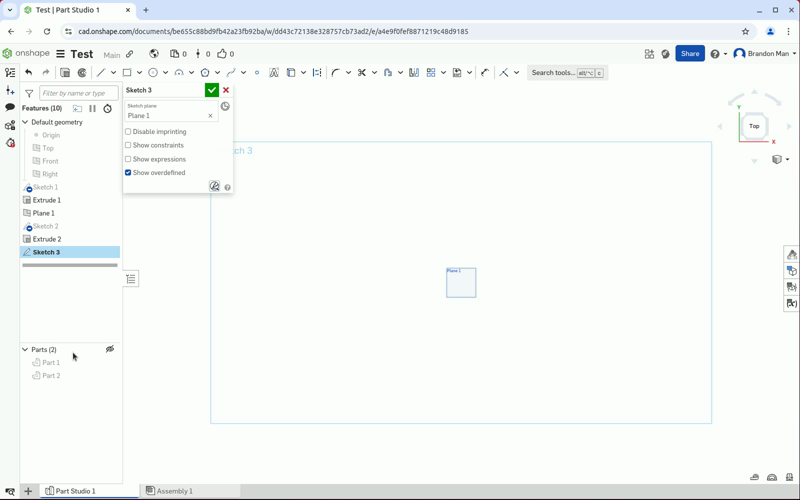
key(c)
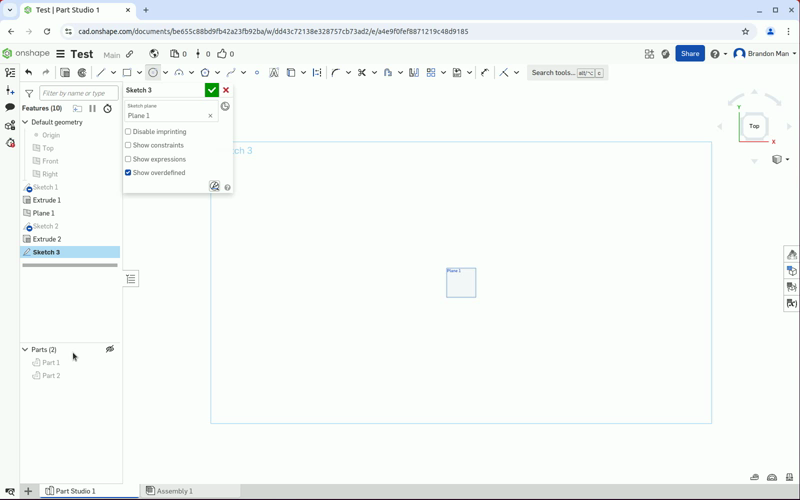
key_down(shift)
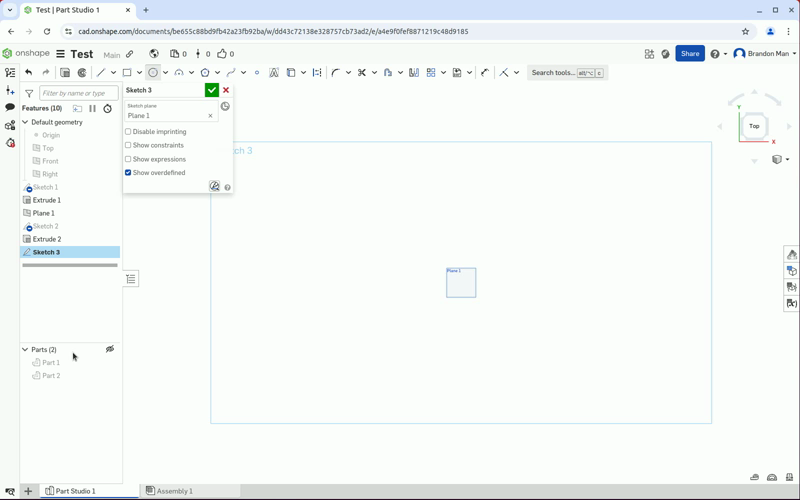
mouse_move(561, 207)
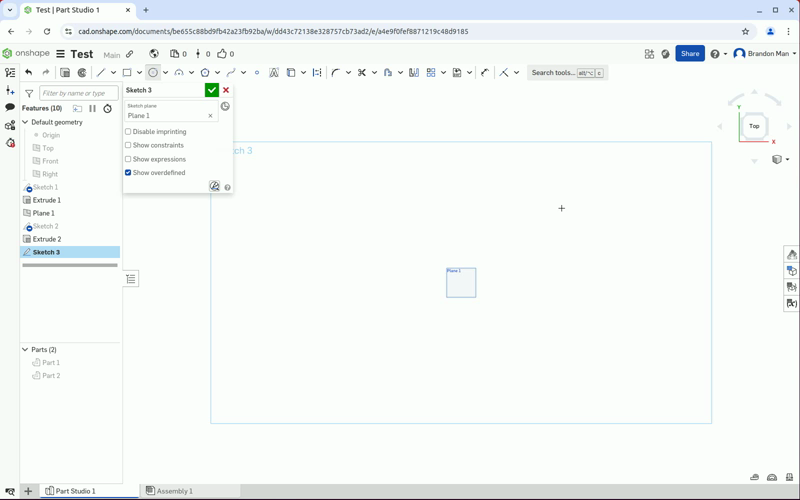
click(561, 207)
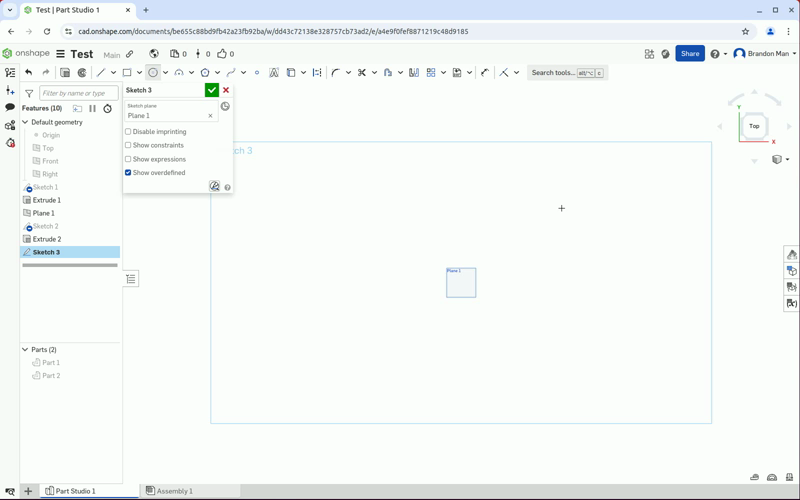
key_up(shift)
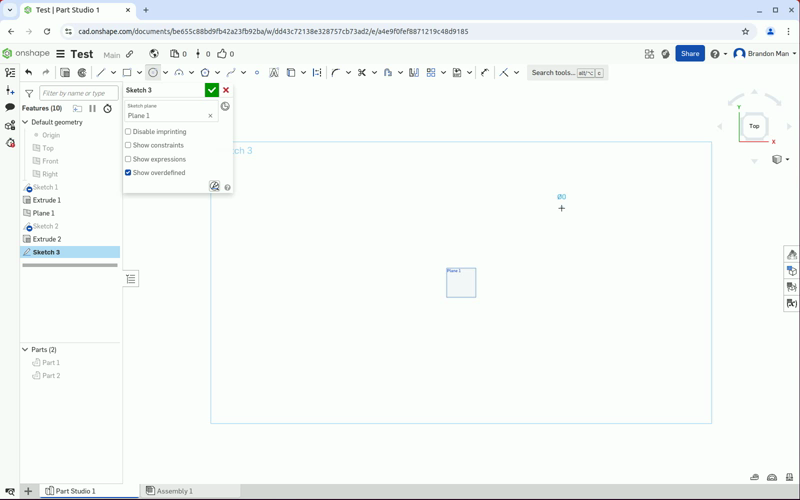
mouse_move(574, 207)
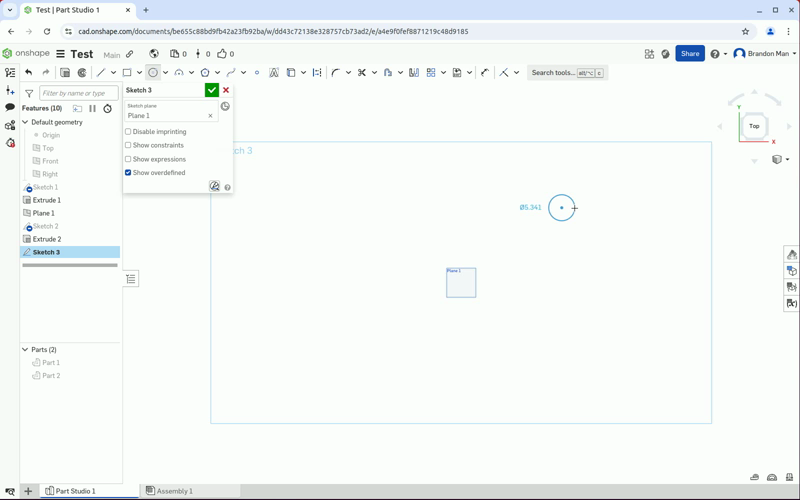
click(574, 207)
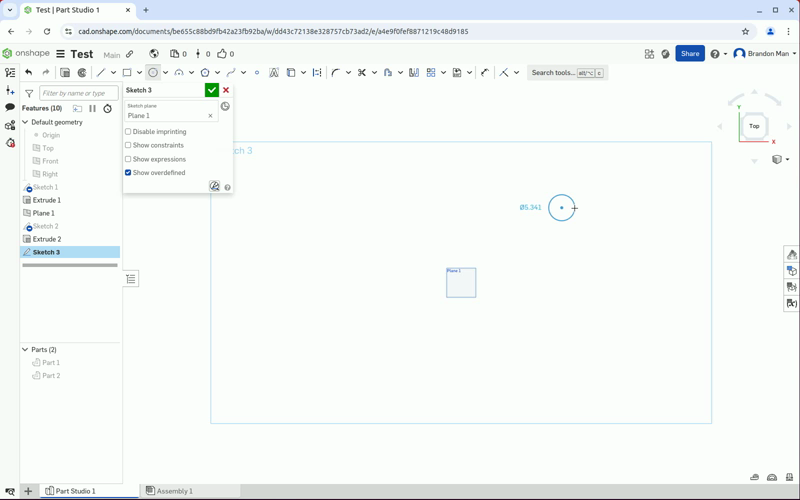
key(esc)
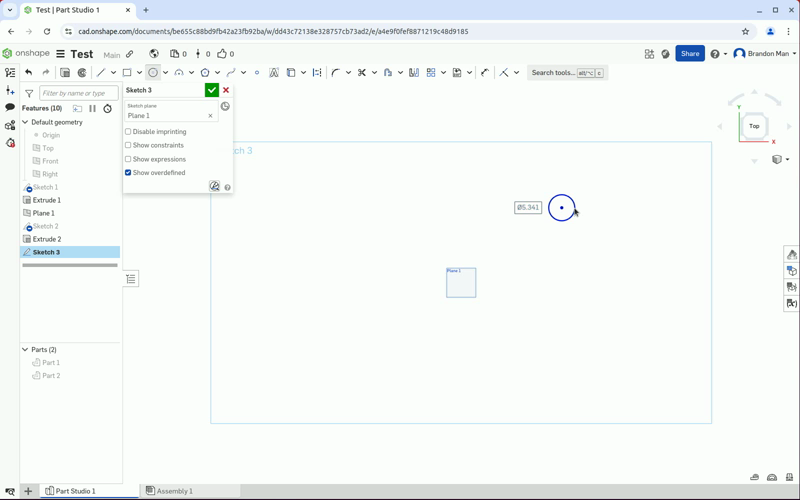
mouse_move(563, 199)
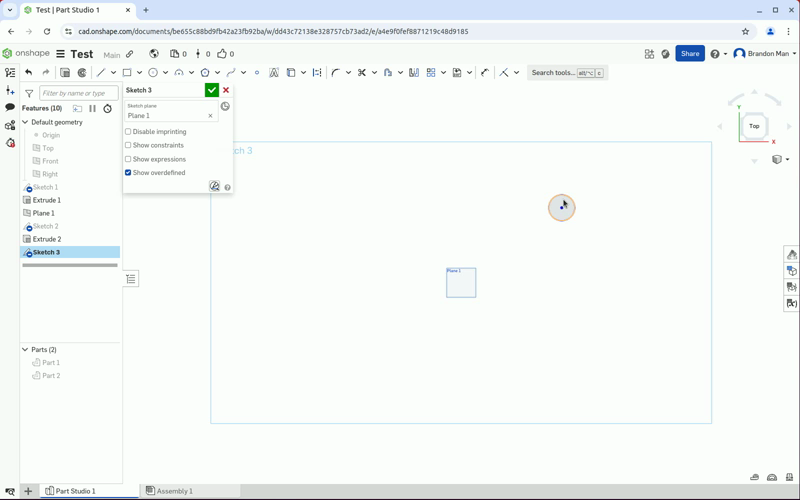
scroll(6)
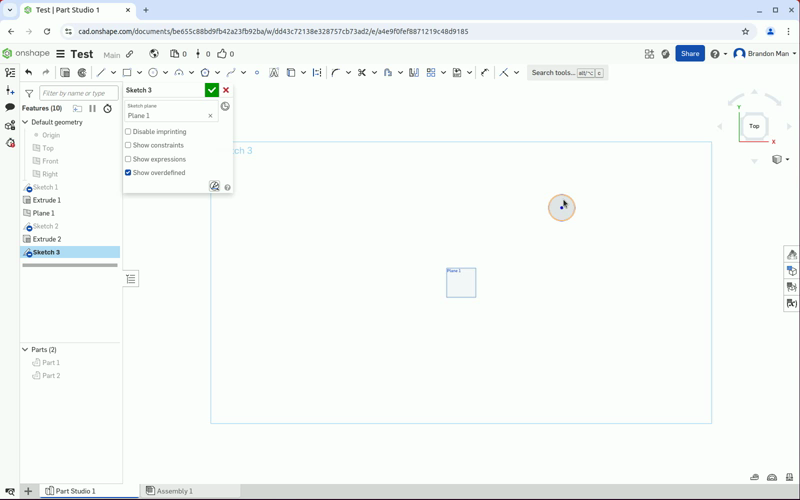
scroll(6)
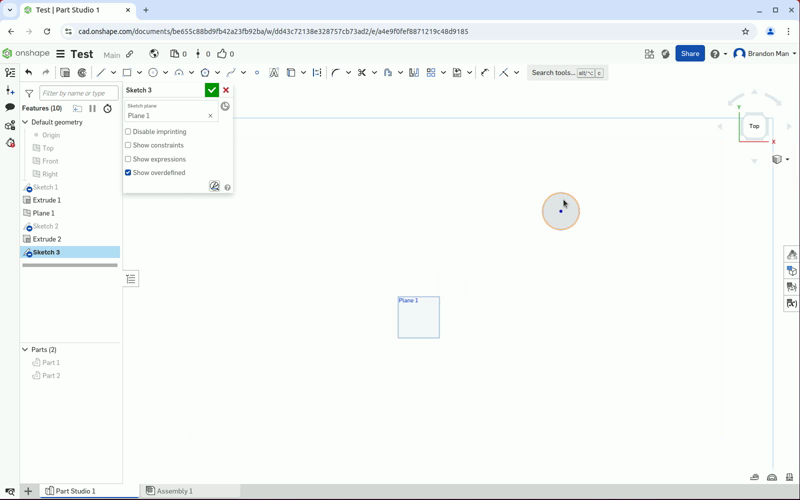
scroll(6)
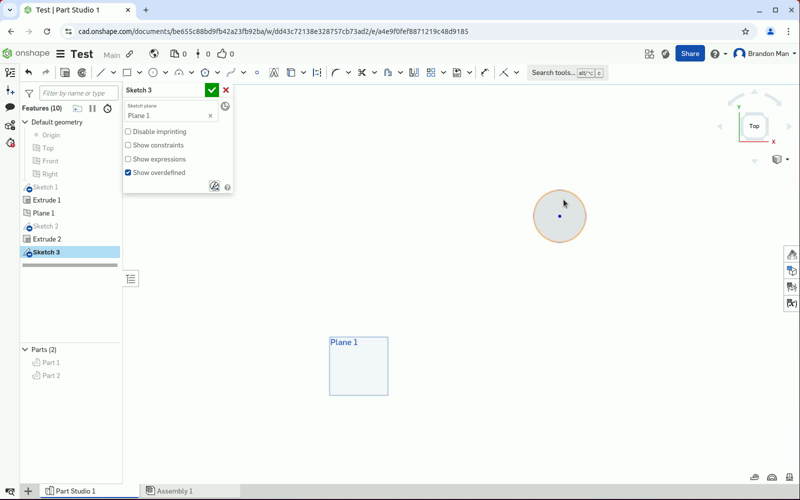
scroll(6)
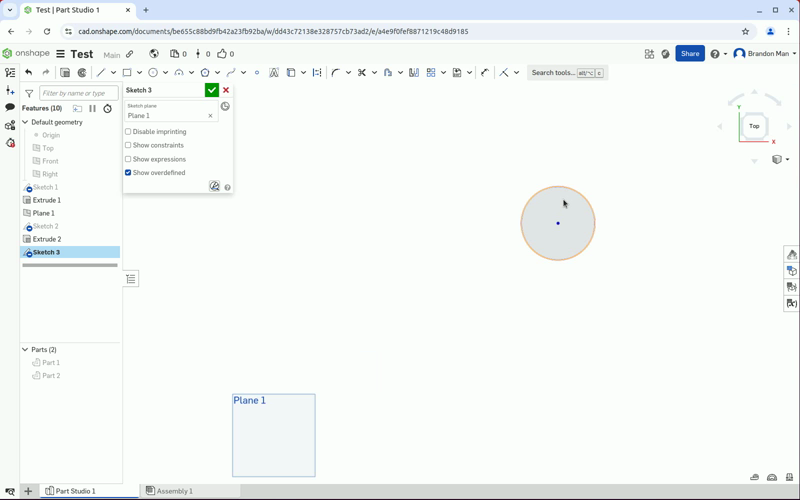
scroll(6)
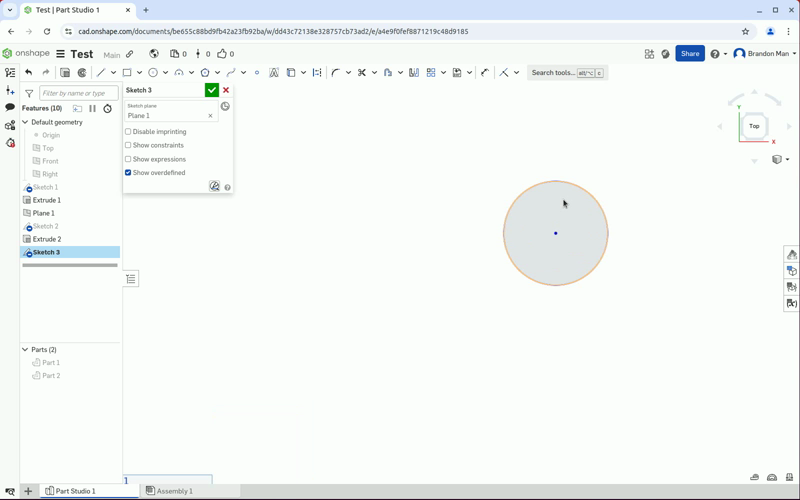
scroll(6)
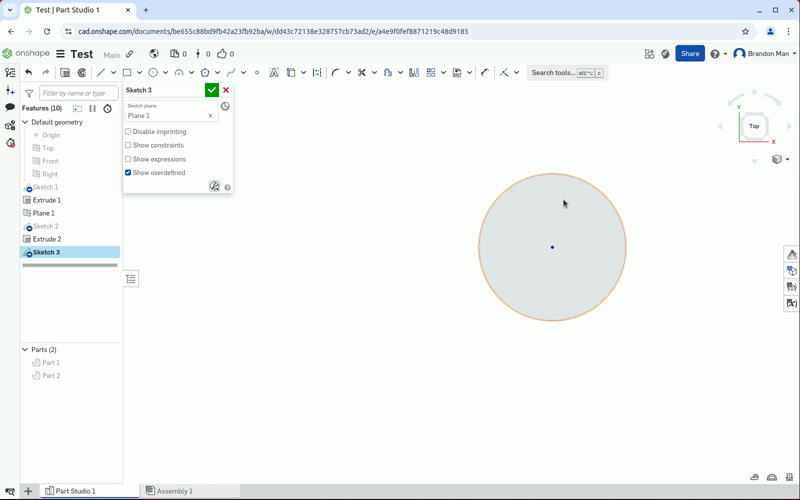
scroll(6)
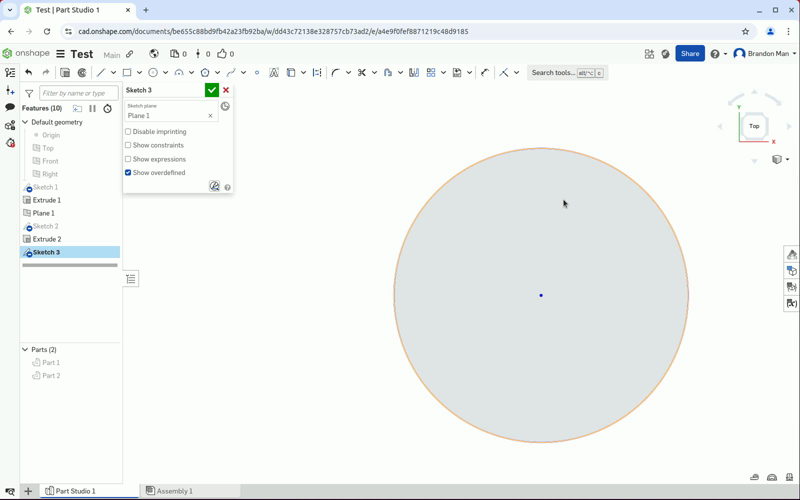
click(563, 199)
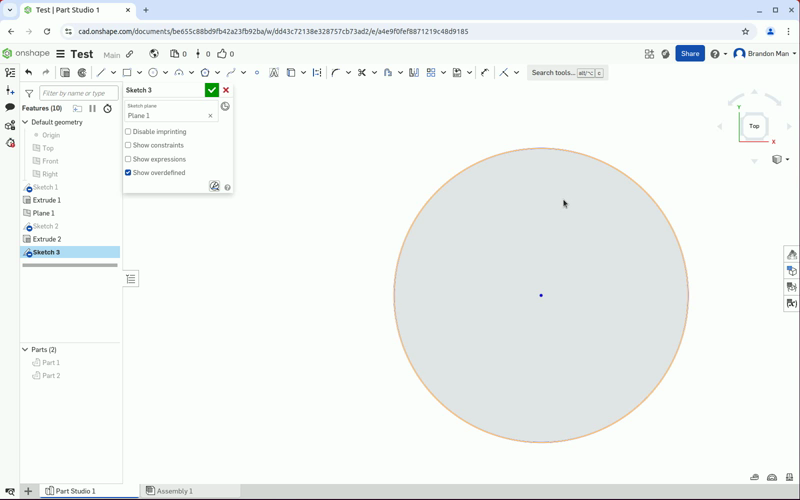
scroll(-6)
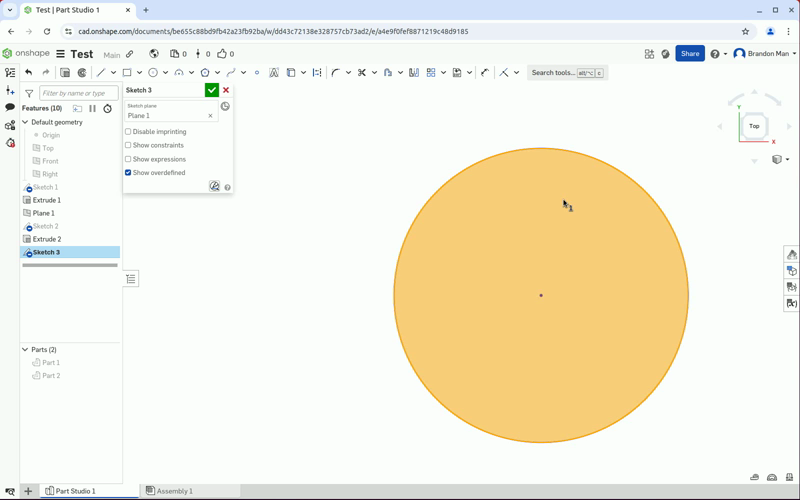
scroll(-6)
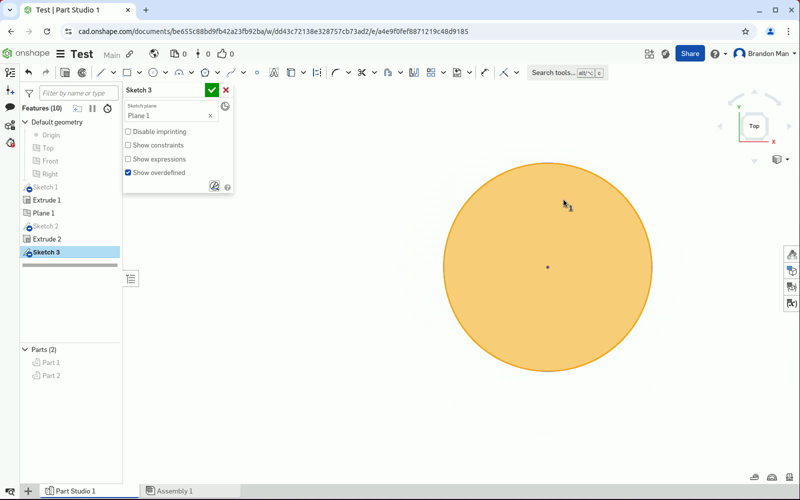
scroll(-6)
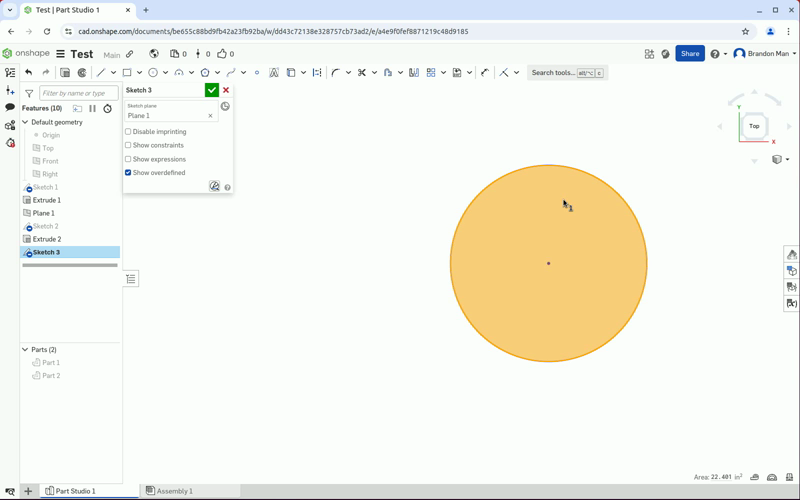
scroll(-6)
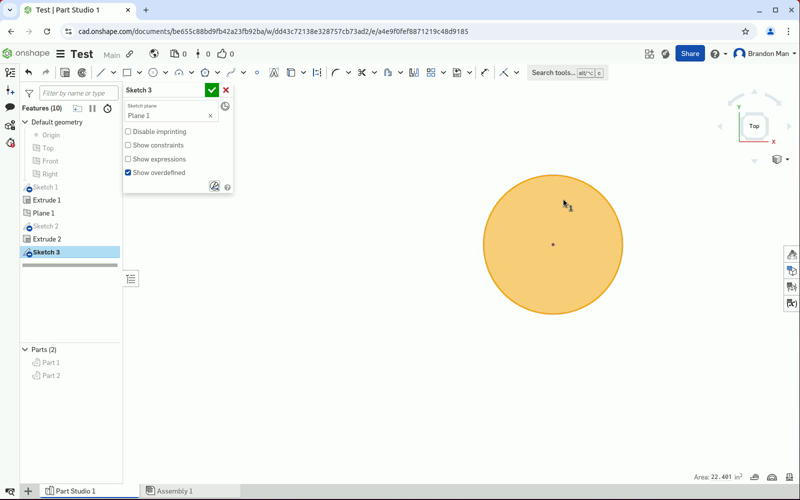
scroll(-6)
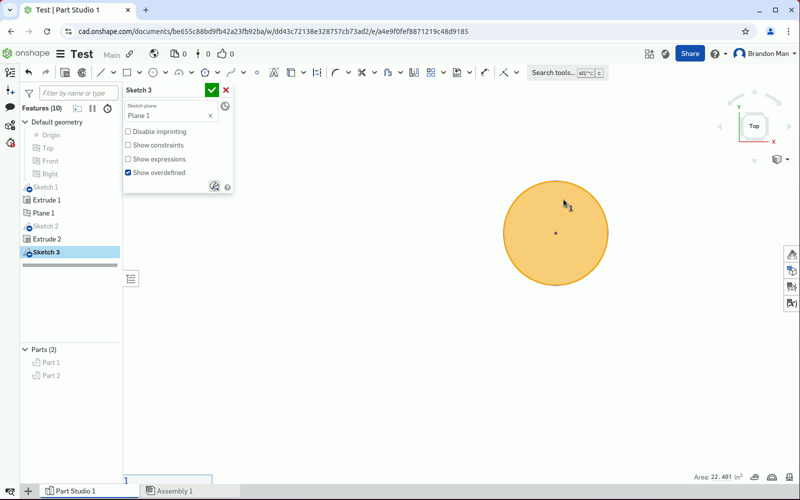
scroll(-6)
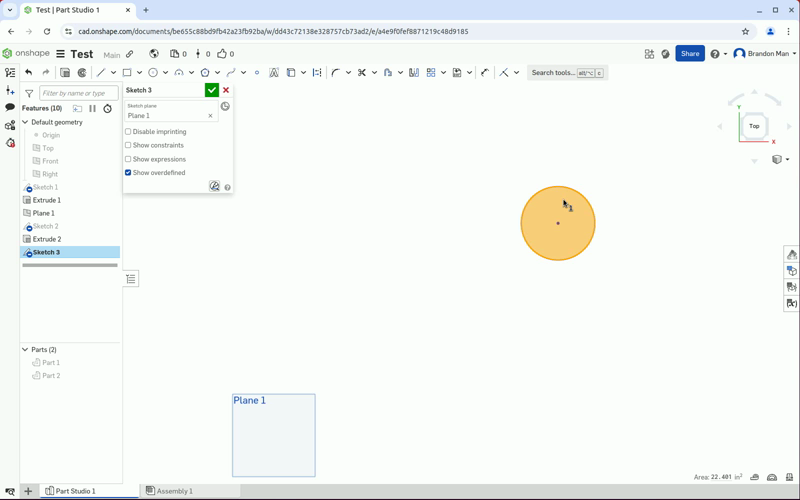
scroll(-6)
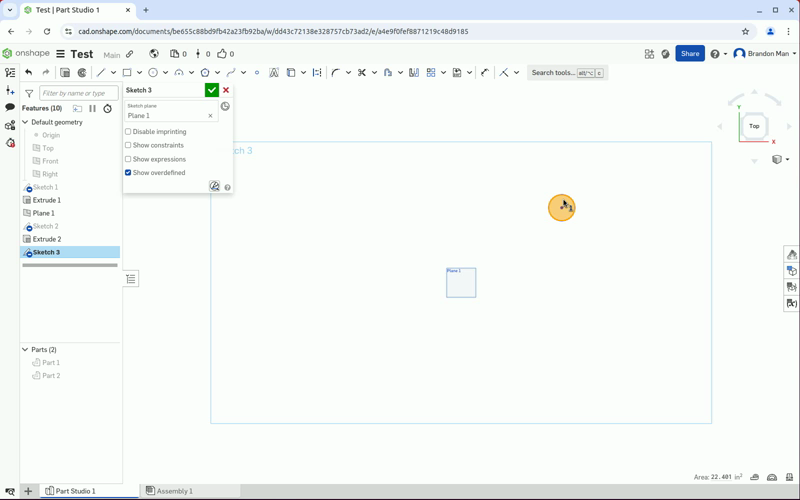
mouse_move(73, 352)
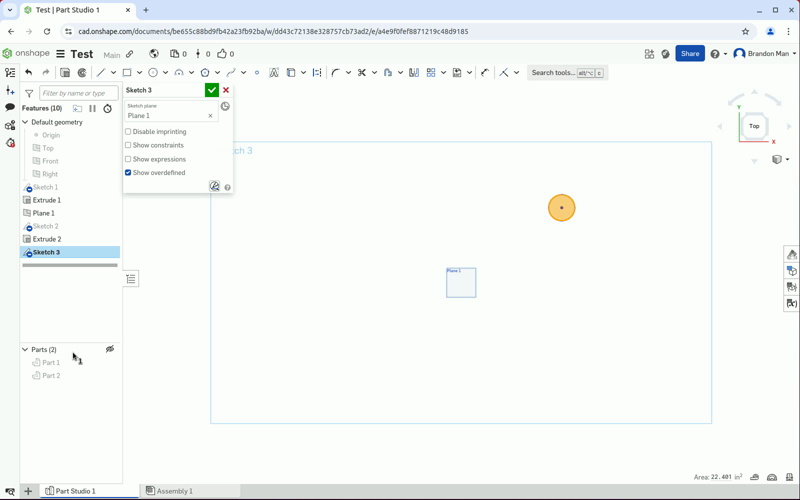
key(shift+y)
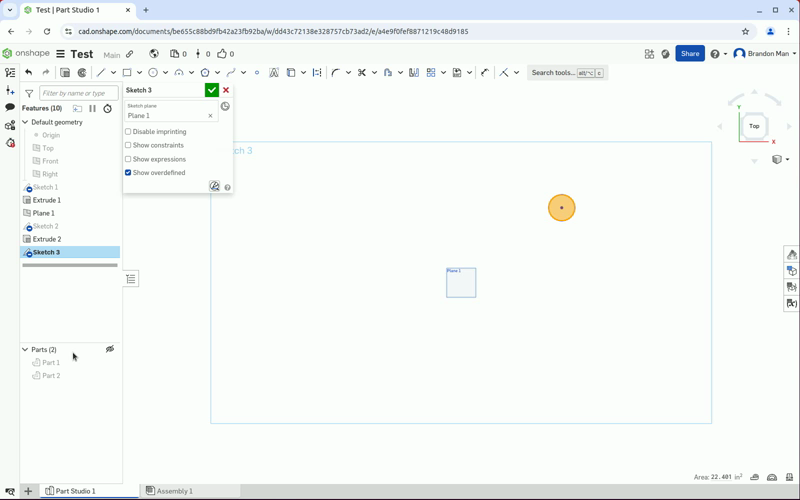
key(shift+e)
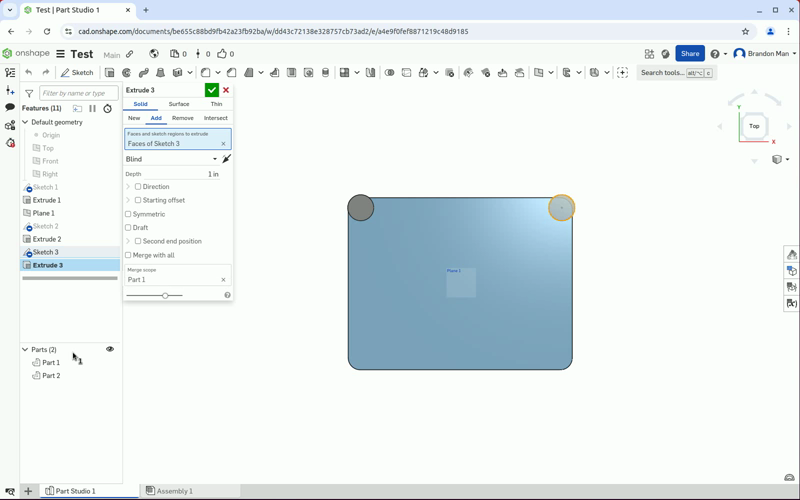
mouse_move(143, 106)
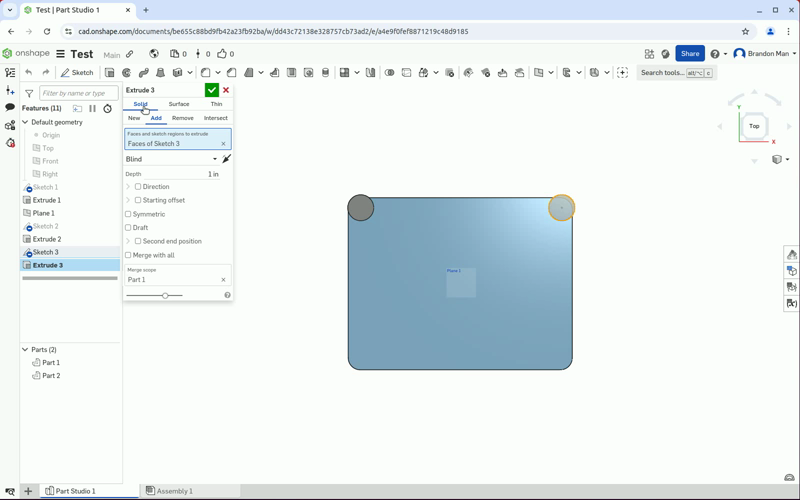
click(143, 106)
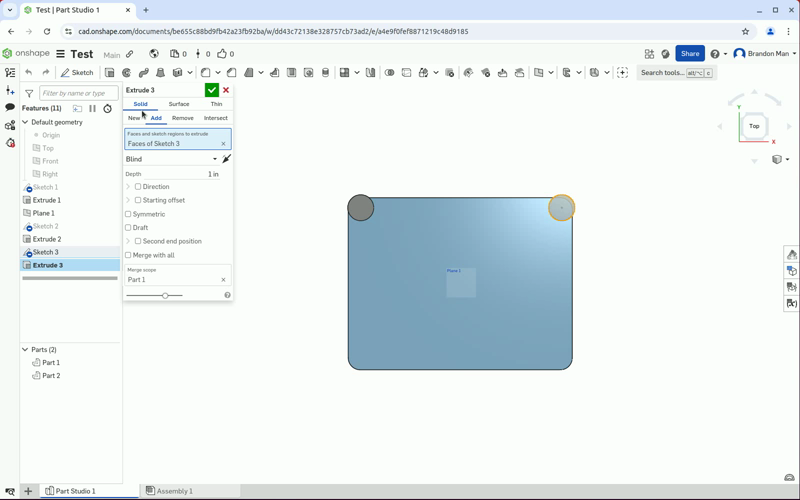
mouse_move(137, 120)
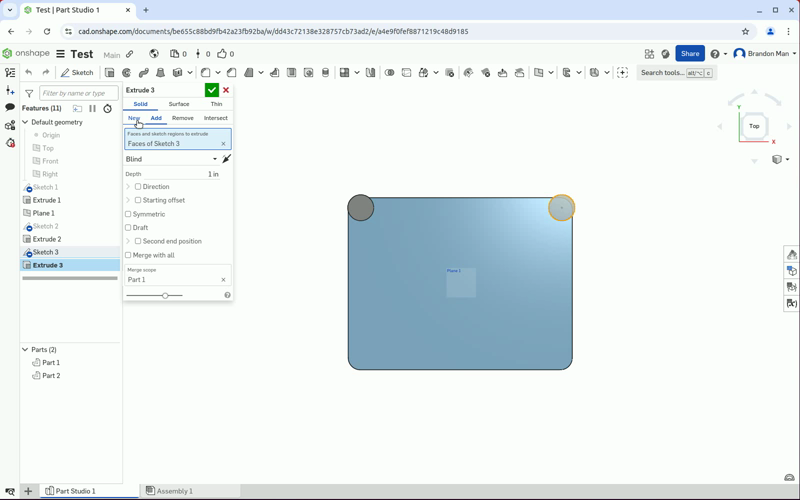
click(137, 120)
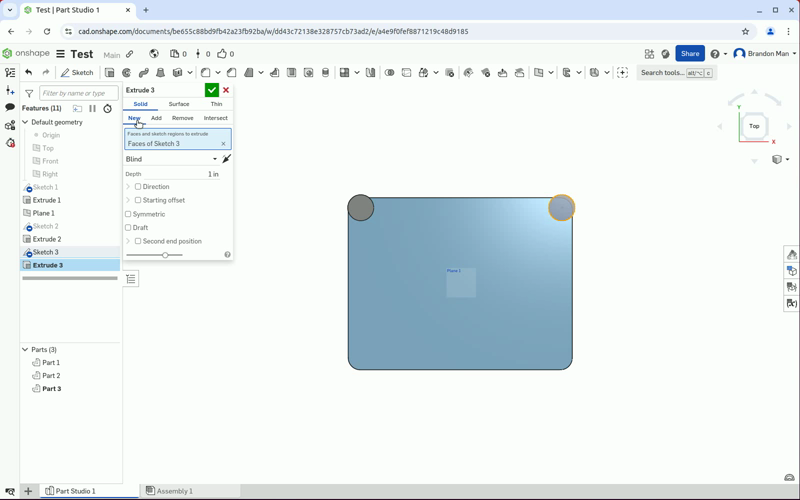
key(tab, 4)
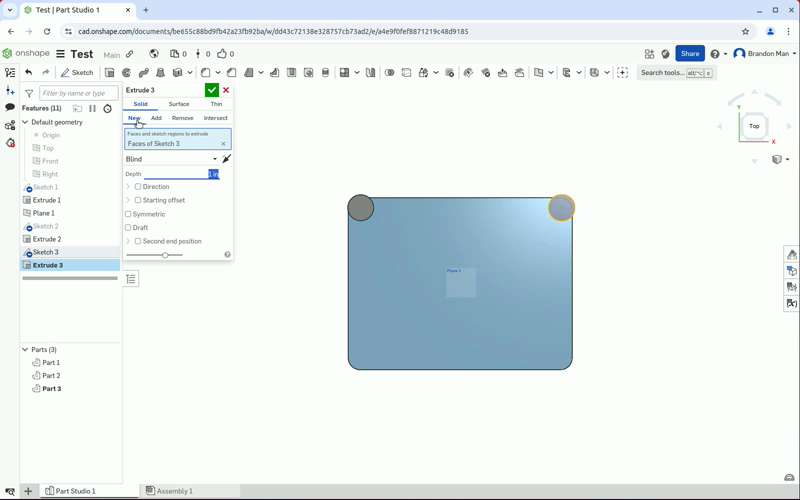
text(14.202)
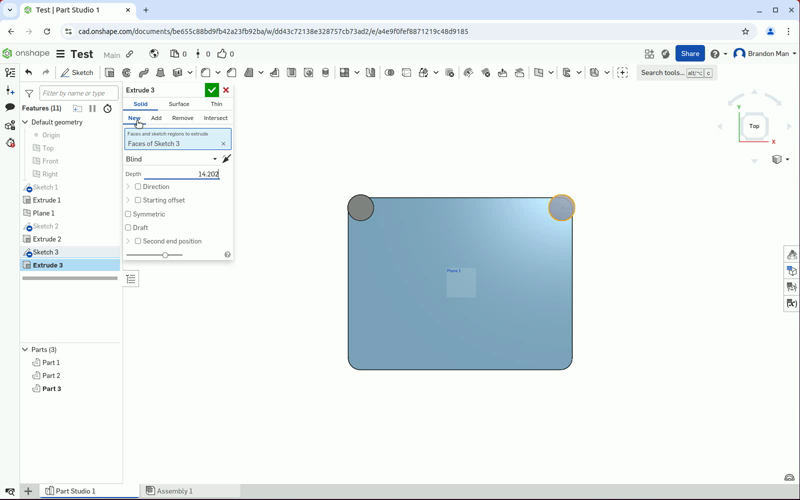
key(enter)
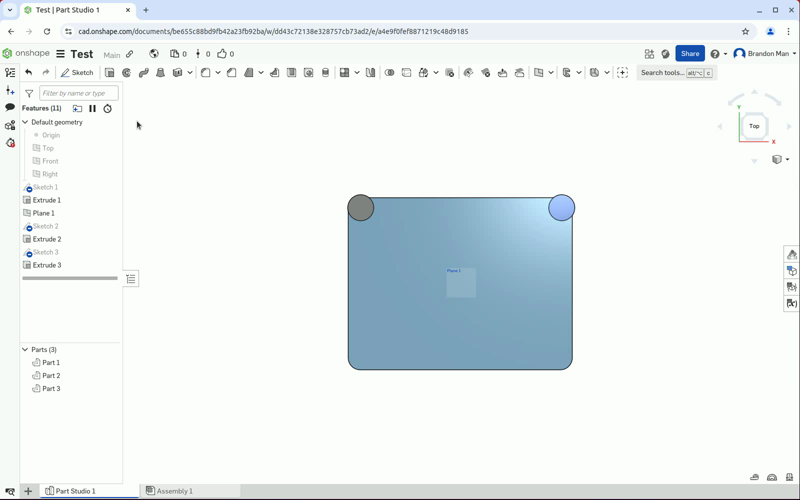
key(shift+h)
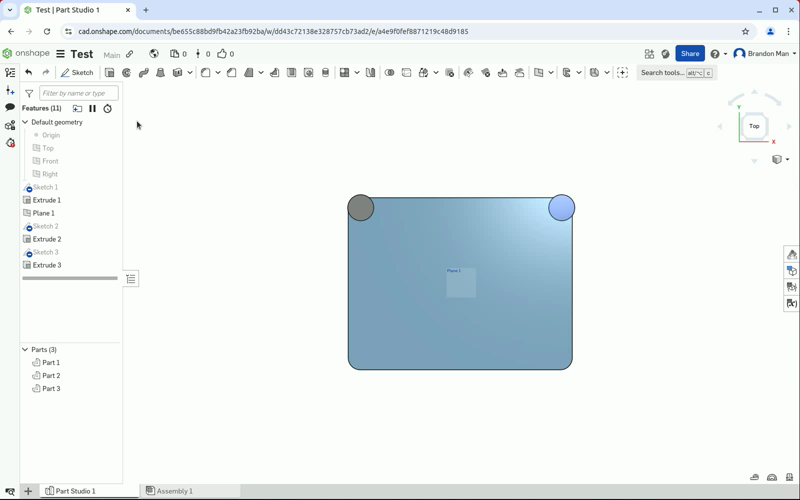
key(shift+h)
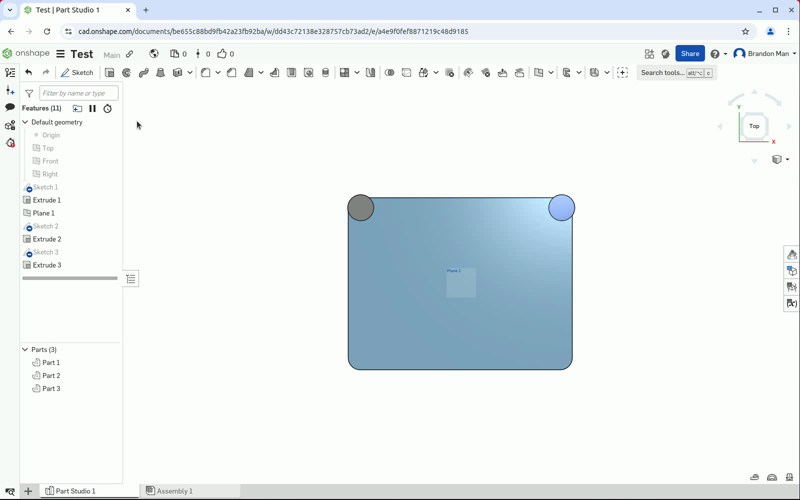
mouse_move(73, 189)
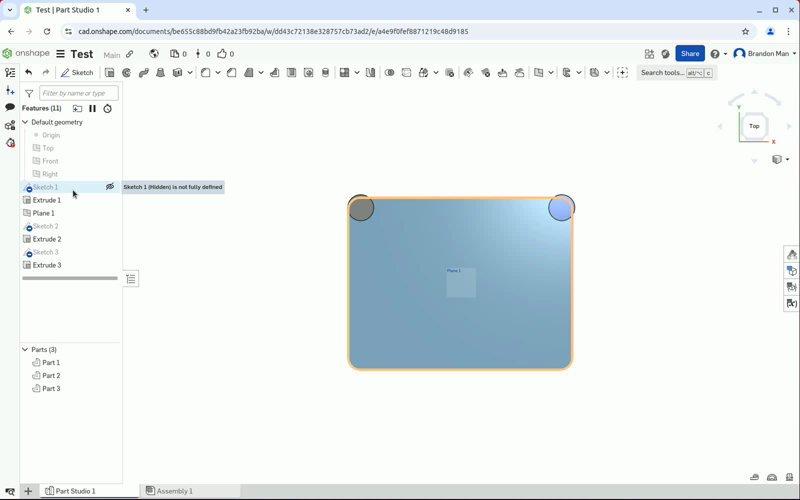
click(73, 189)
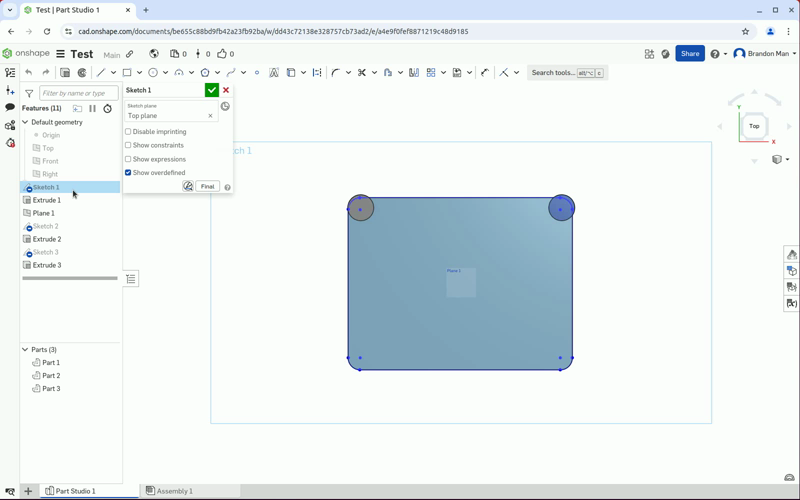
mouse_move(229, 92)
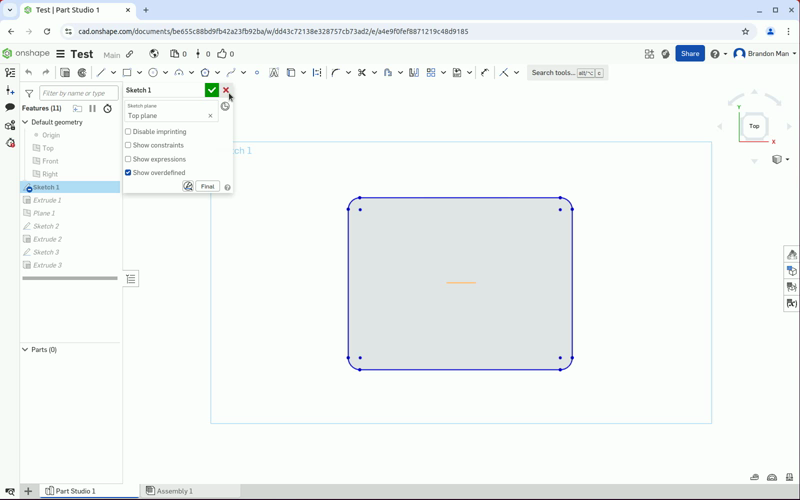
click(229, 92)
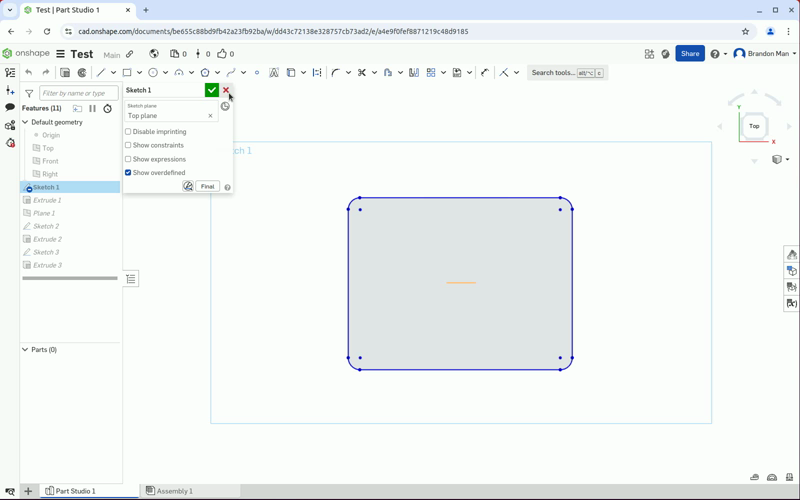
key(shift+s)
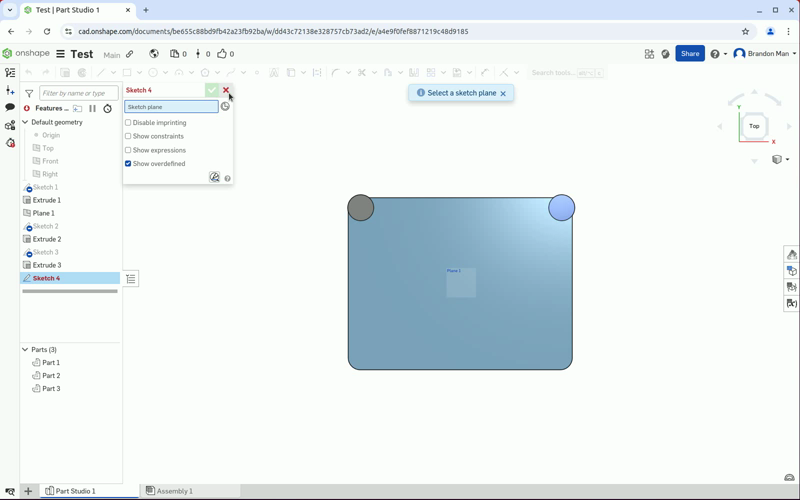
mouse_move(73, 215)
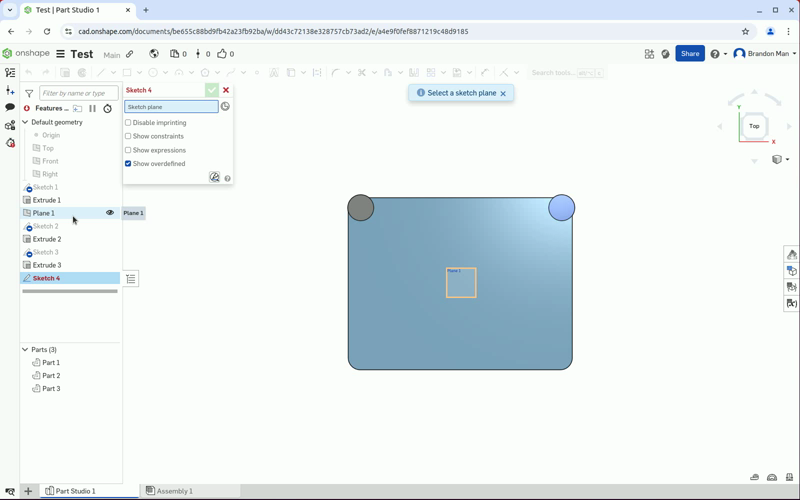
click(73, 215)
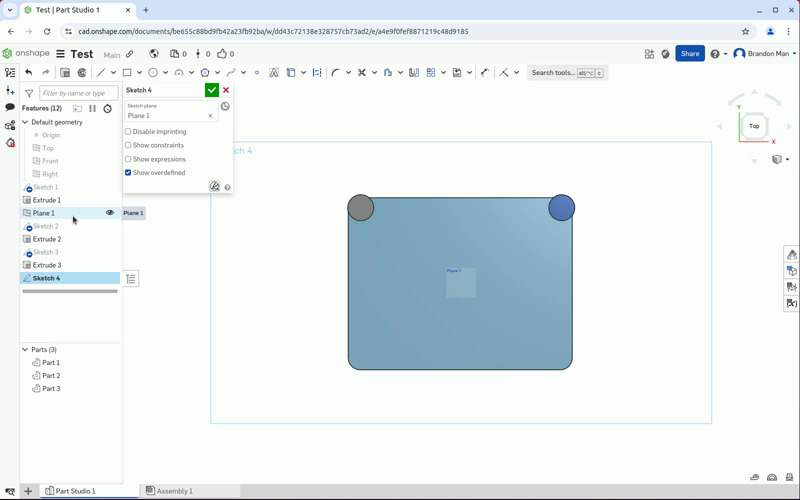
mouse_move(73, 352)
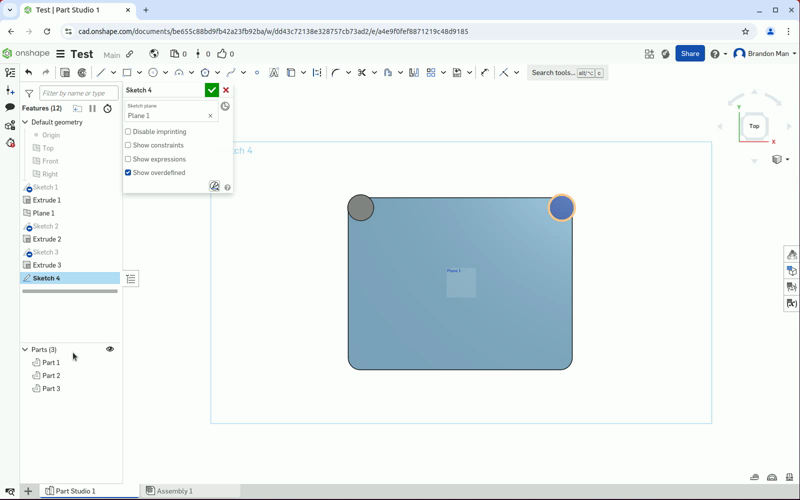
key(y)
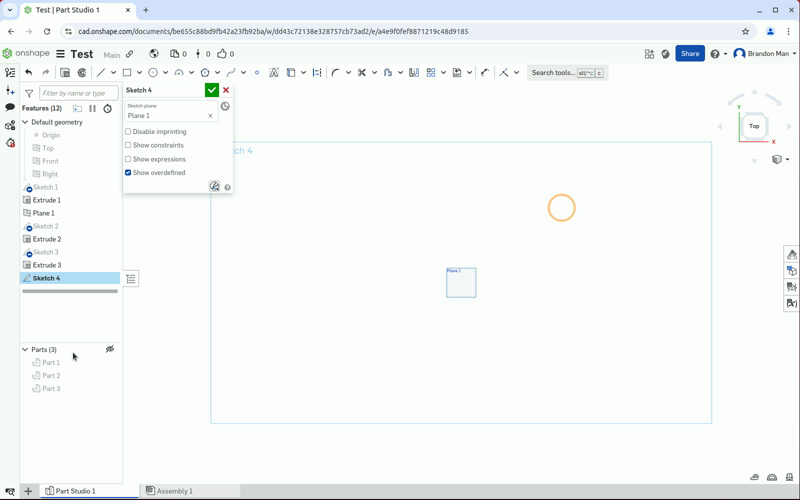
key(c)
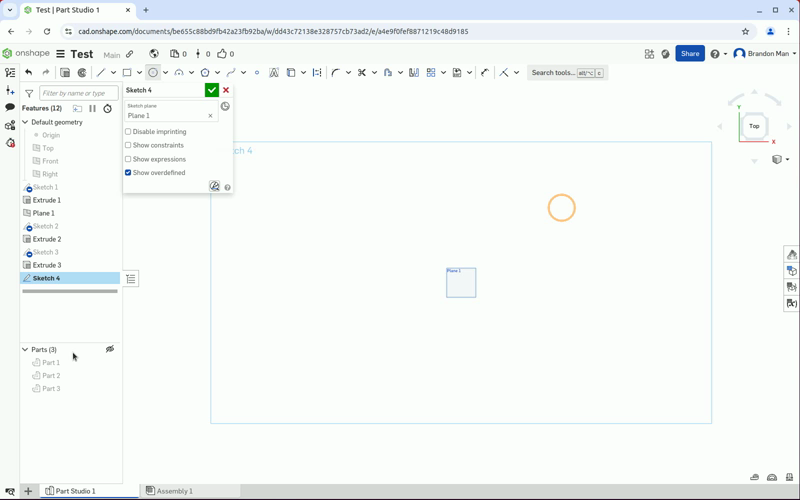
key_down(shift)
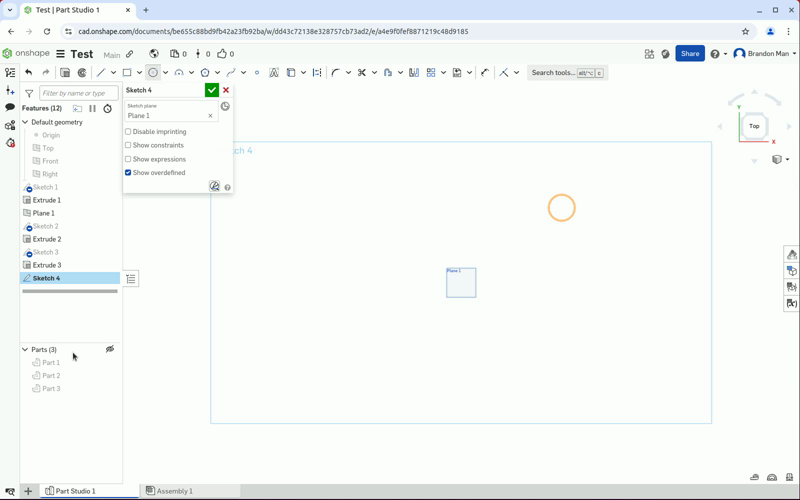
mouse_move(360, 357)
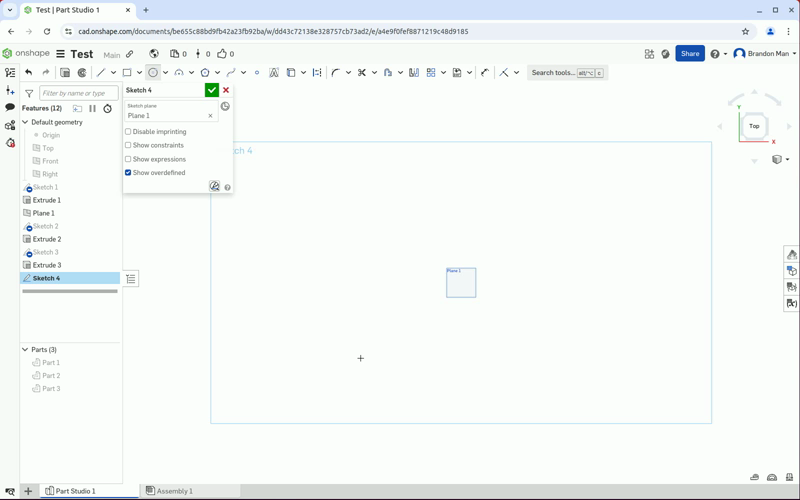
click(360, 357)
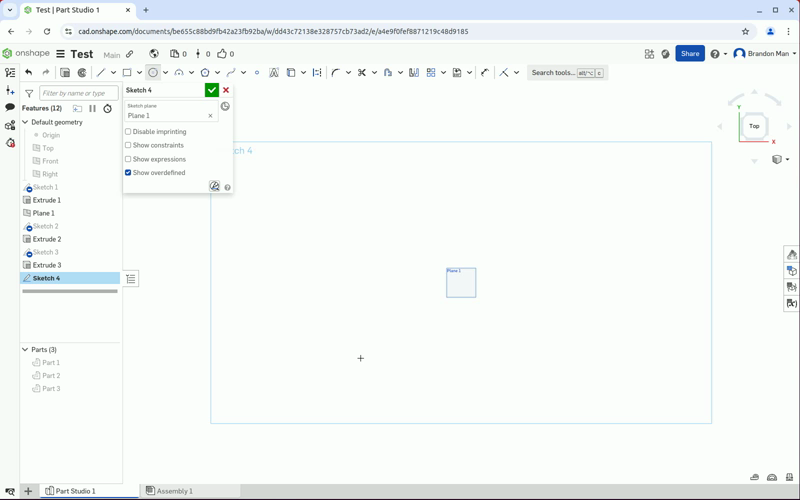
key_up(shift)
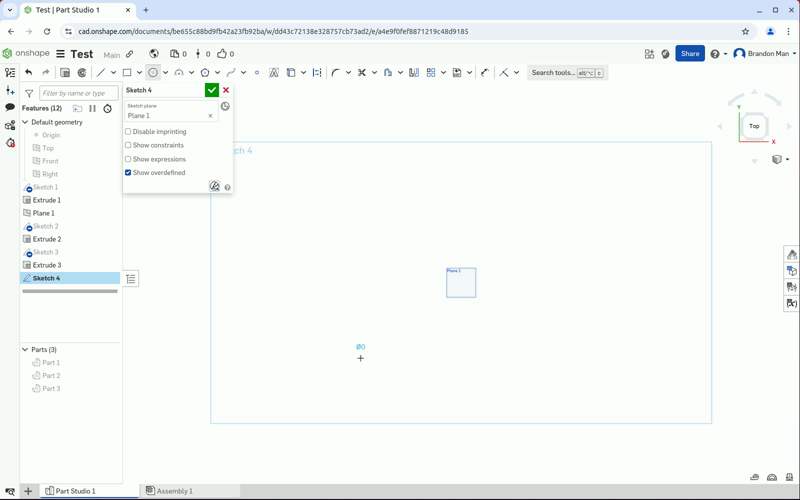
mouse_move(373, 357)
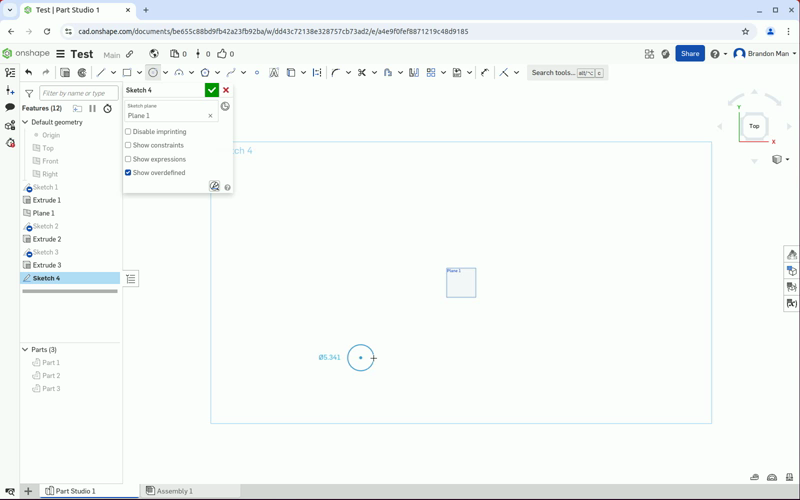
click(373, 357)
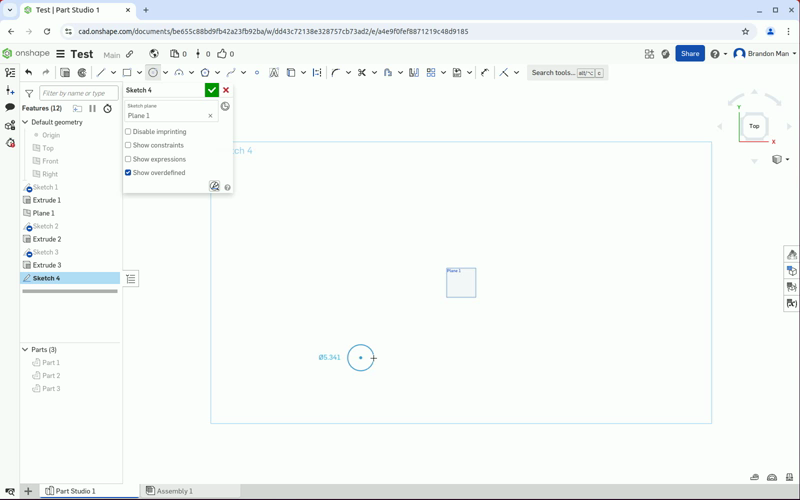
key(esc)
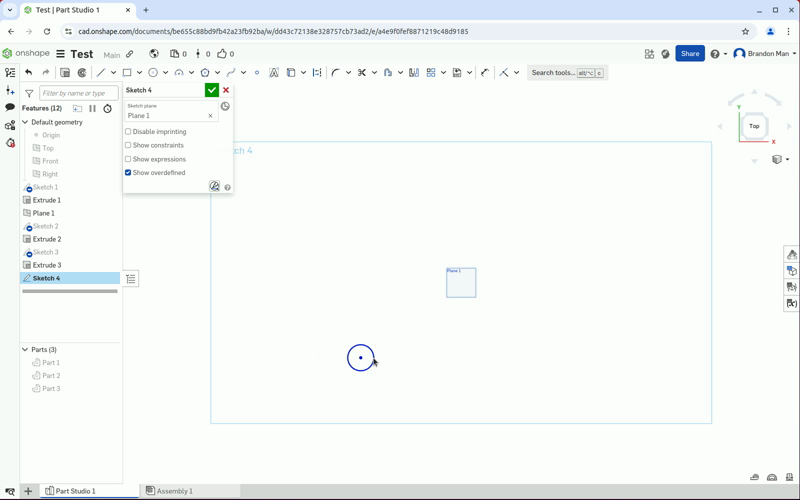
mouse_move(363, 356)
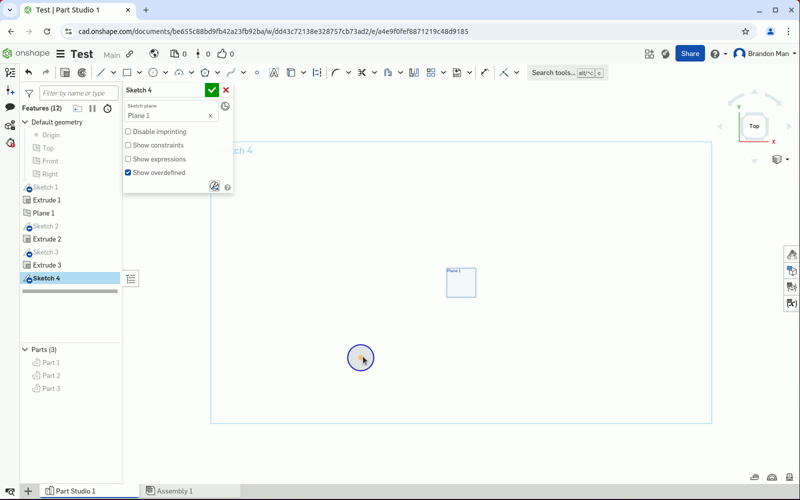
scroll(6)
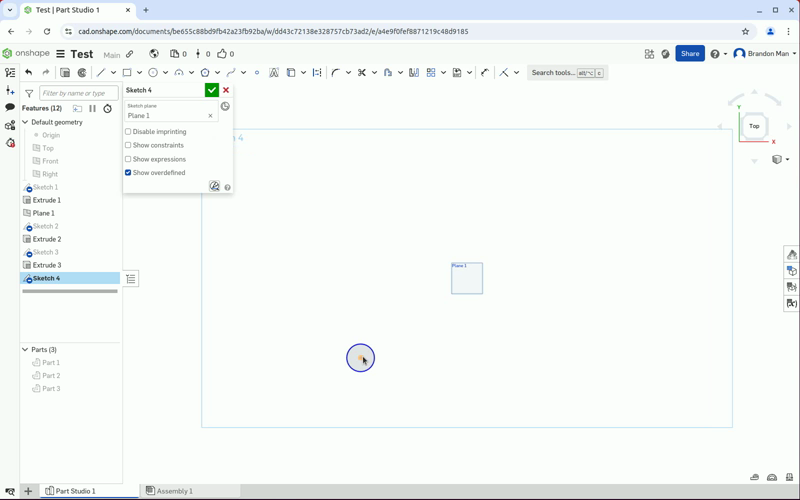
scroll(6)
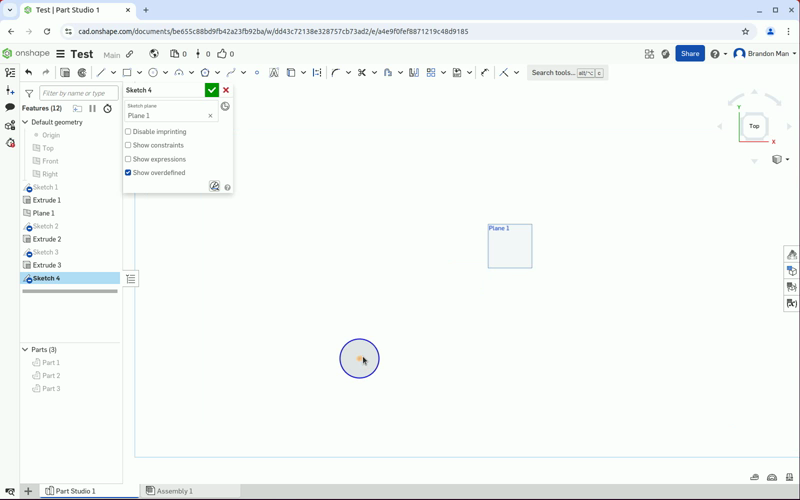
scroll(6)
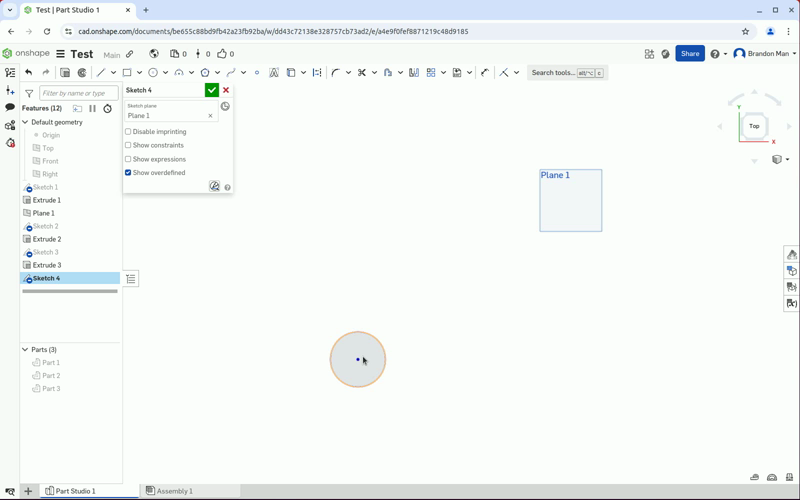
scroll(6)
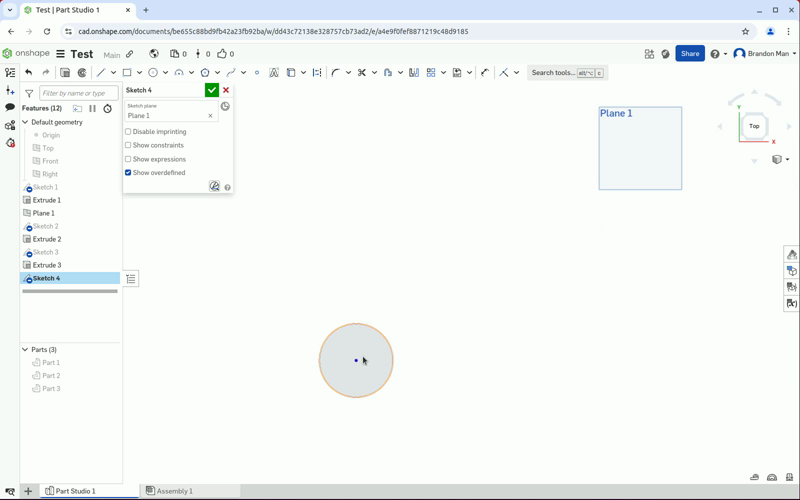
scroll(6)
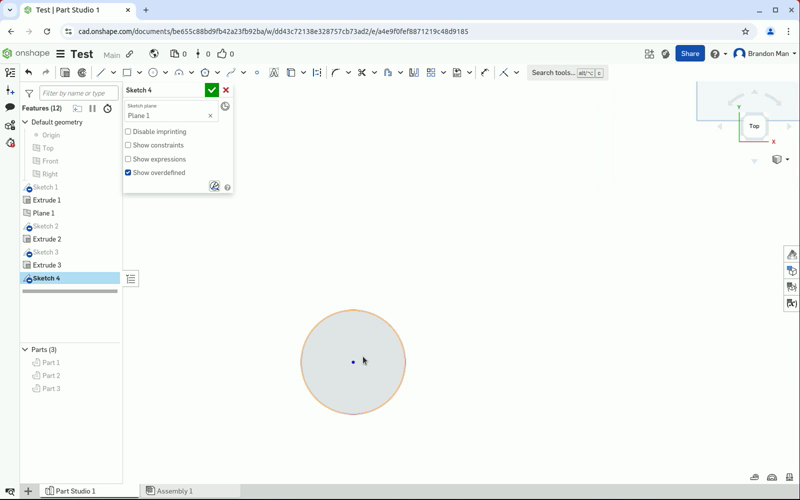
scroll(6)
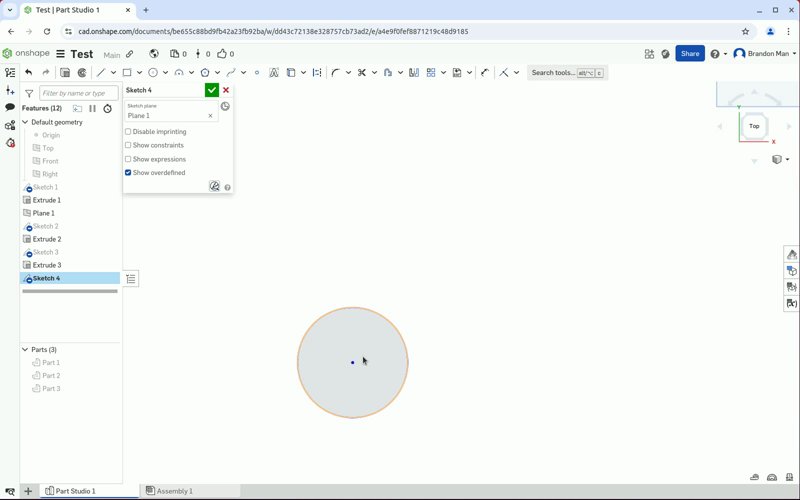
scroll(6)
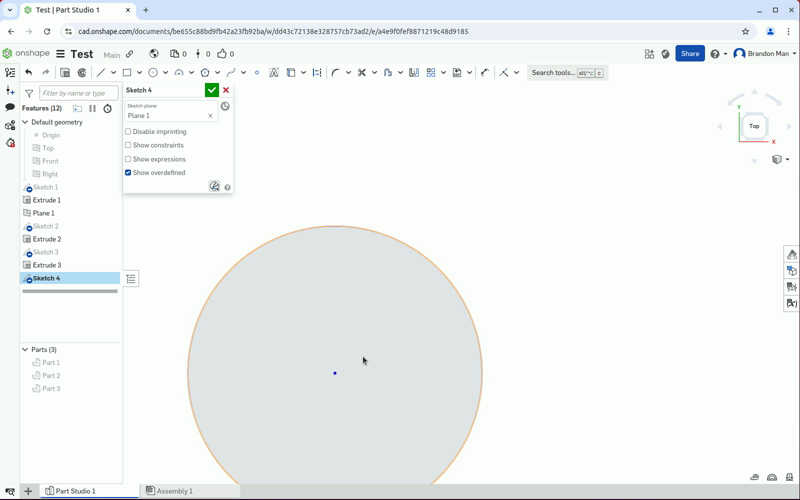
click(363, 356)
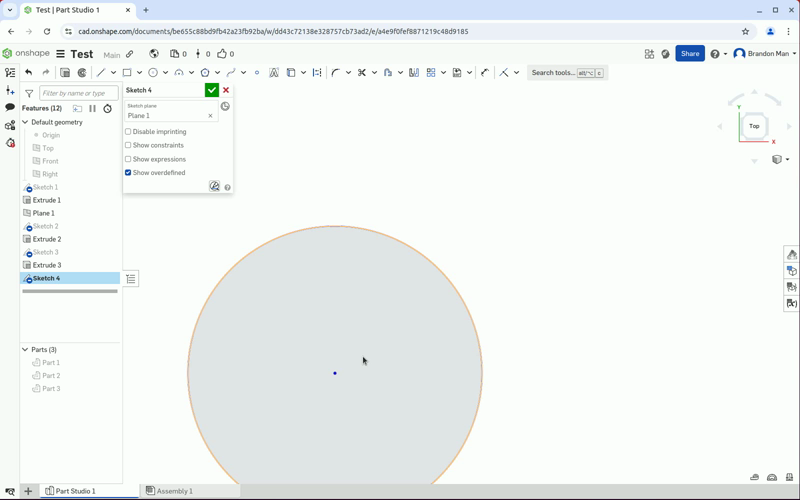
scroll(-6)
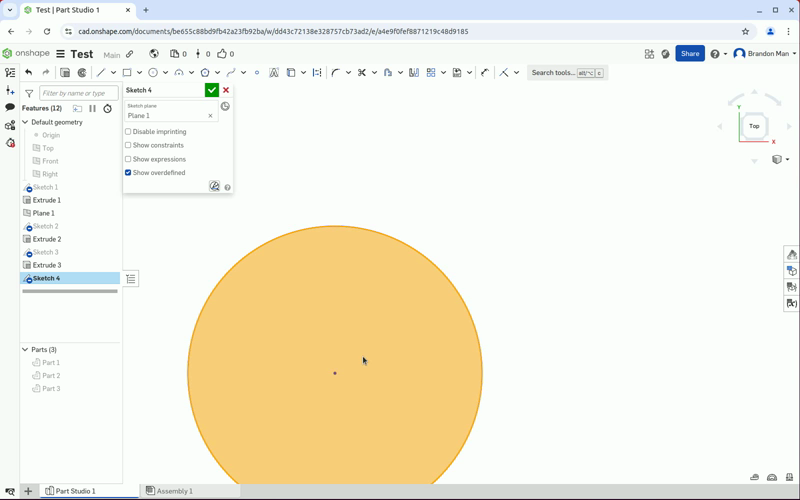
scroll(-6)
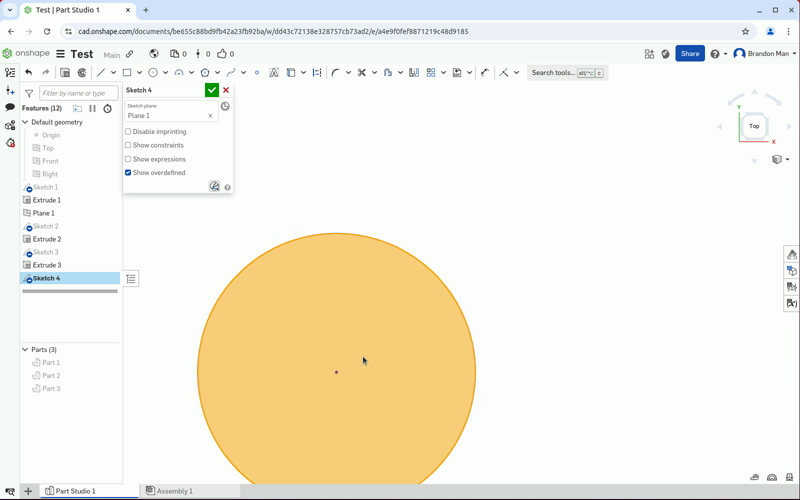
scroll(-6)
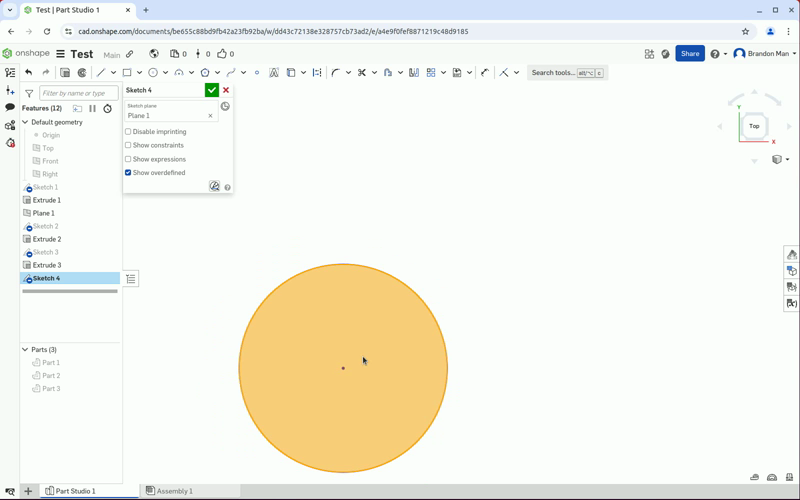
scroll(-6)
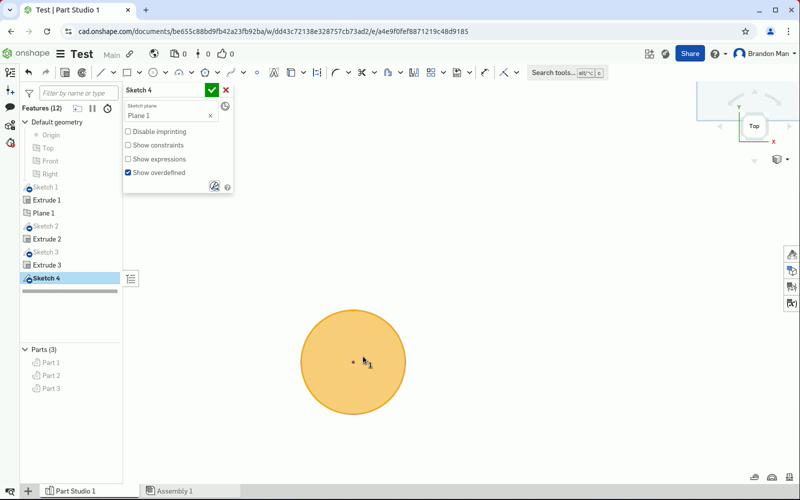
scroll(-6)
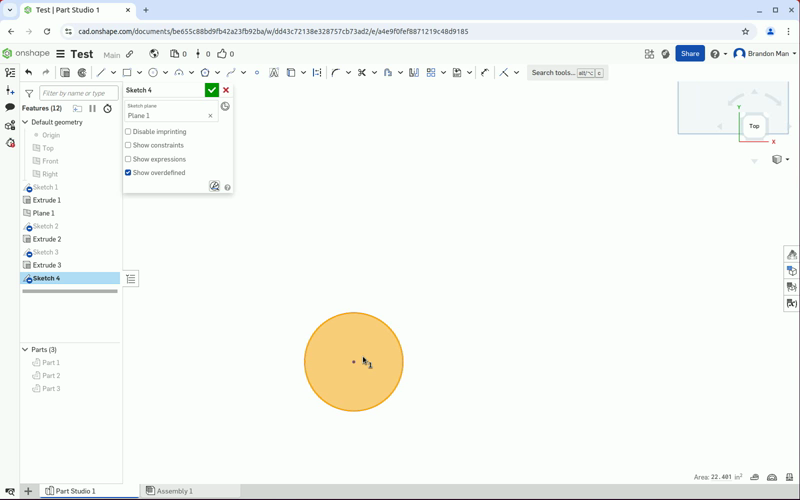
scroll(-6)
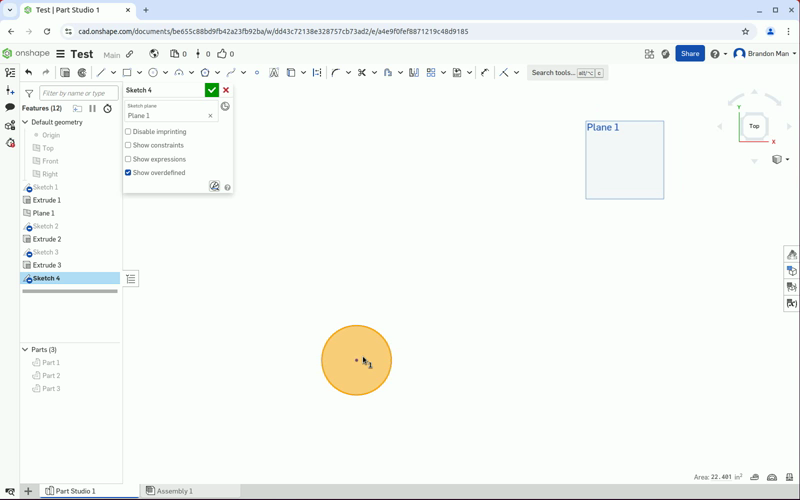
scroll(-6)
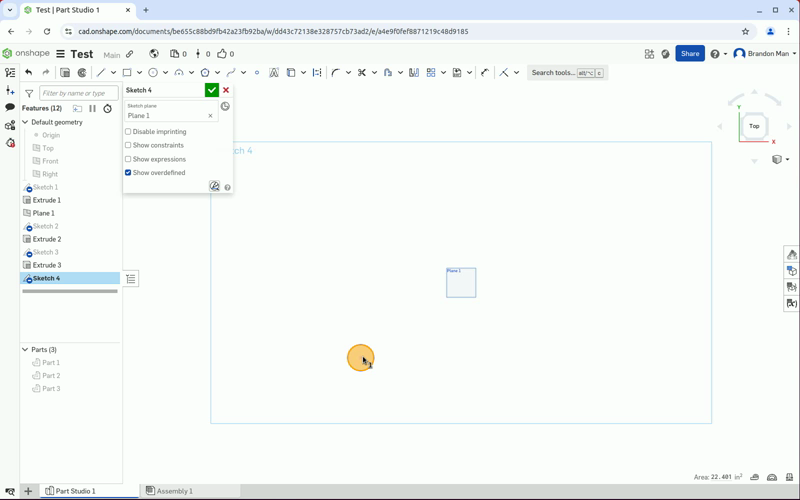
mouse_move(73, 352)
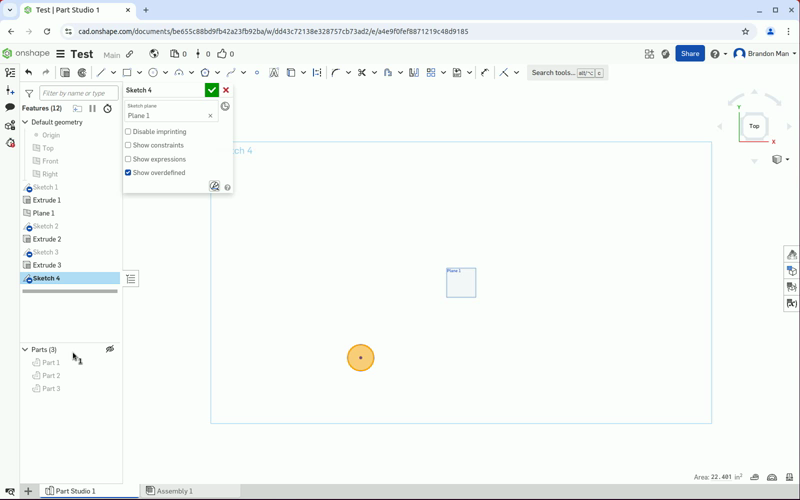
key(shift+y)
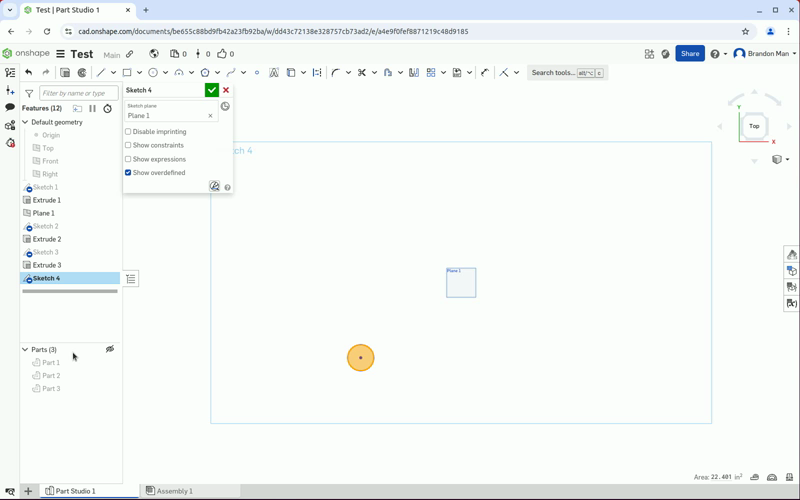
key(shift+e)
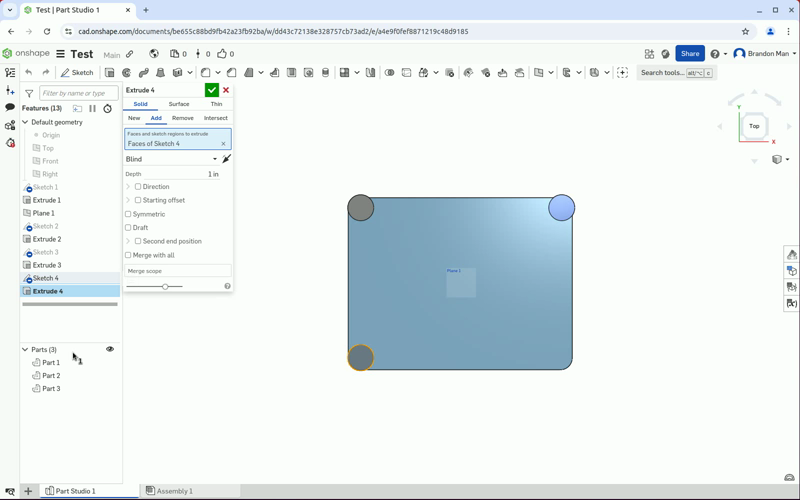
mouse_move(143, 106)
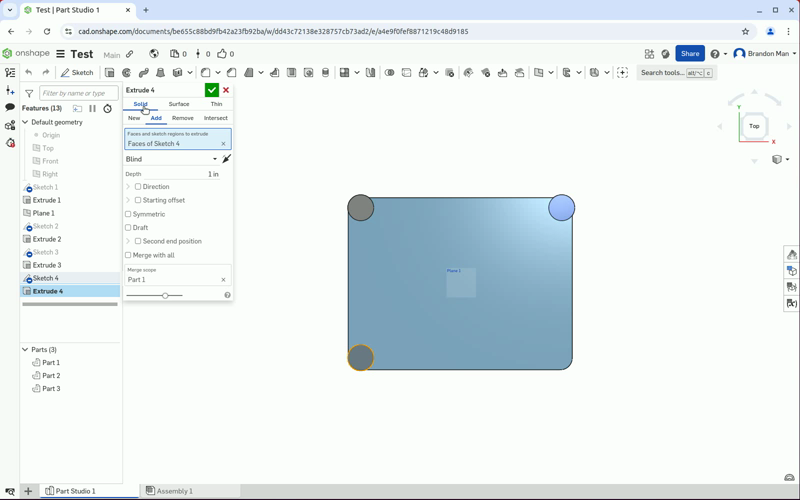
click(143, 106)
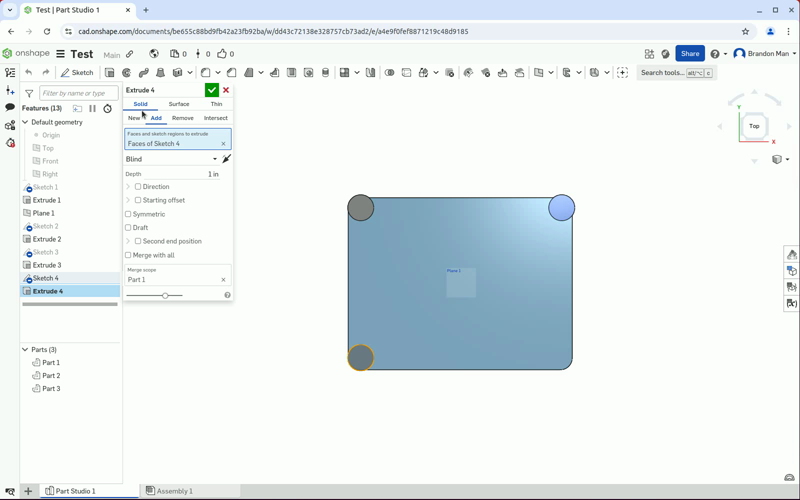
mouse_move(137, 120)
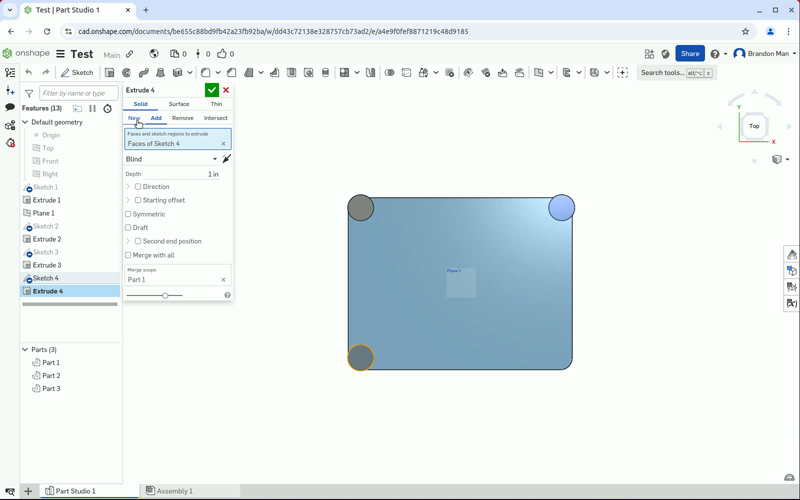
click(137, 120)
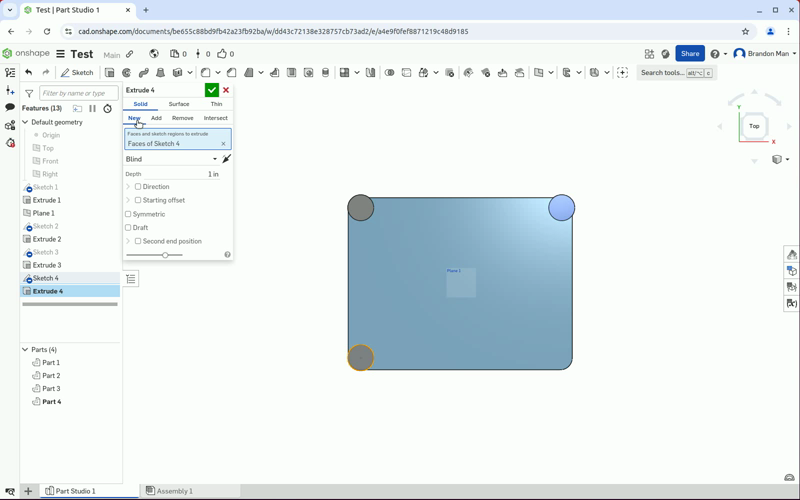
key(tab, 4)
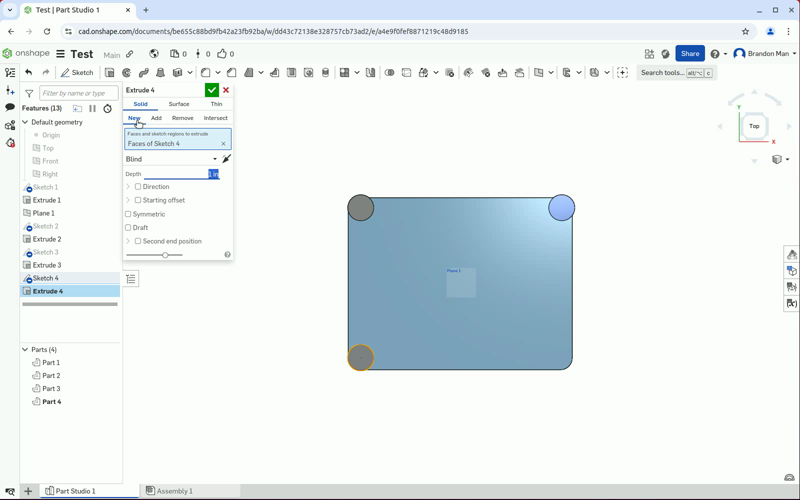
text(14.202)
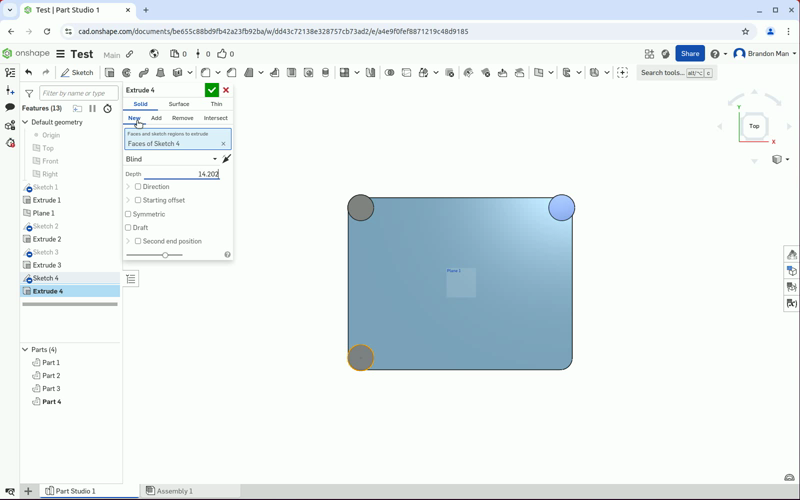
key(enter)
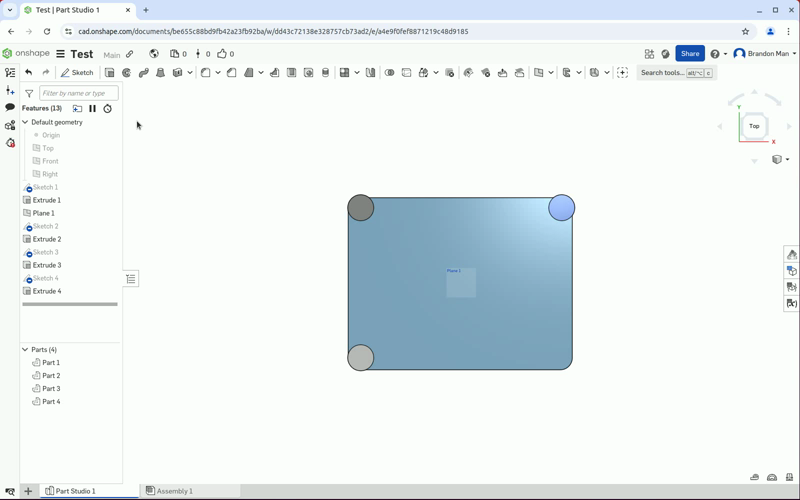
key(shift+h)
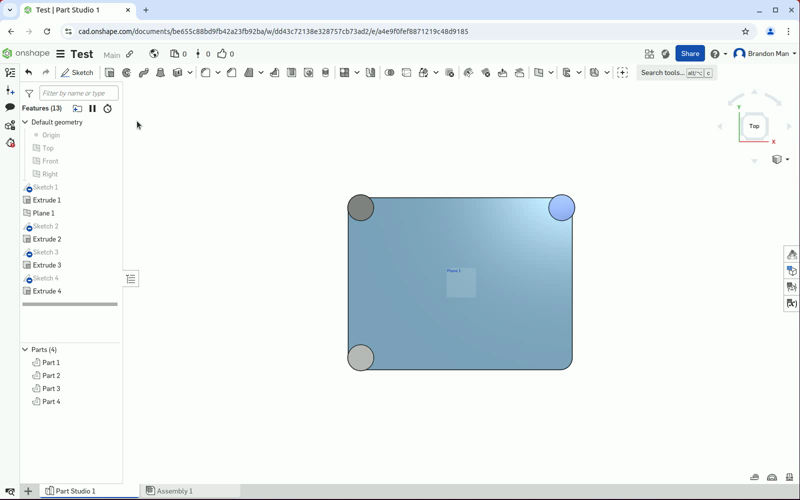
key(shift+h)
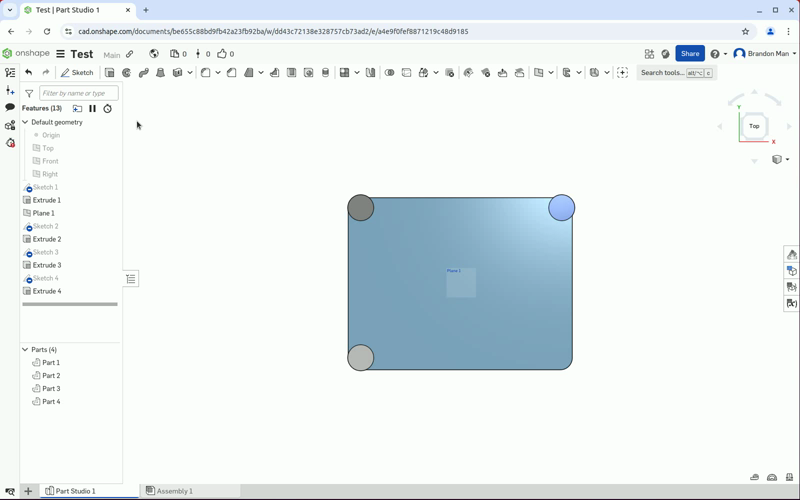
mouse_move(73, 189)
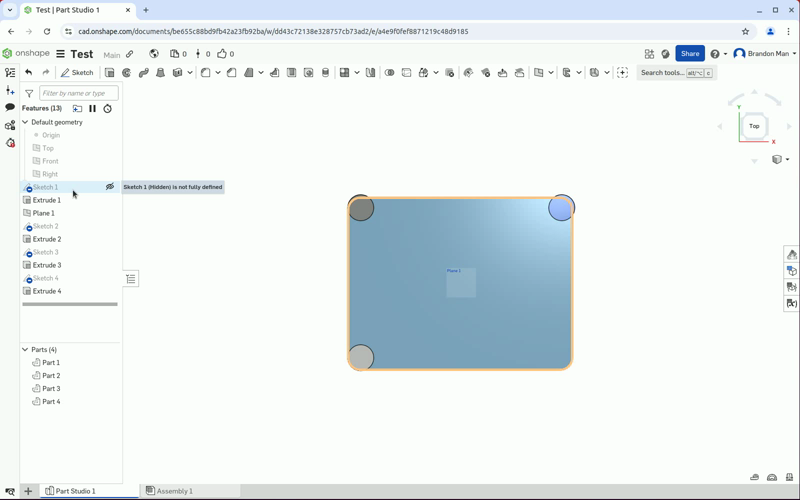
click(73, 189)
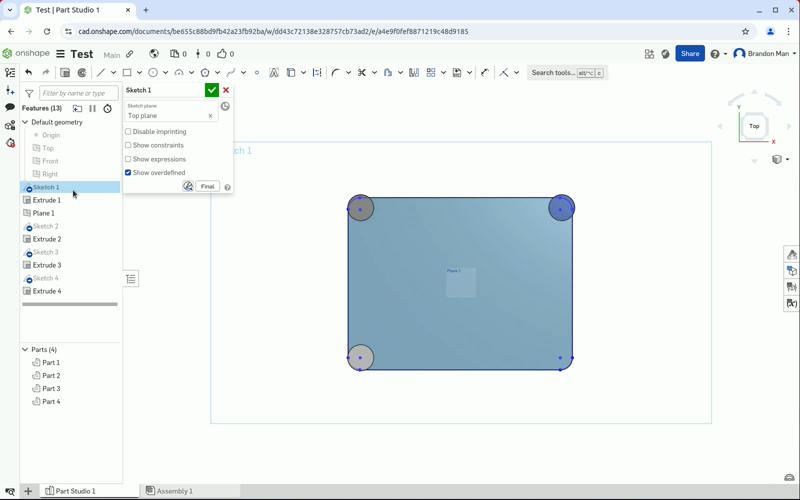
mouse_move(229, 92)
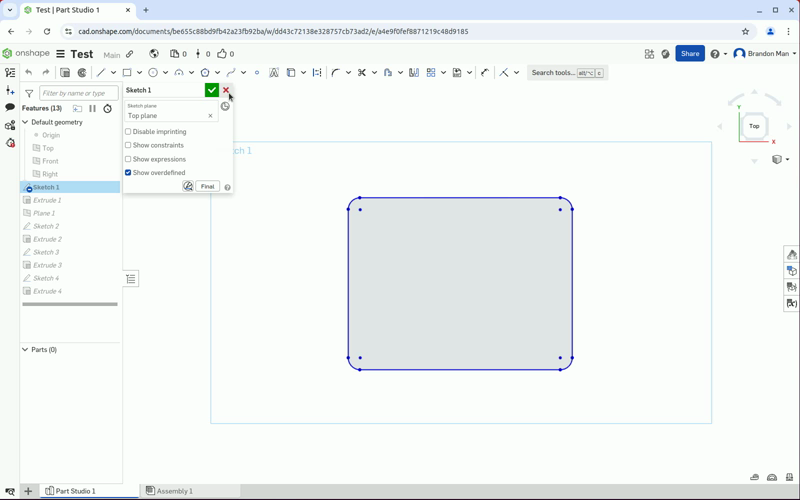
click(229, 92)
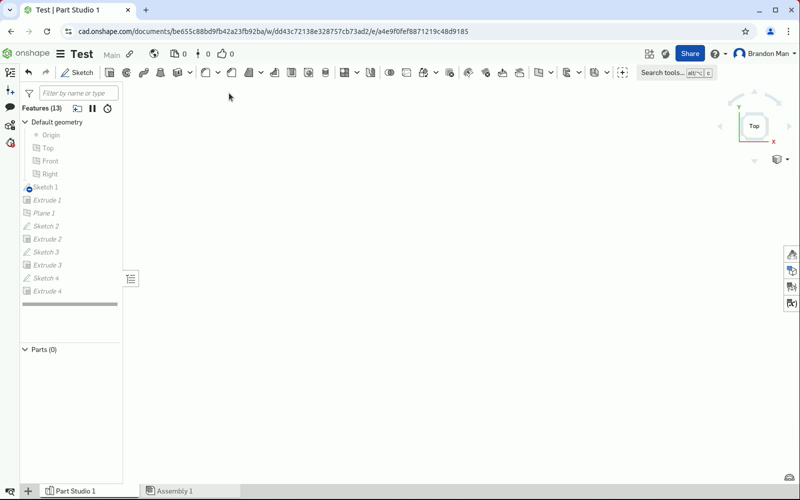
key(shift+s)
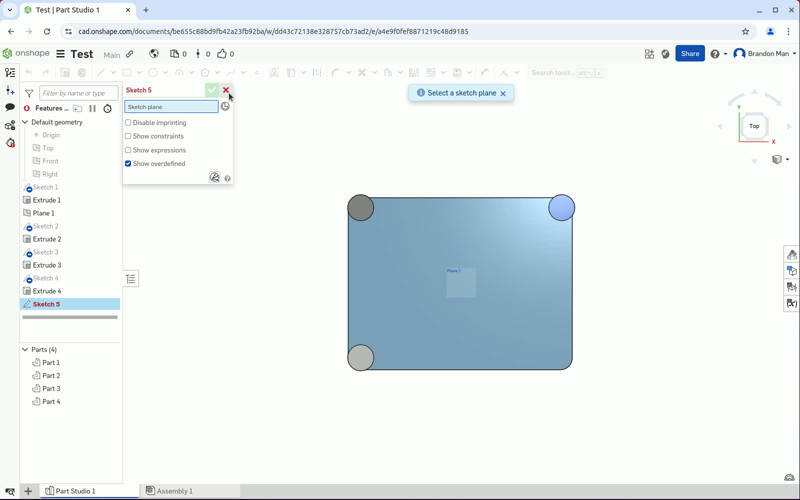
mouse_move(73, 215)
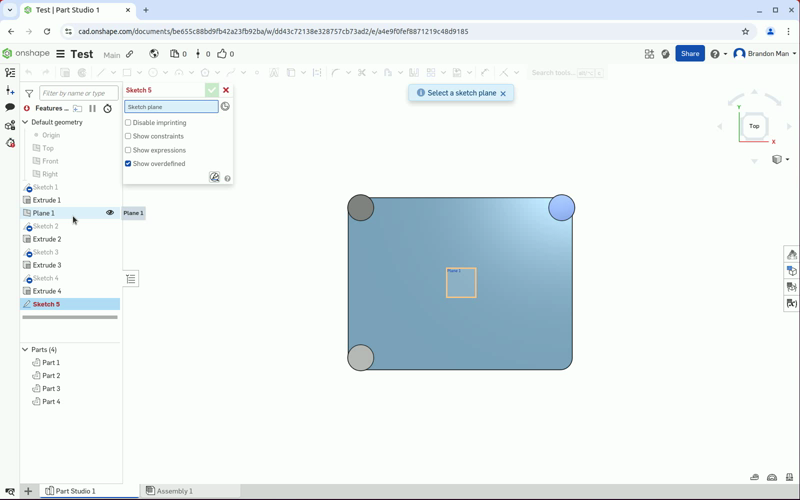
click(73, 215)
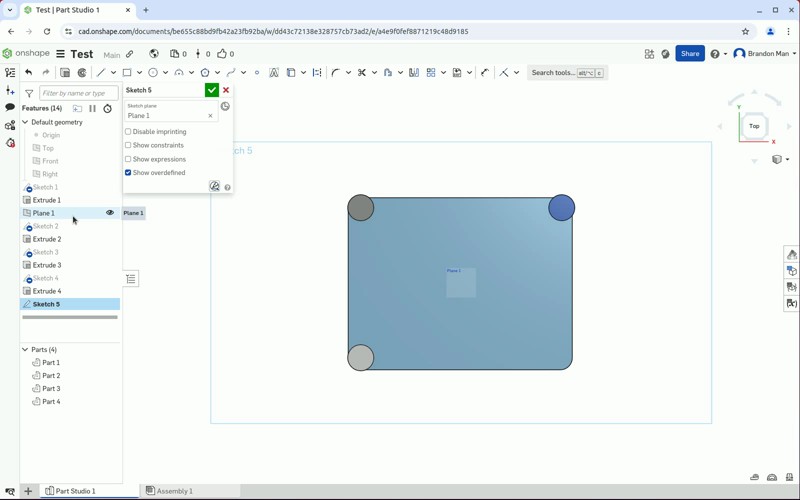
mouse_move(73, 352)
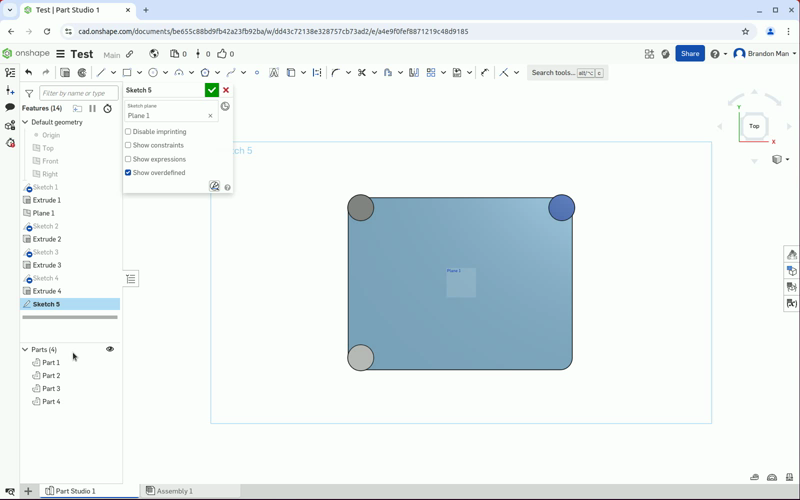
key(y)
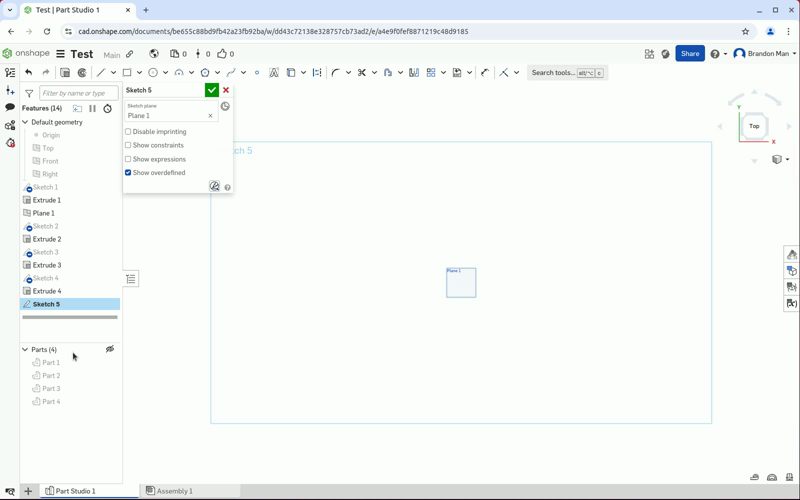
key(c)
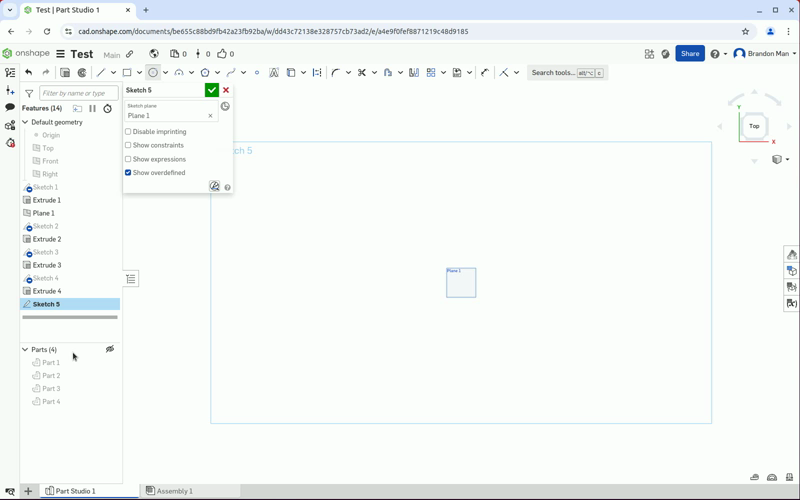
key_down(shift)
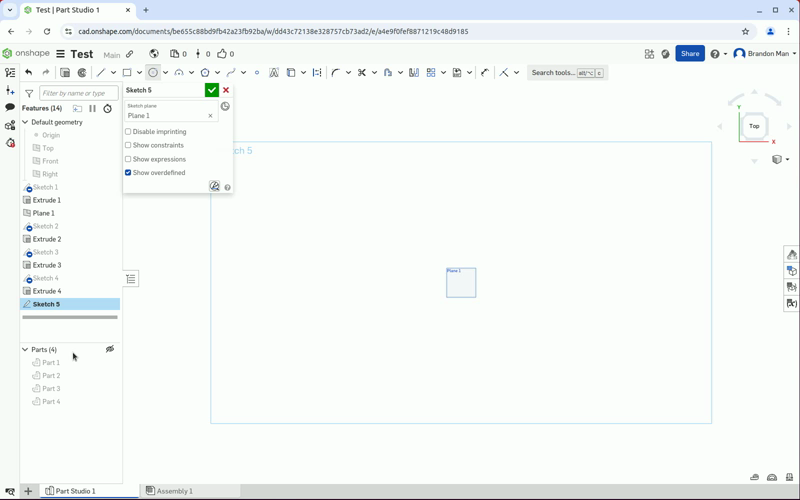
mouse_move(561, 357)
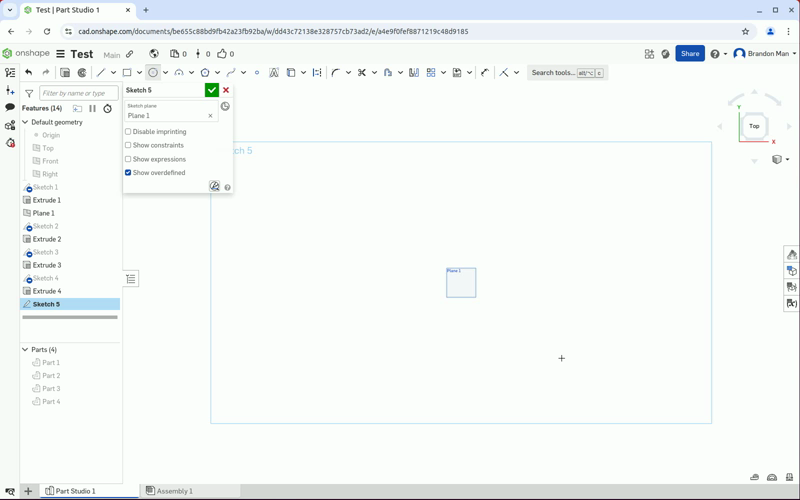
click(561, 357)
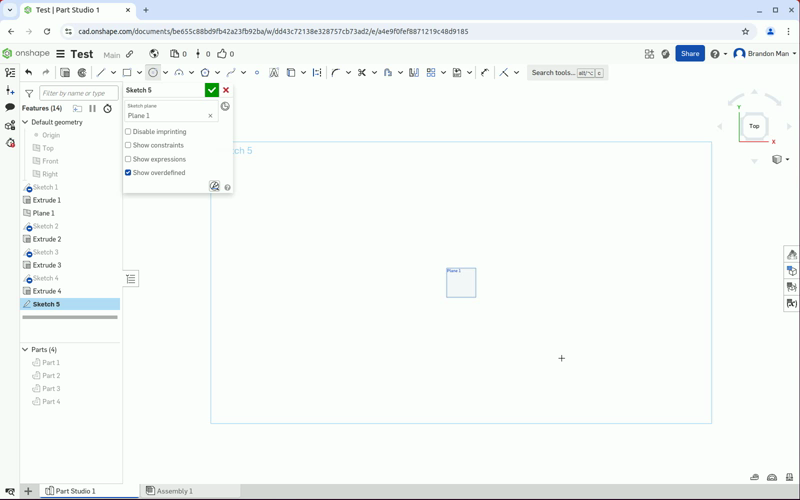
key_up(shift)
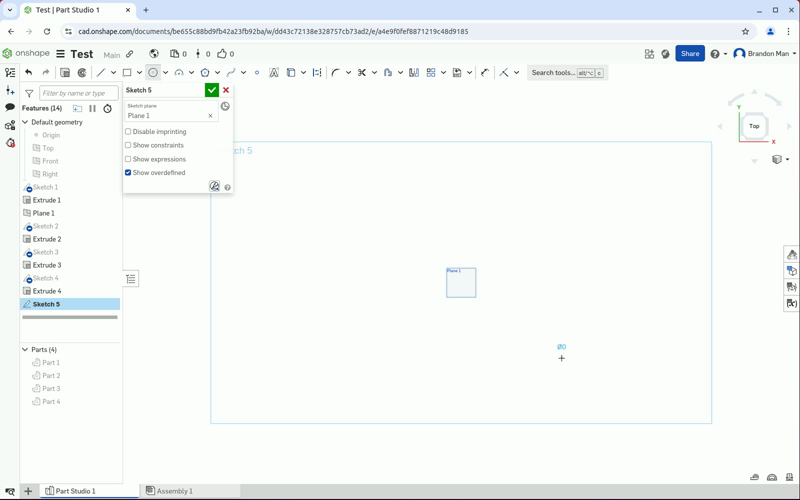
mouse_move(574, 357)
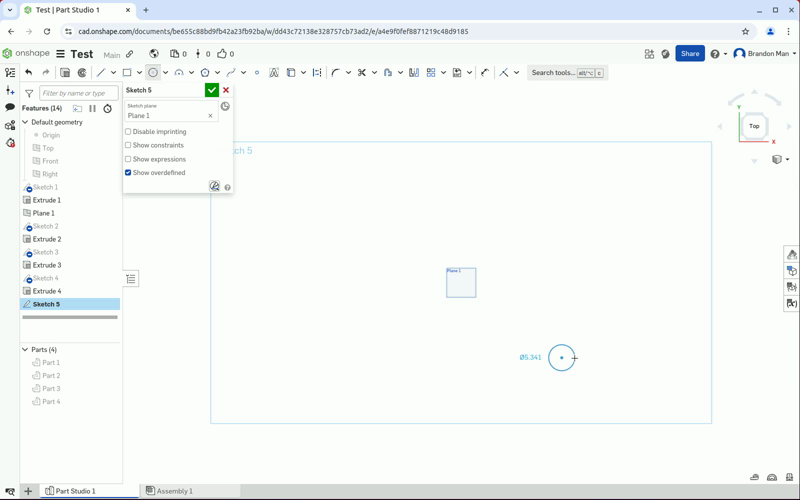
click(574, 357)
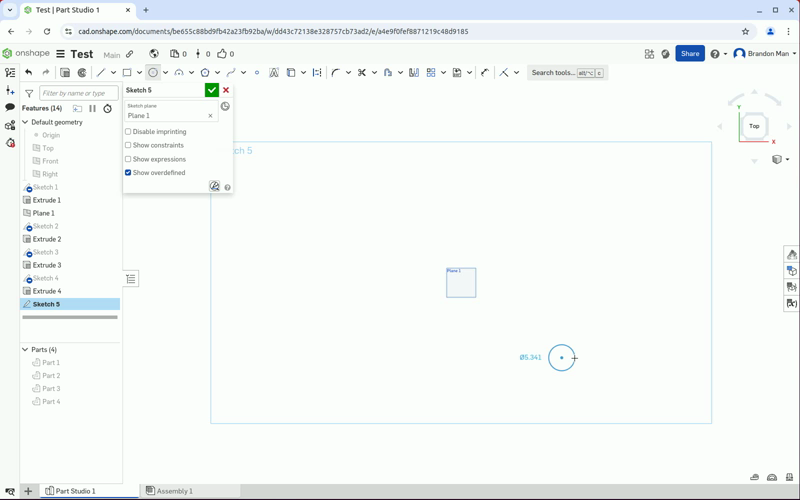
key(esc)
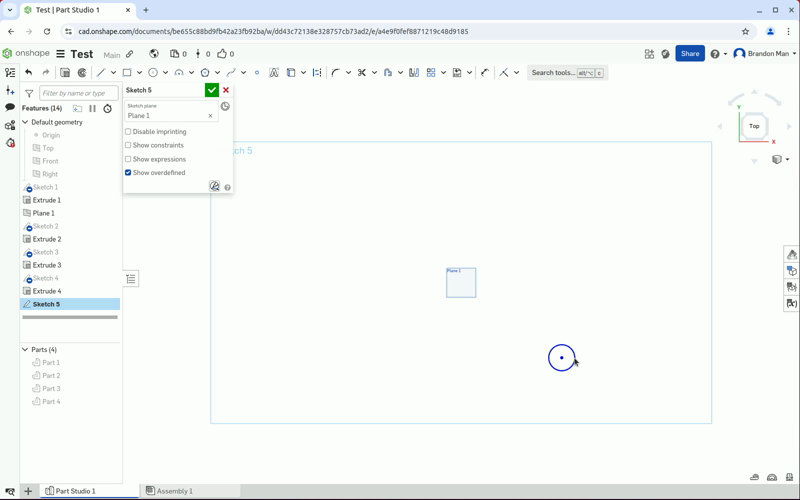
mouse_move(562, 367)
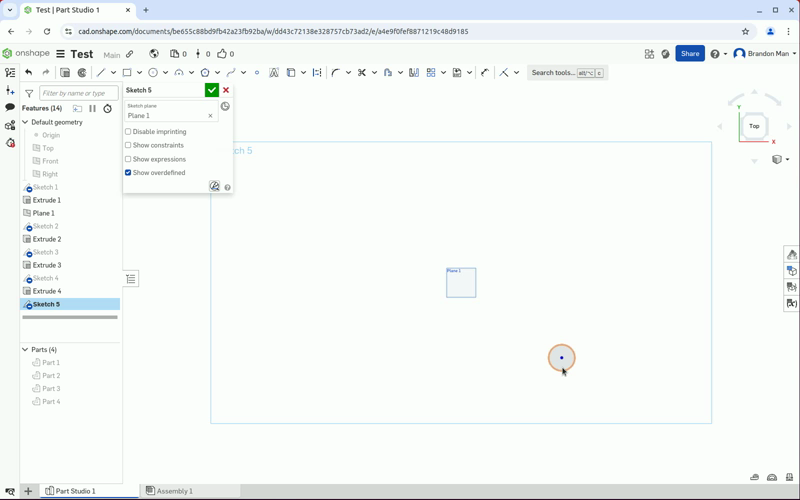
scroll(6)
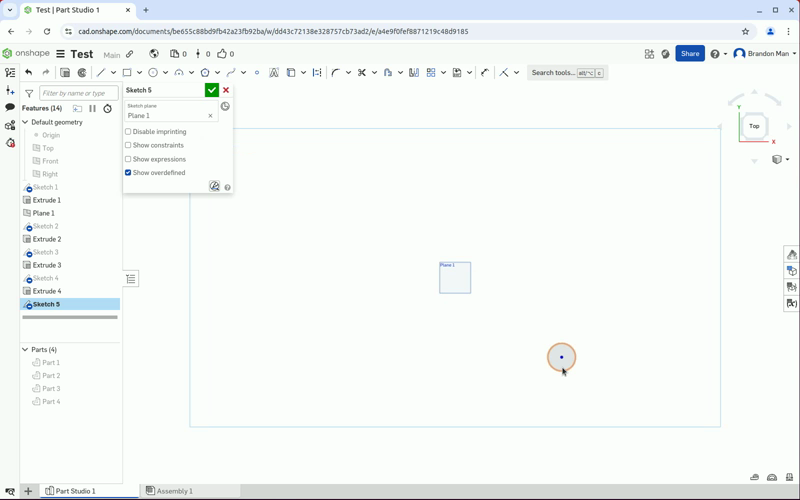
scroll(6)
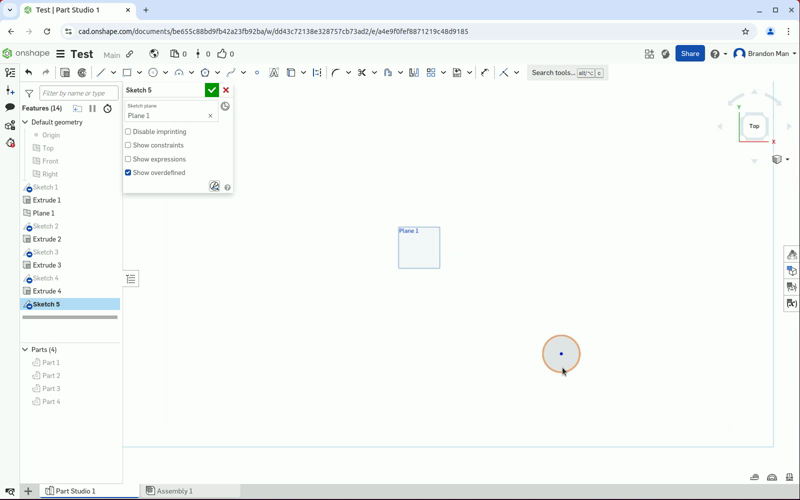
scroll(6)
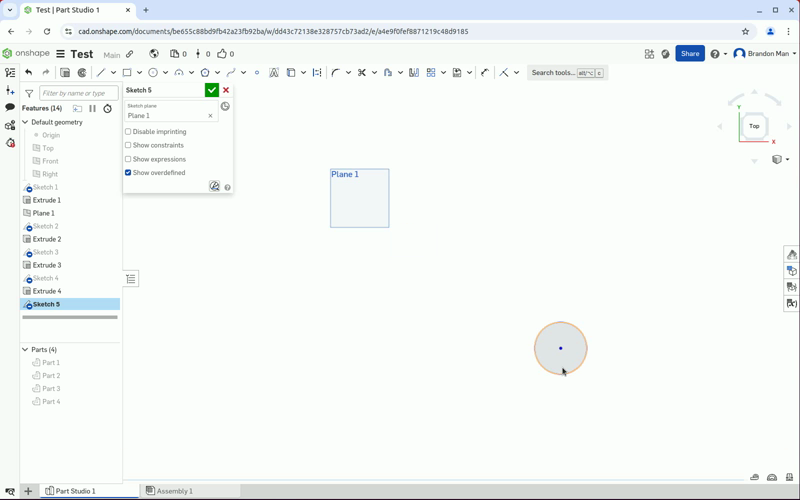
scroll(6)
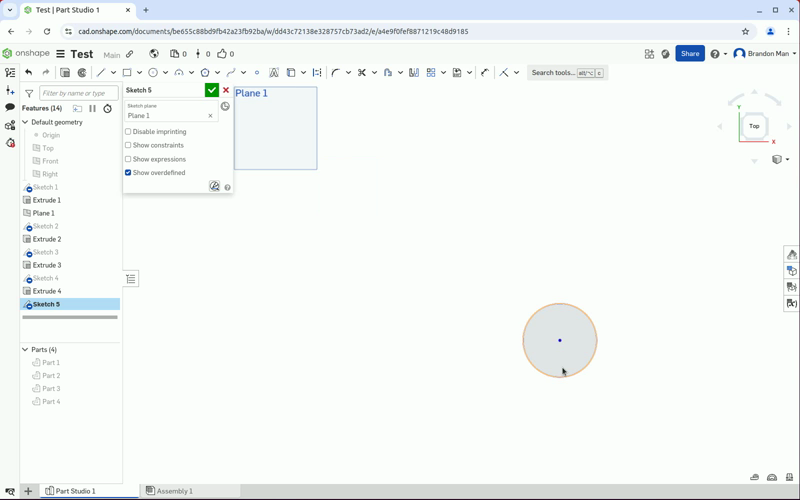
scroll(6)
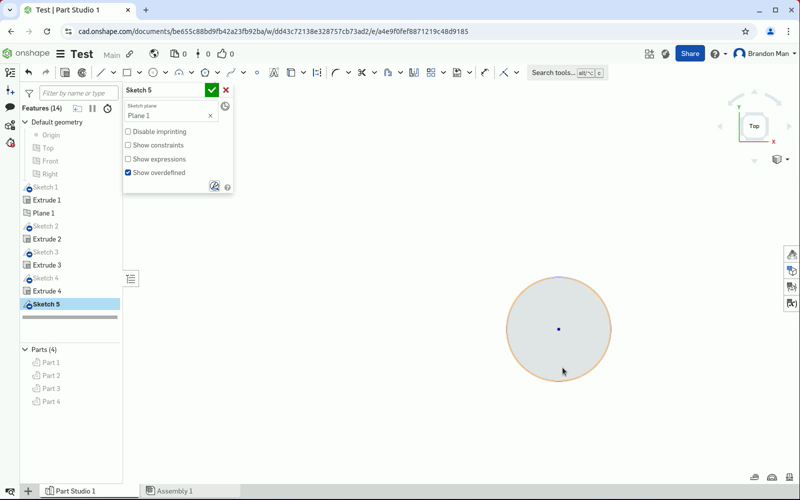
scroll(6)
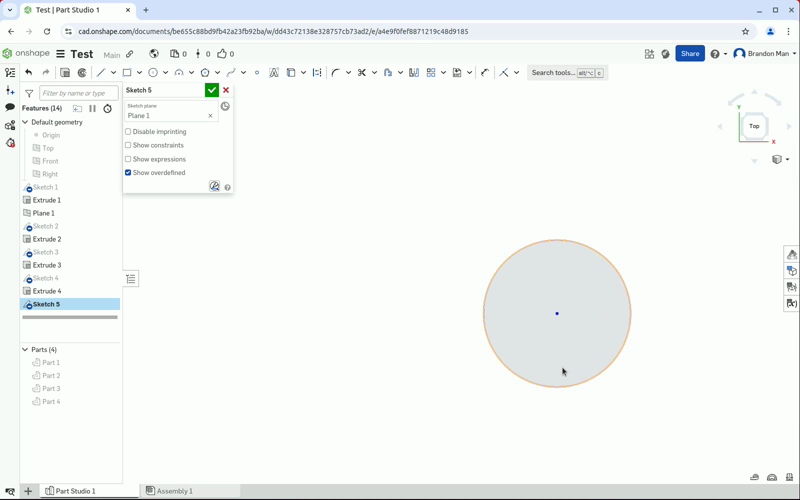
scroll(6)
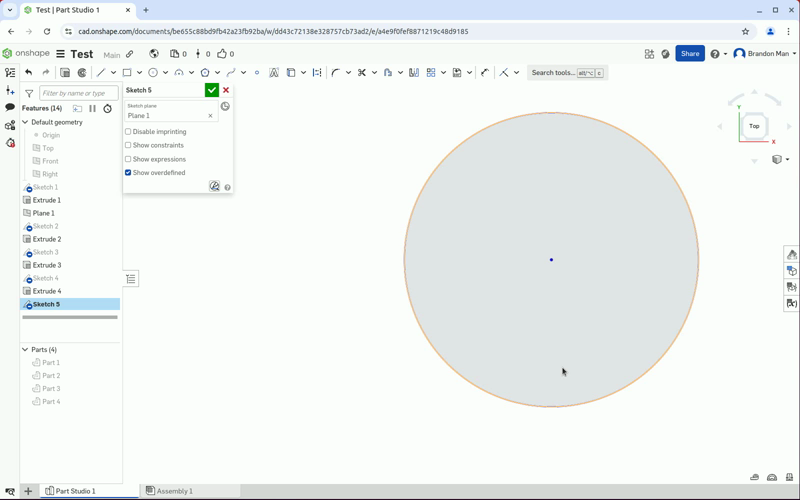
click(562, 367)
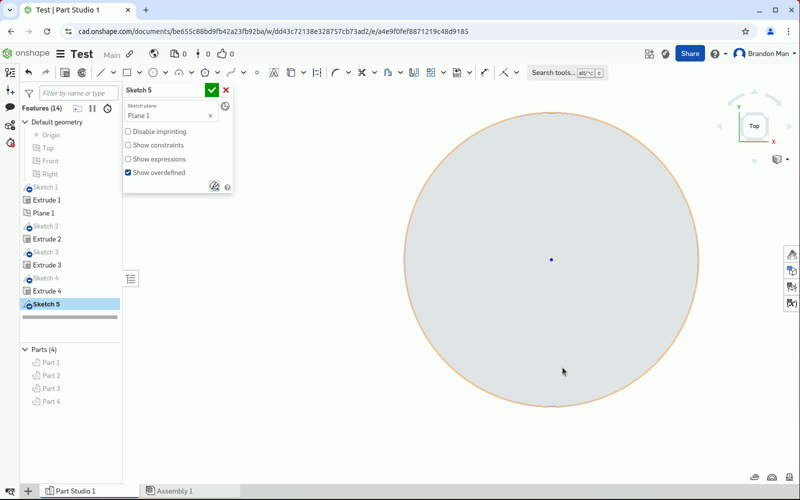
scroll(-6)
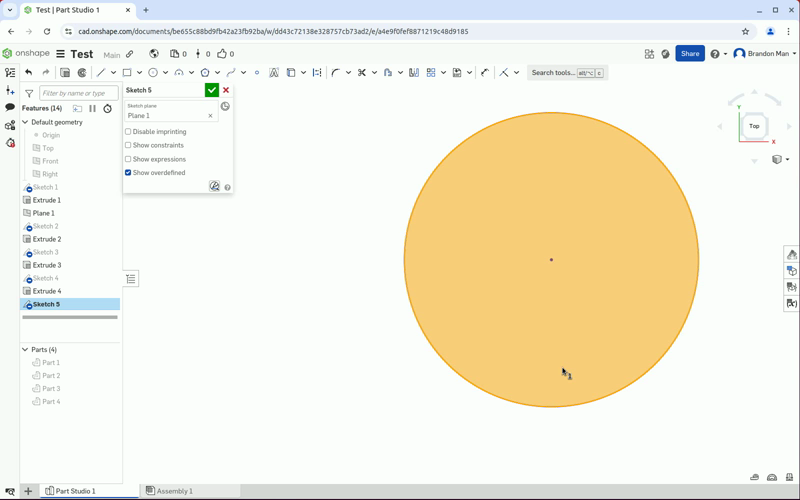
scroll(-6)
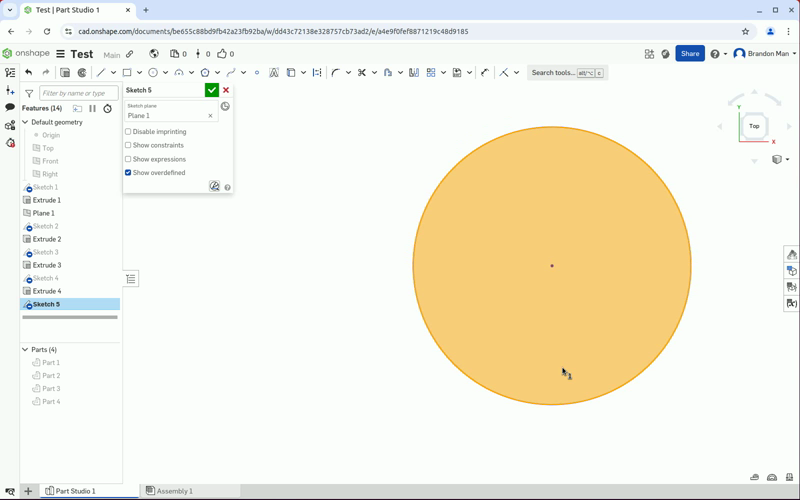
scroll(-6)
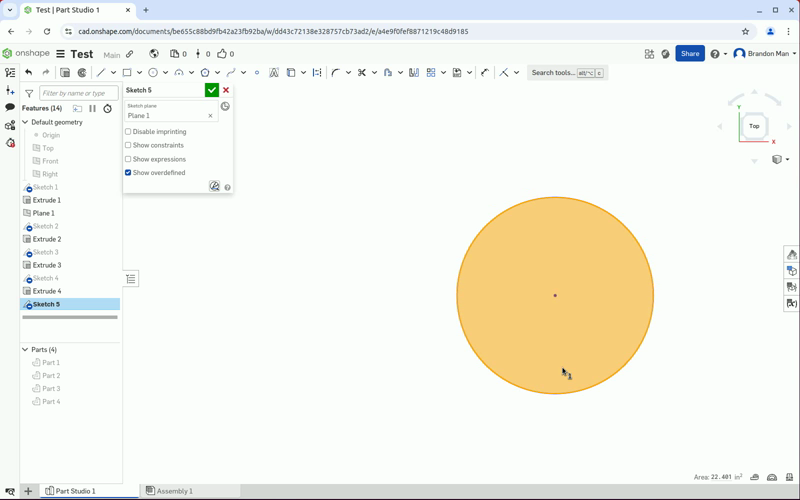
scroll(-6)
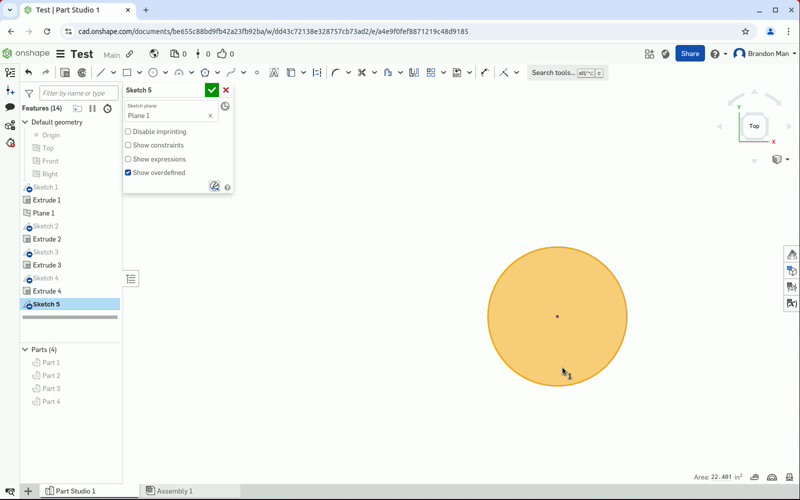
scroll(-6)
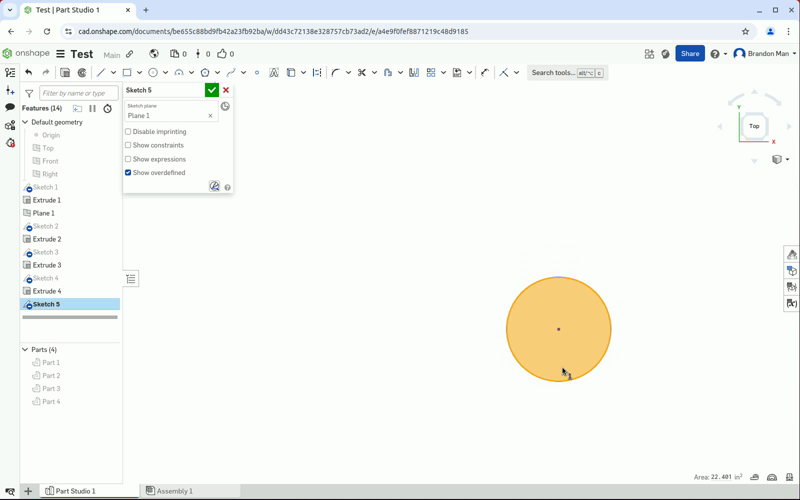
scroll(-6)
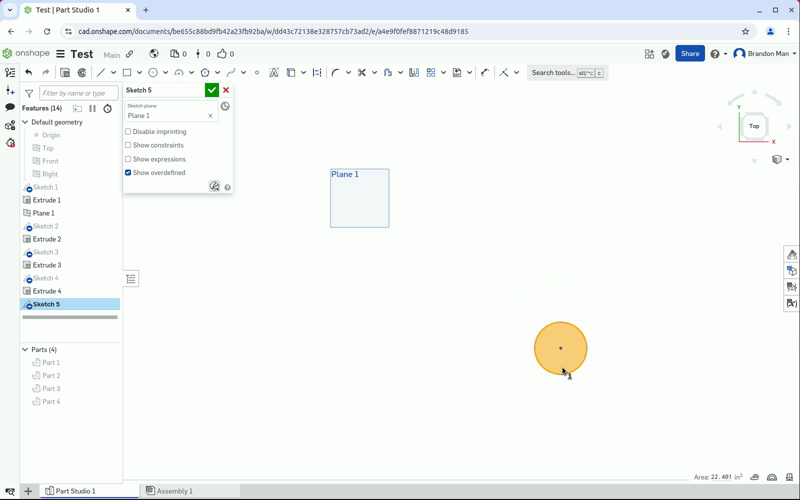
scroll(-6)
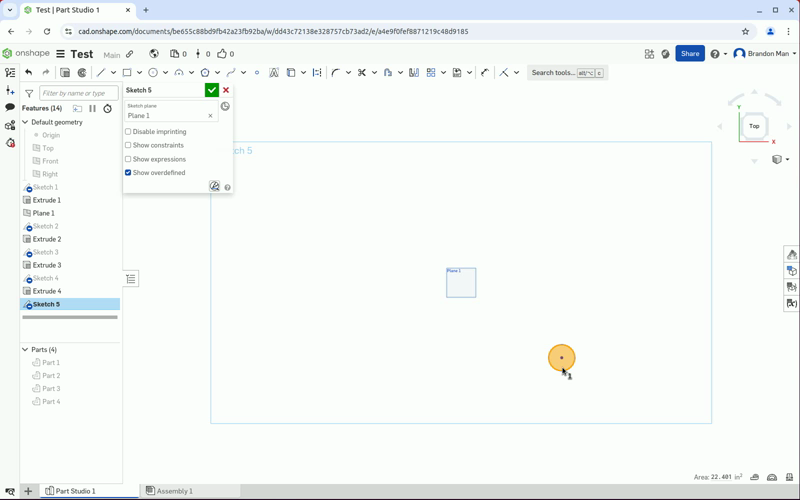
mouse_move(73, 352)
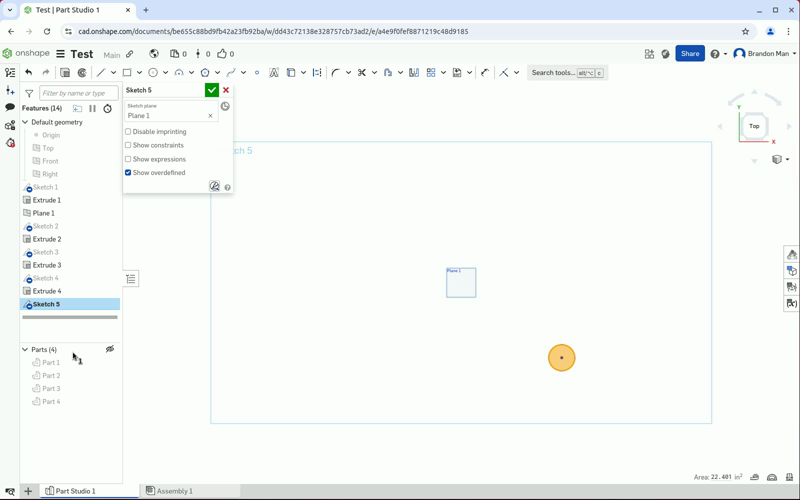
key(shift+y)
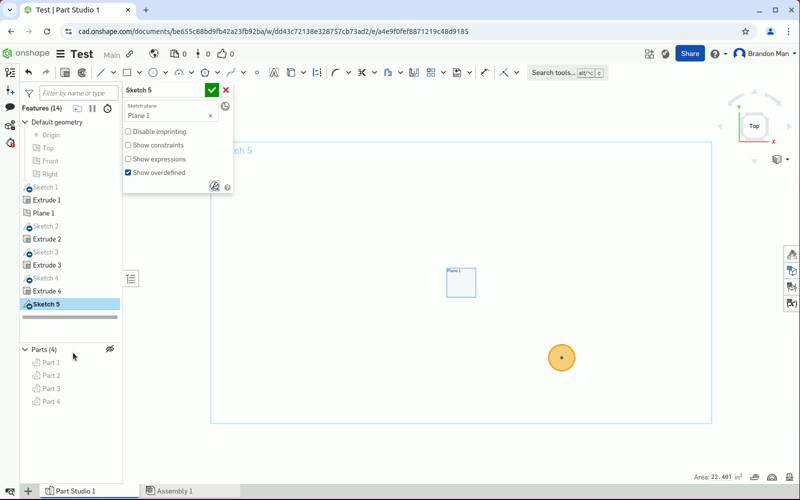
key(shift+e)
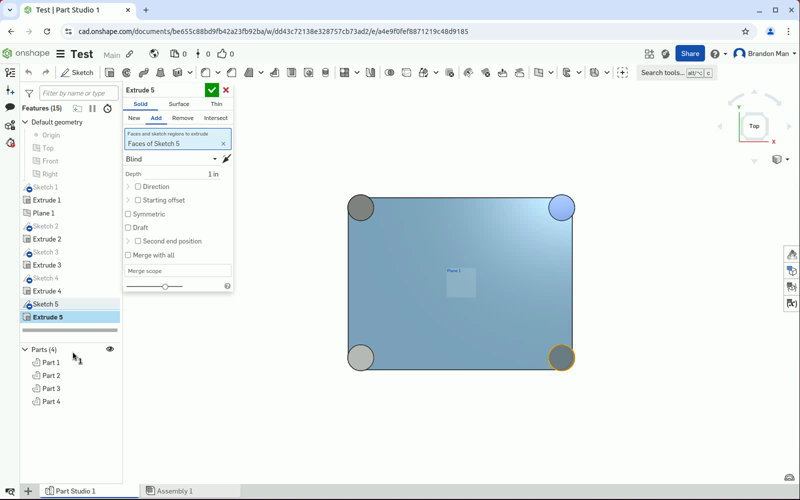
mouse_move(143, 106)
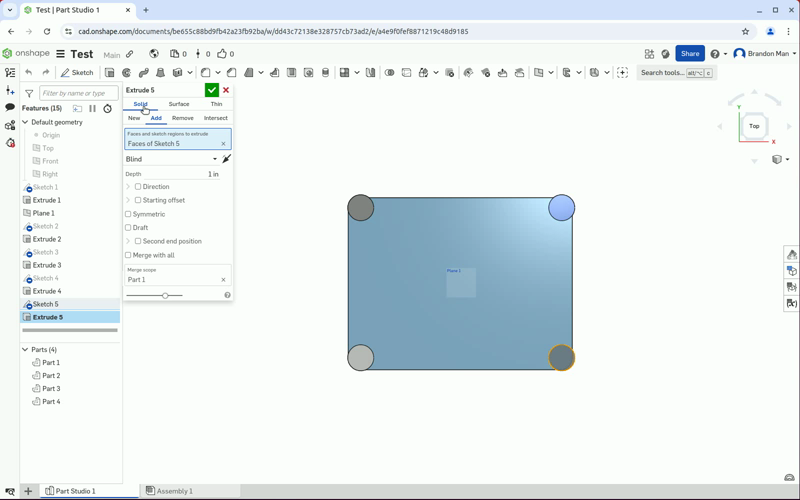
click(143, 106)
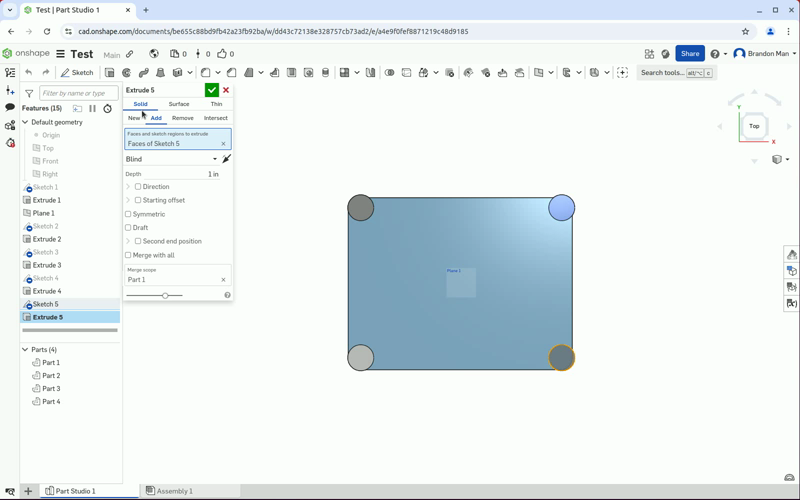
mouse_move(137, 120)
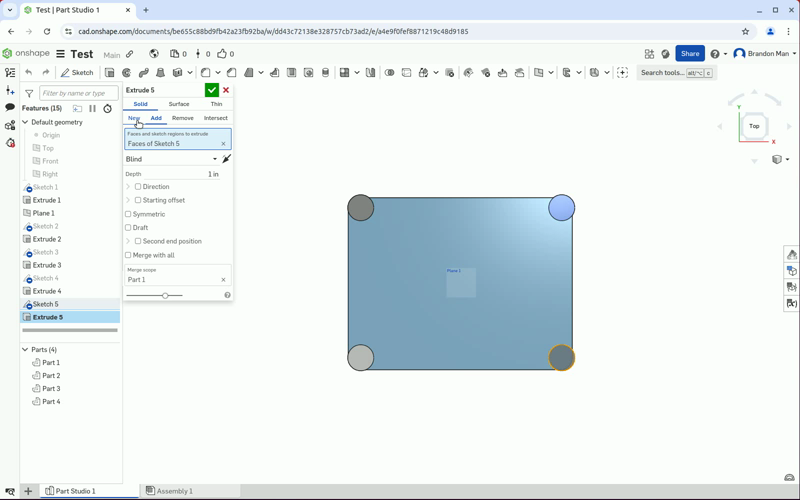
click(137, 120)
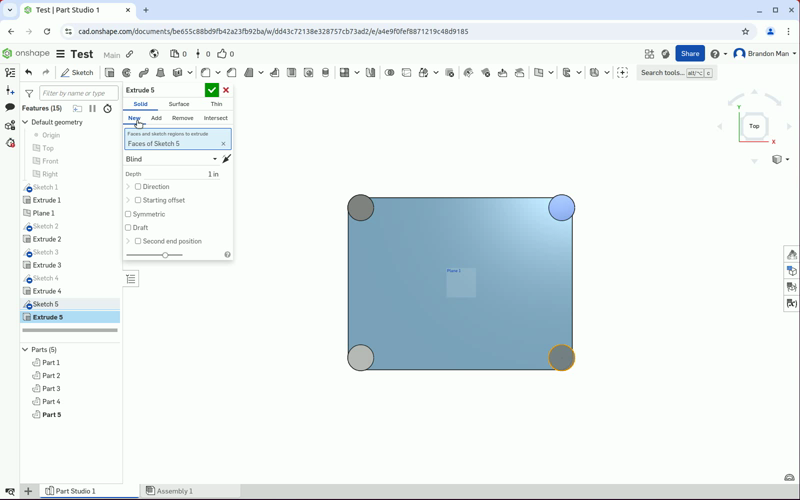
key(tab, 4)
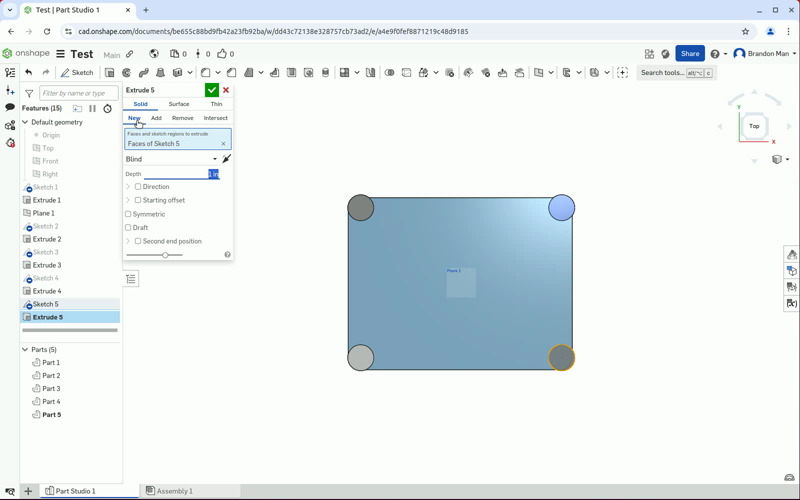
text(14.202)
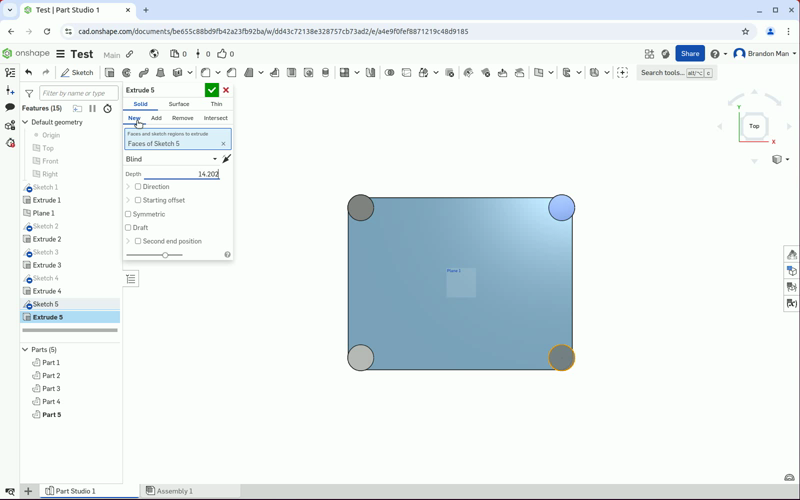
key(enter)
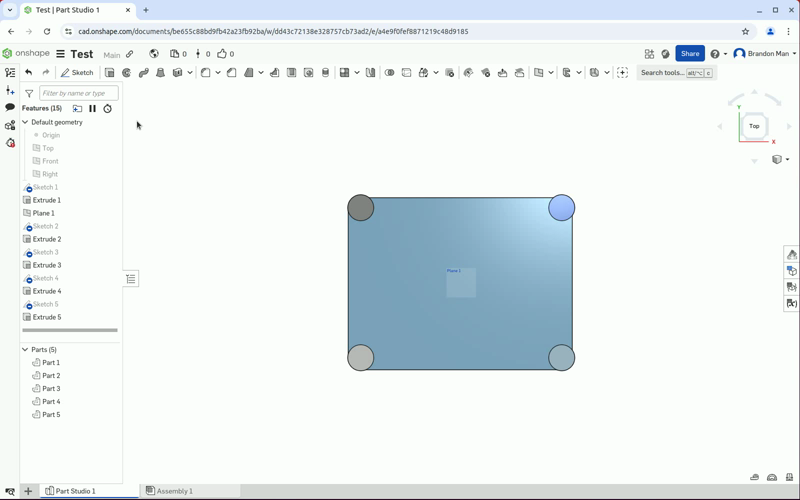
key(shift+h)
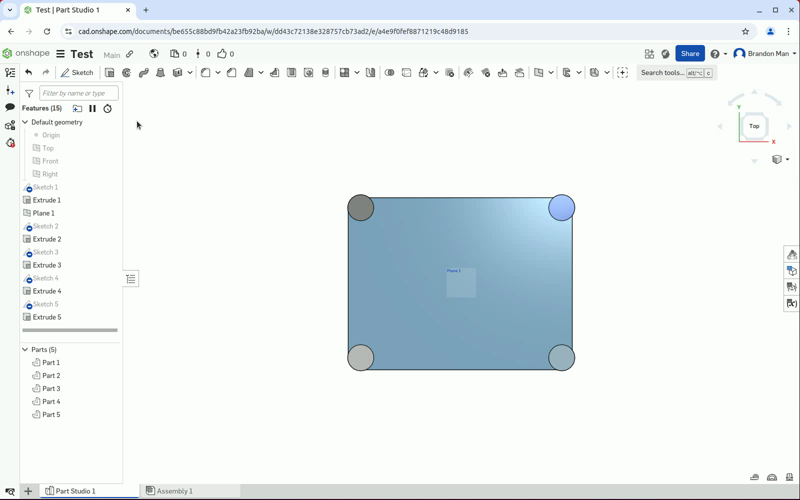
key(shift+h)
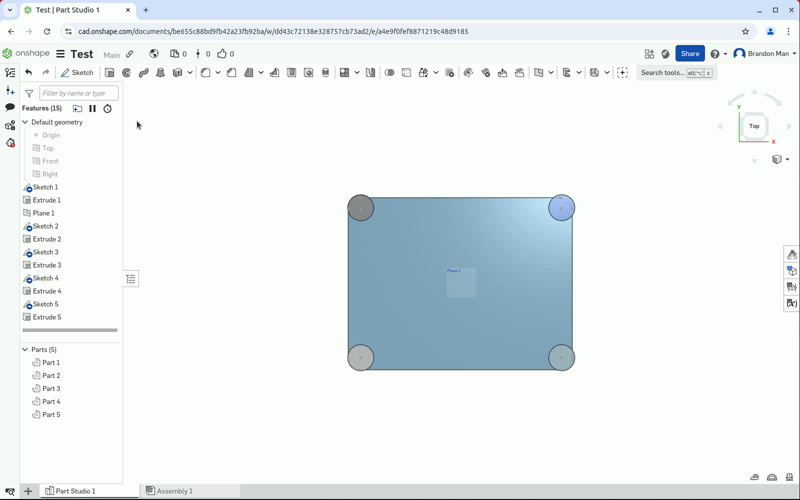
key(shift+7)
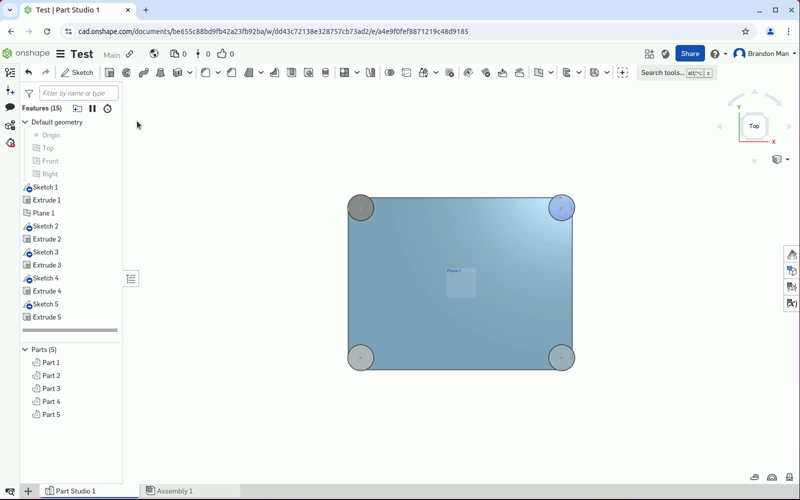
key(up, 3)
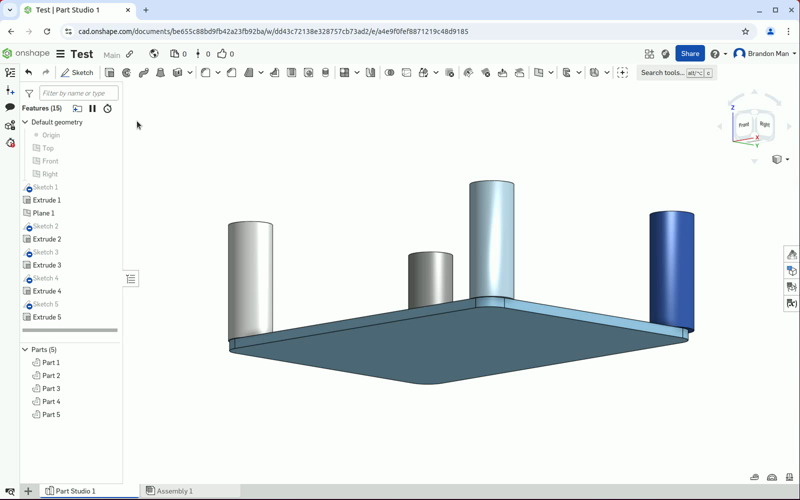
key(left, 3)
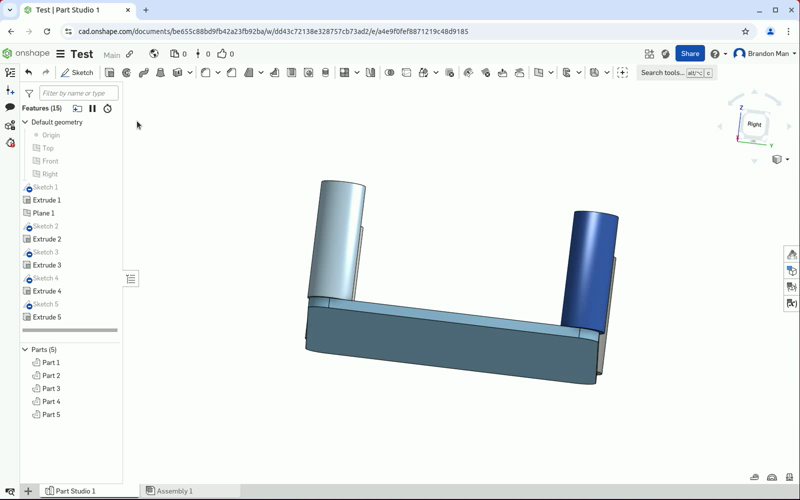
key(right, 3)
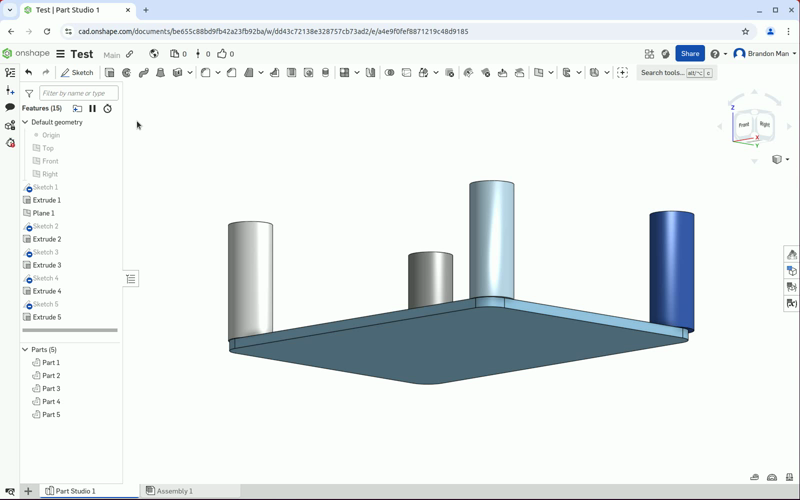
key(down, 3)
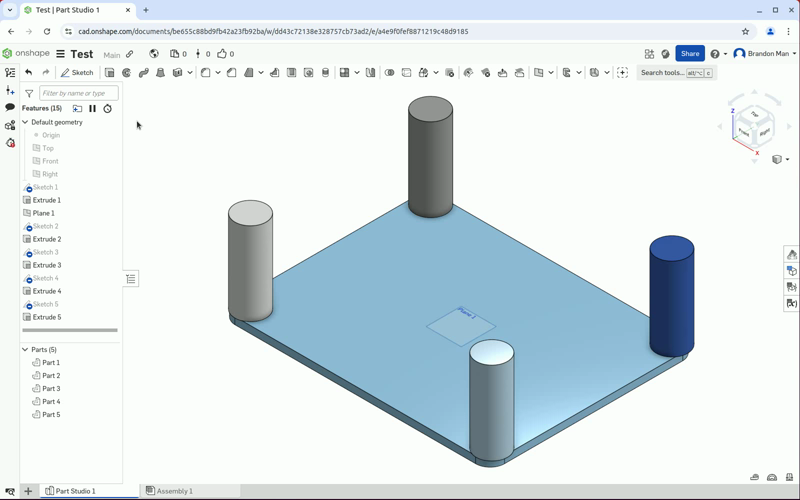
mouse_move(73, 189)
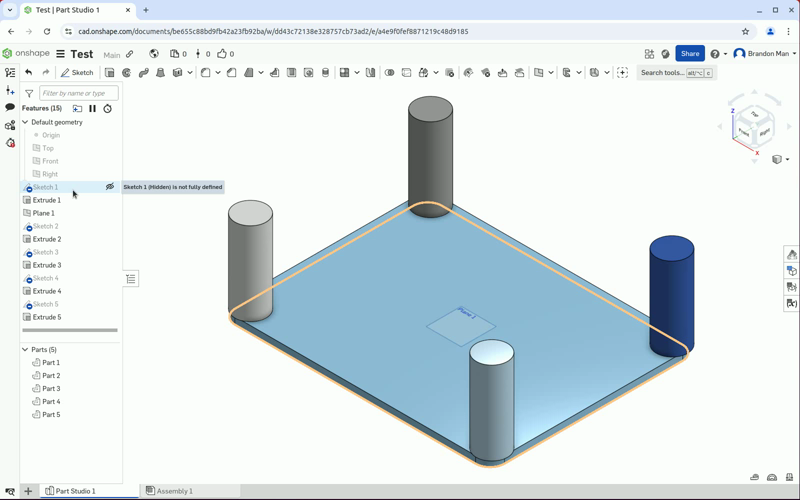
click(73, 189)